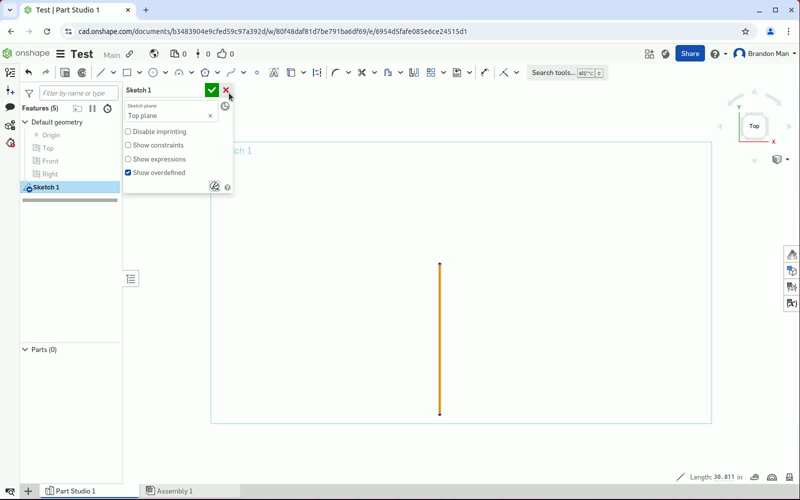
key(shift+h)
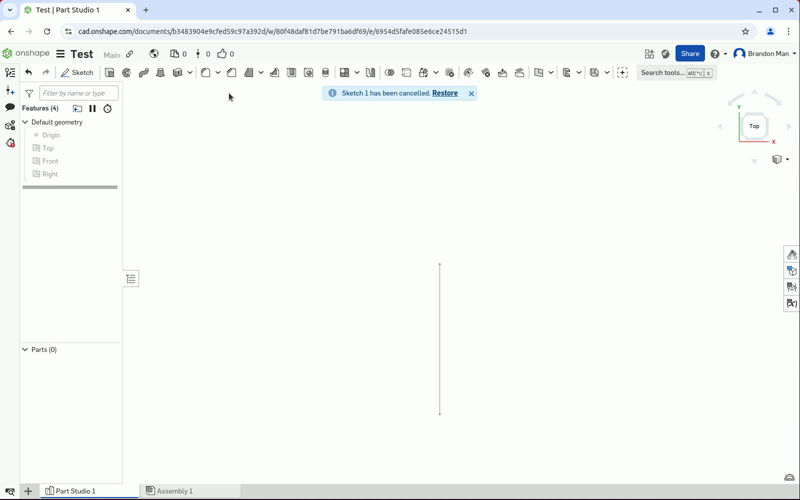
mouse_move(73, 352)
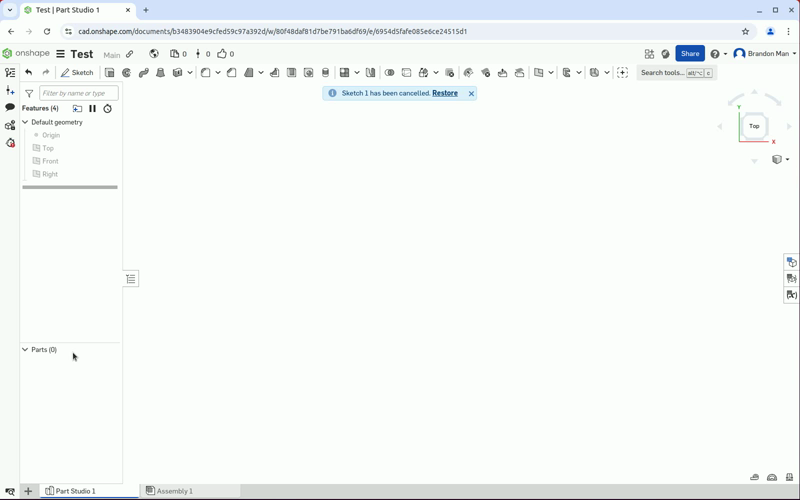
key(y)
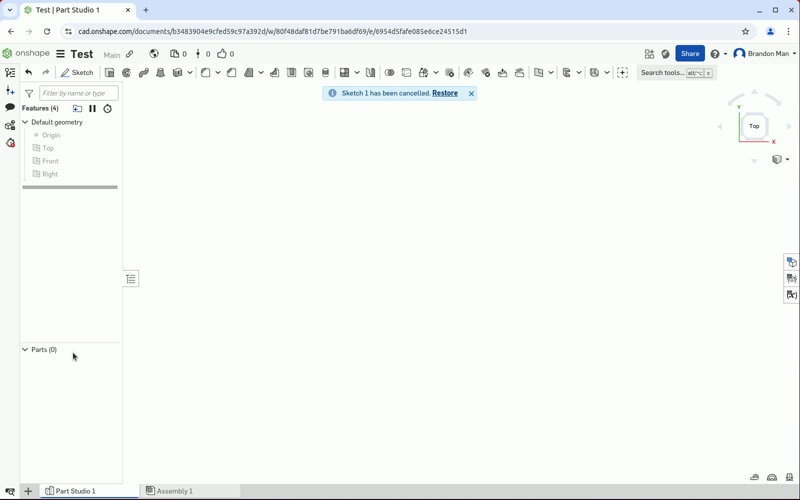
key(shift+p)
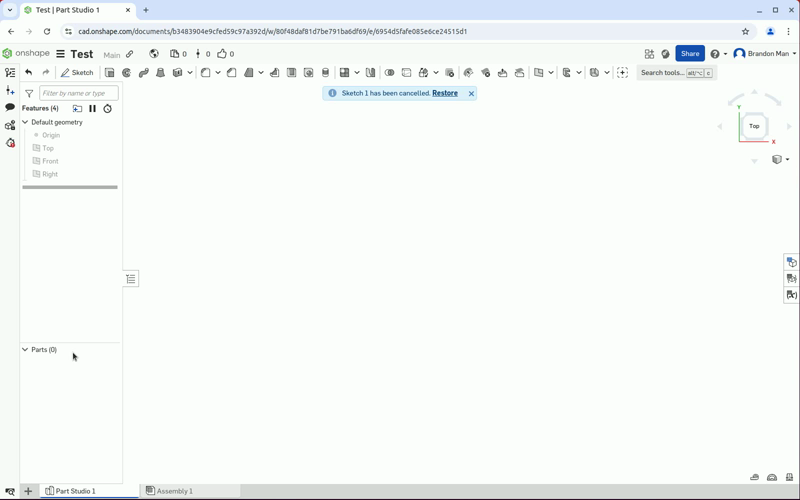
key(space)
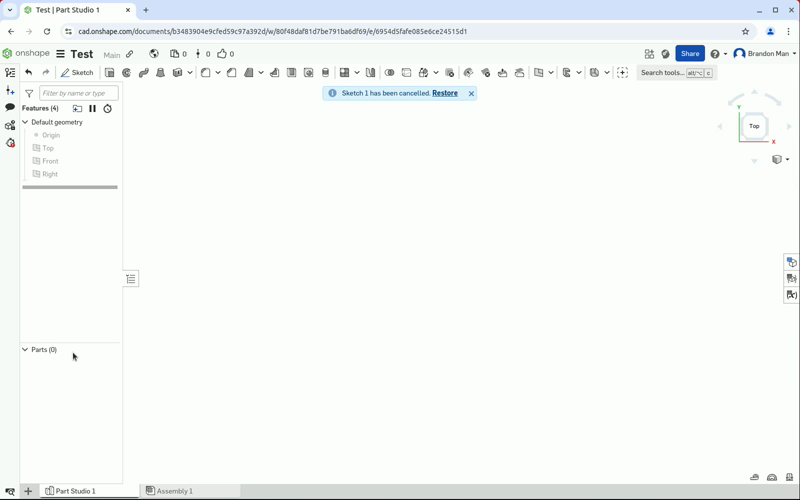
key_down(shift)
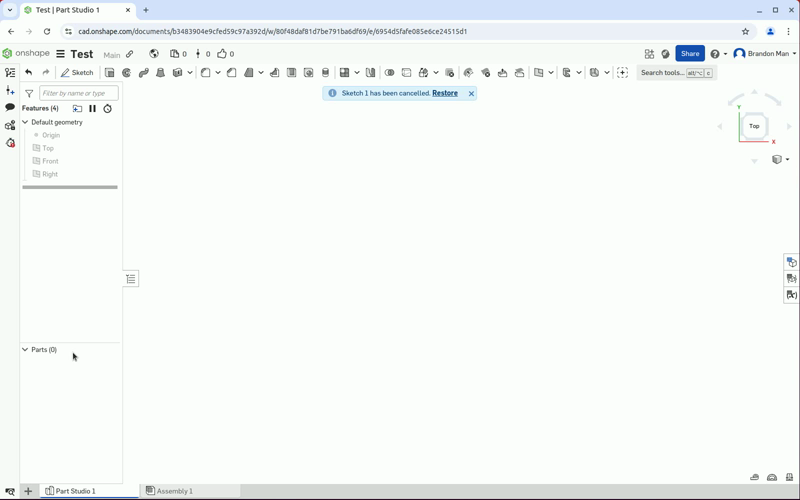
key(up)
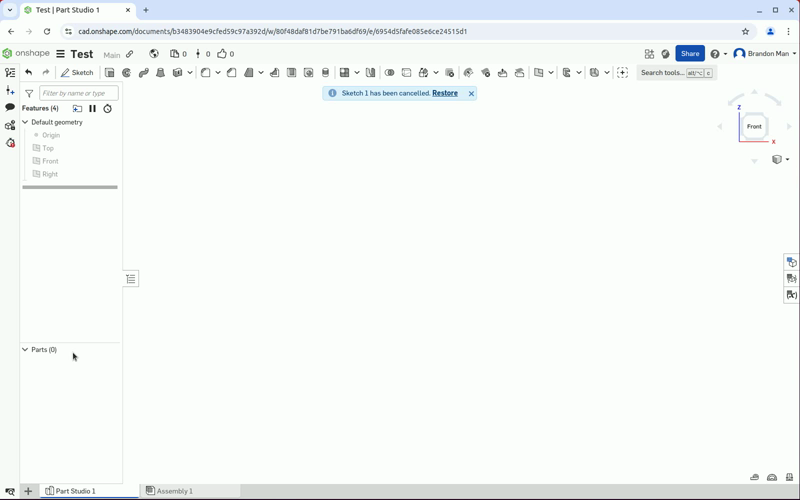
key_up(shift)
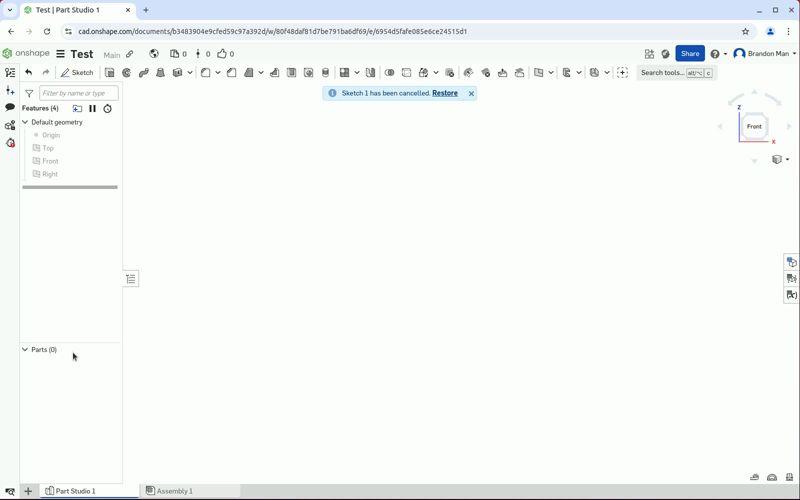
mouse_move(73, 352)
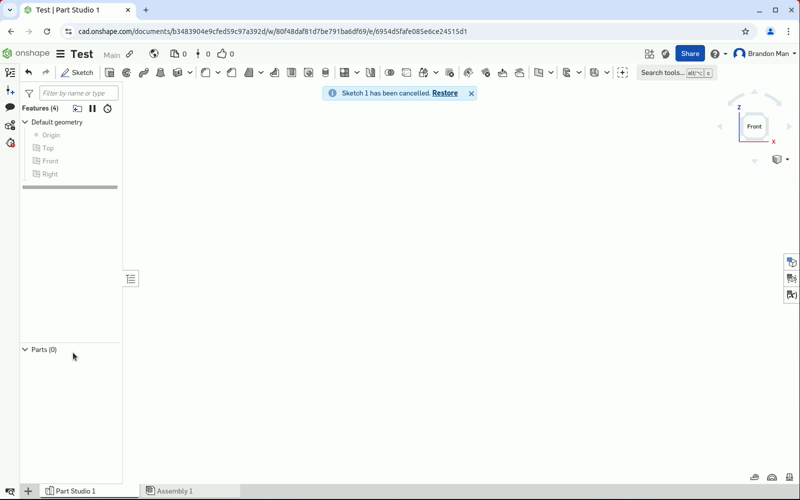
key(shift+y)
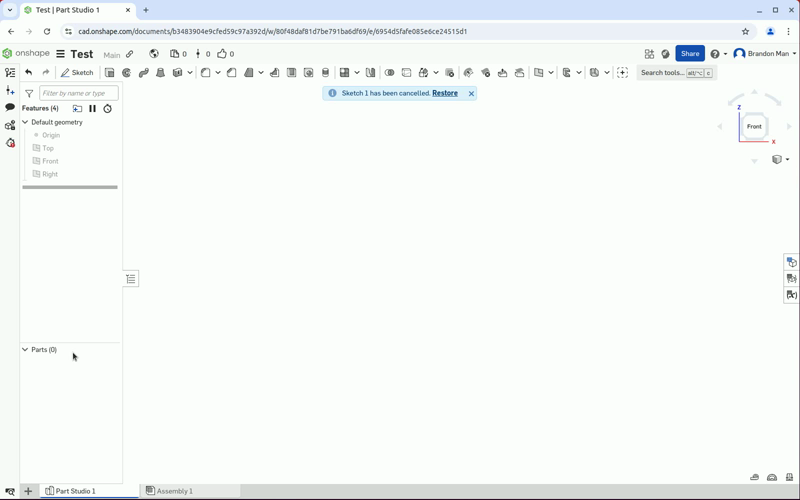
key(shift+s)
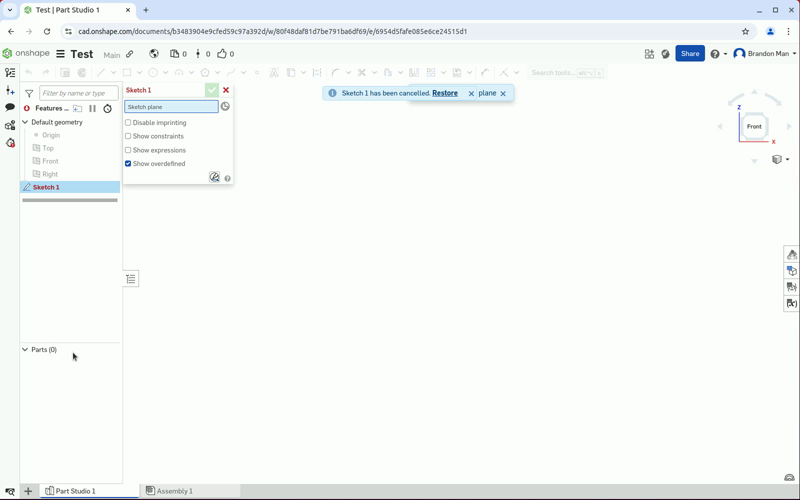
mouse_move(73, 163)
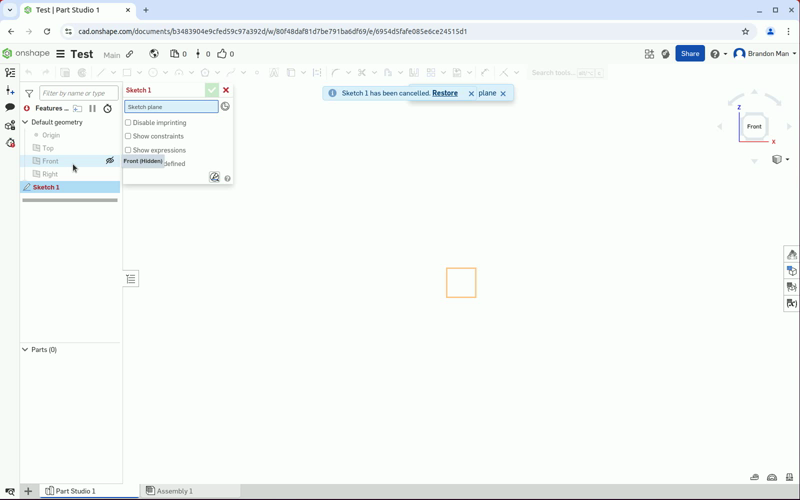
click(73, 163)
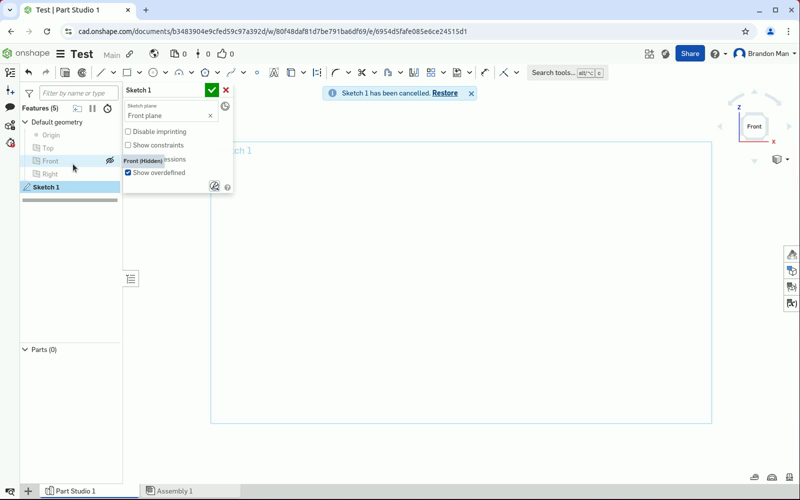
mouse_move(73, 352)
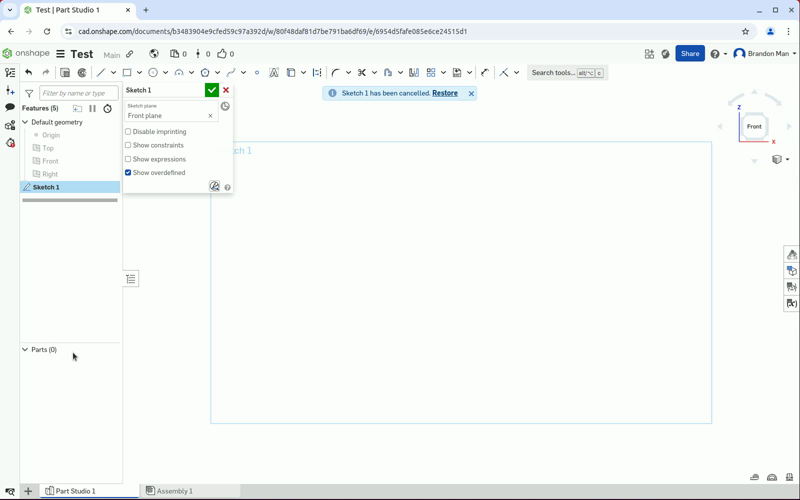
key(y)
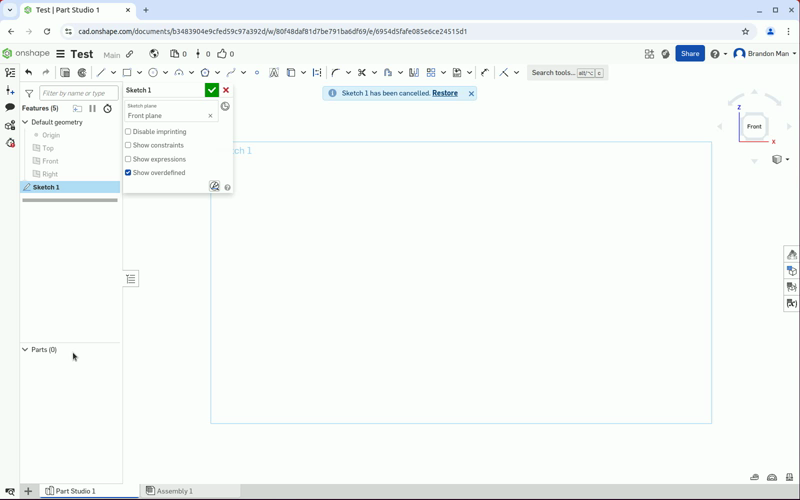
key(l)
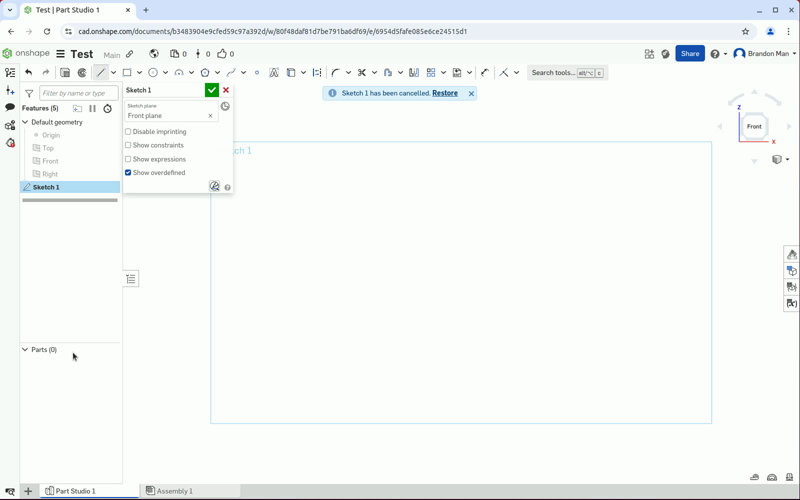
key_down(shift)
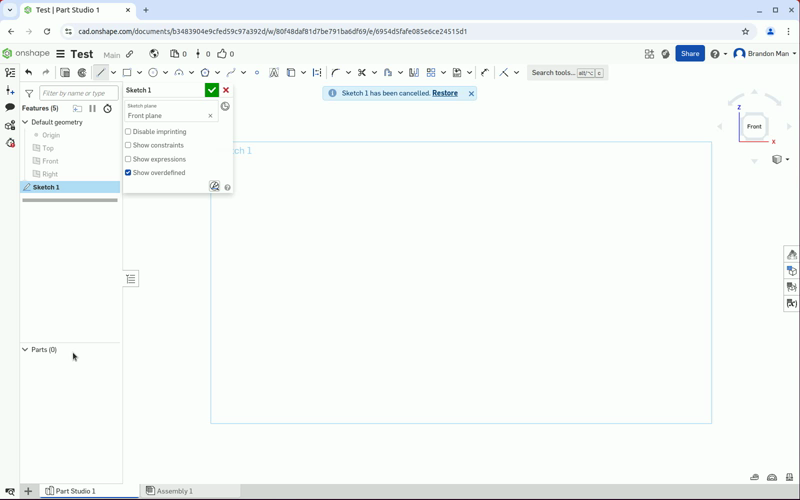
mouse_move(348, 334)
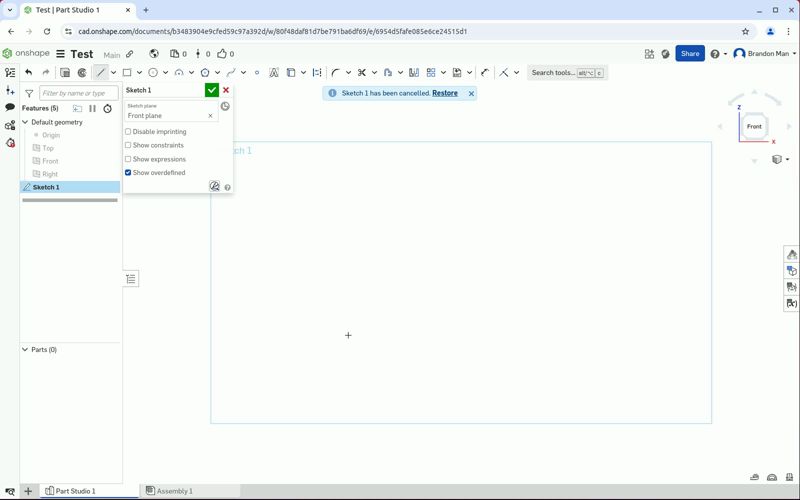
click(348, 334)
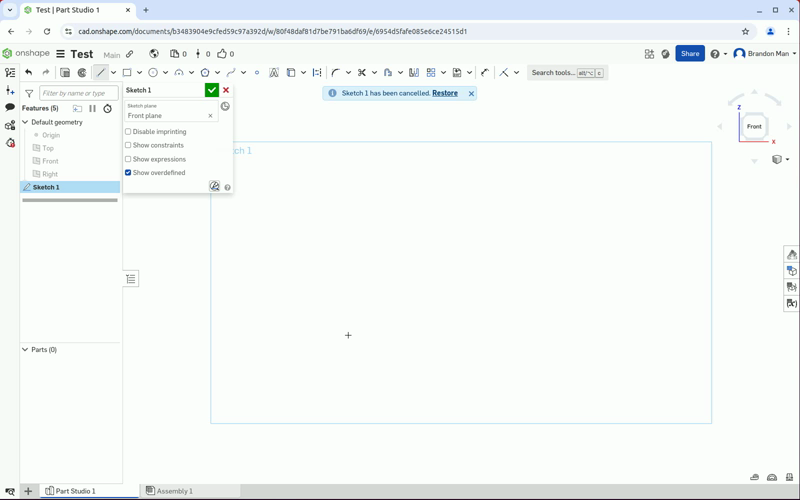
key_up(shift)
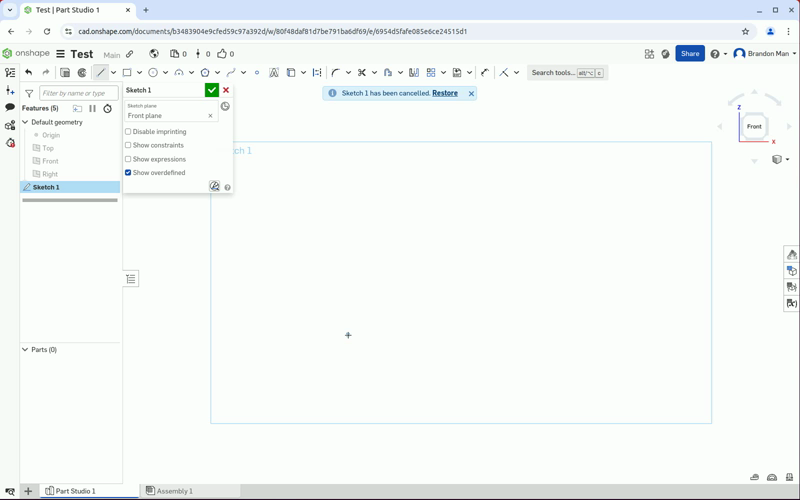
key_down(shift)
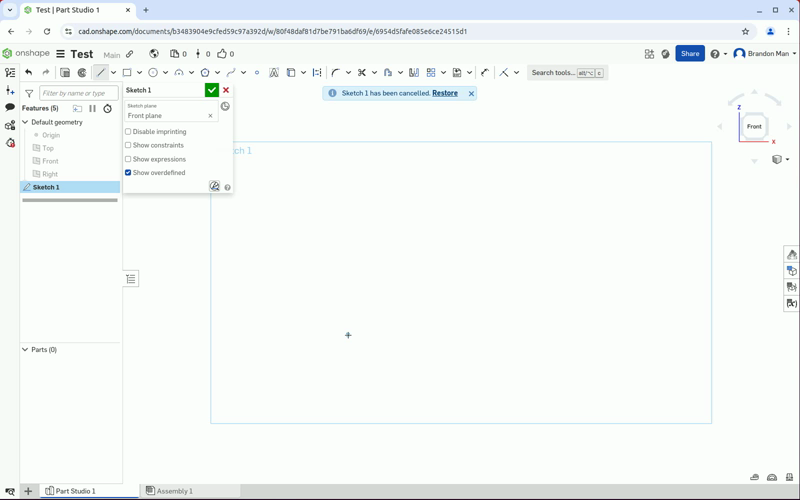
mouse_move(460, 334)
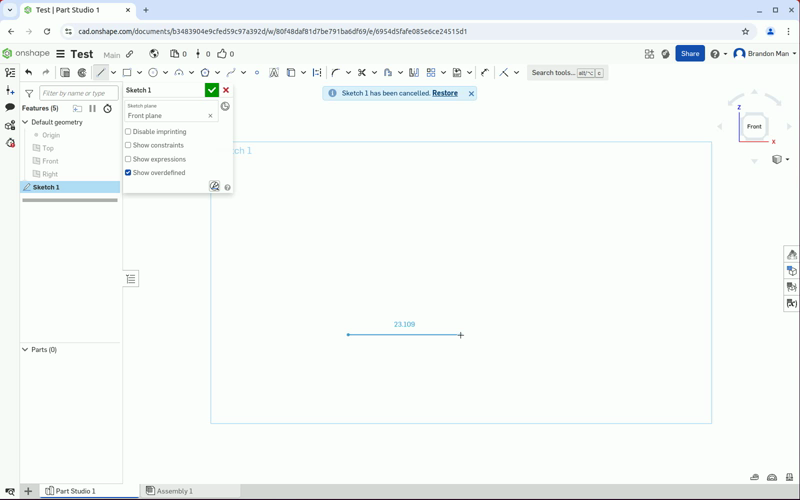
click(460, 334)
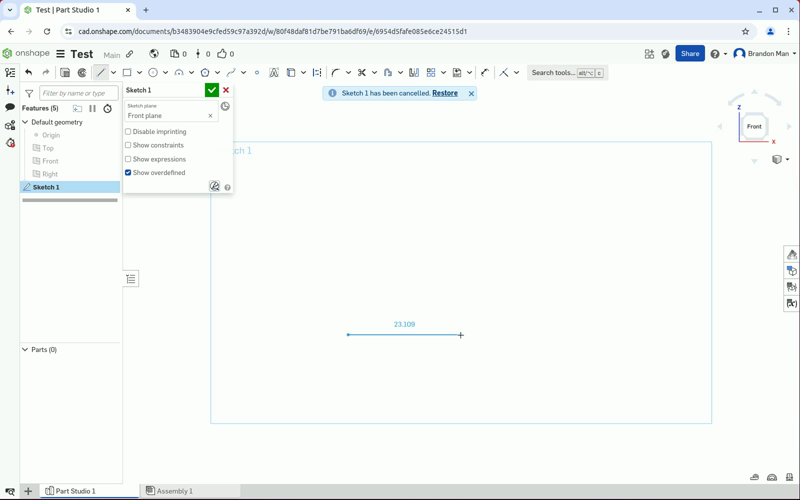
key_up(shift)
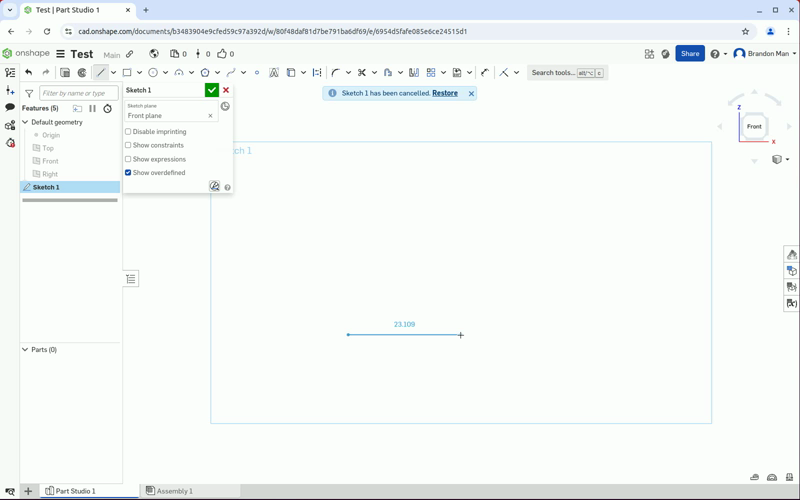
key_down(shift)
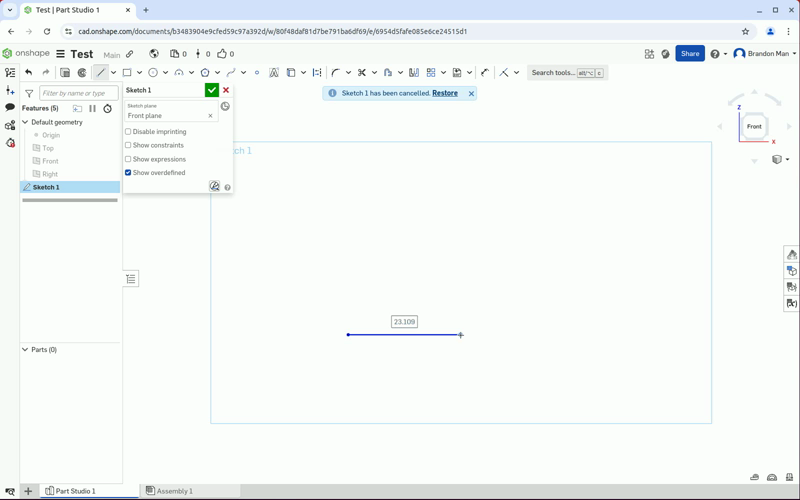
mouse_move(490, 334)
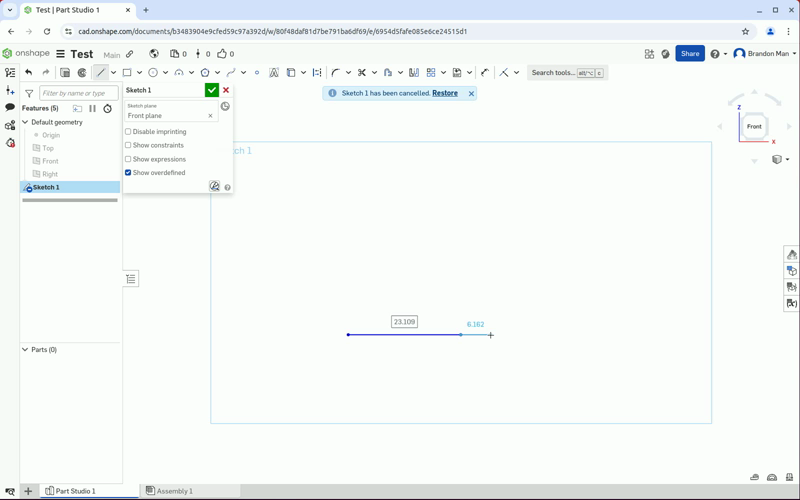
mouse_move(460, 283)
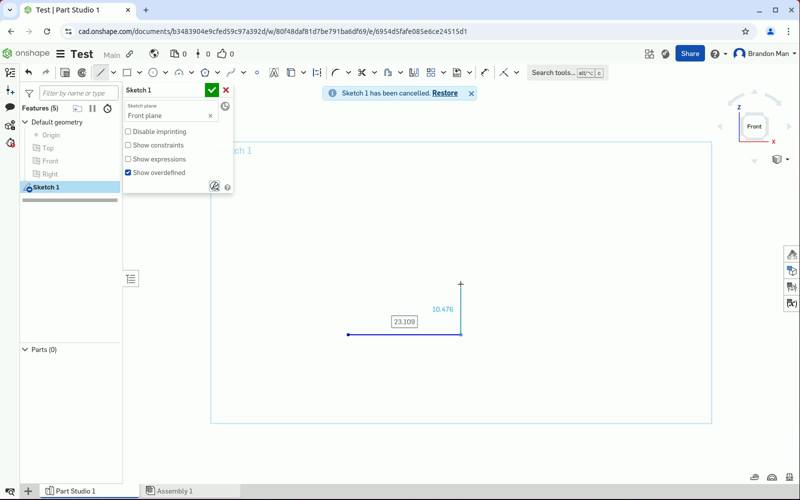
click(460, 283)
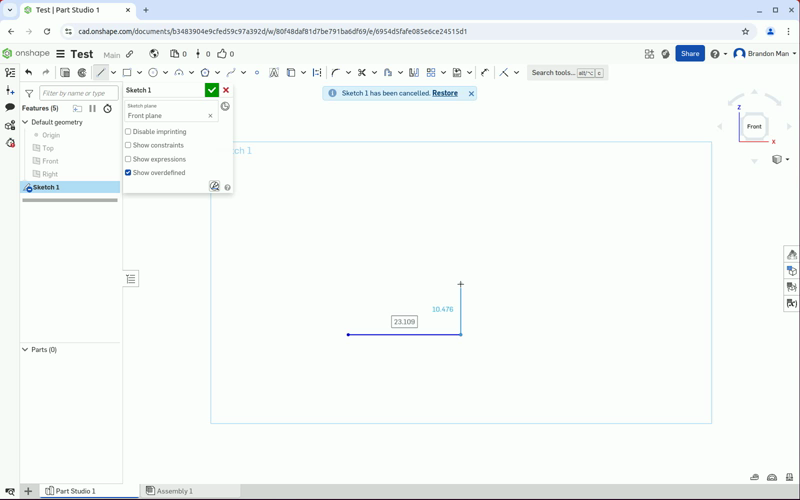
key_up(shift)
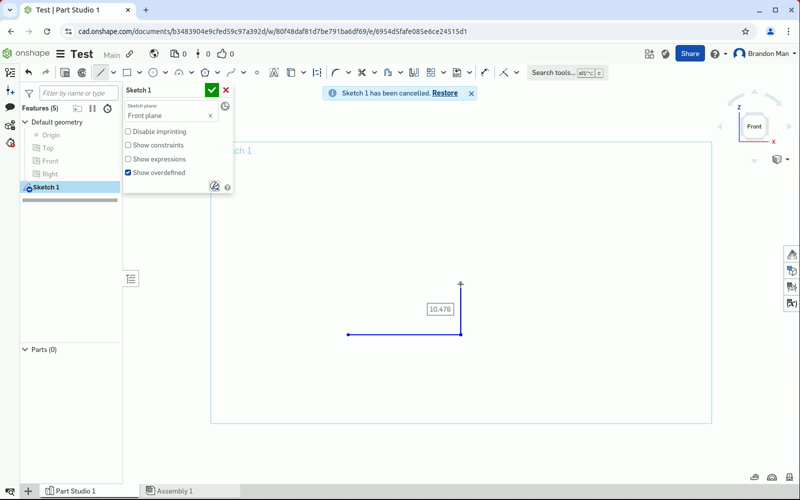
key_down(shift)
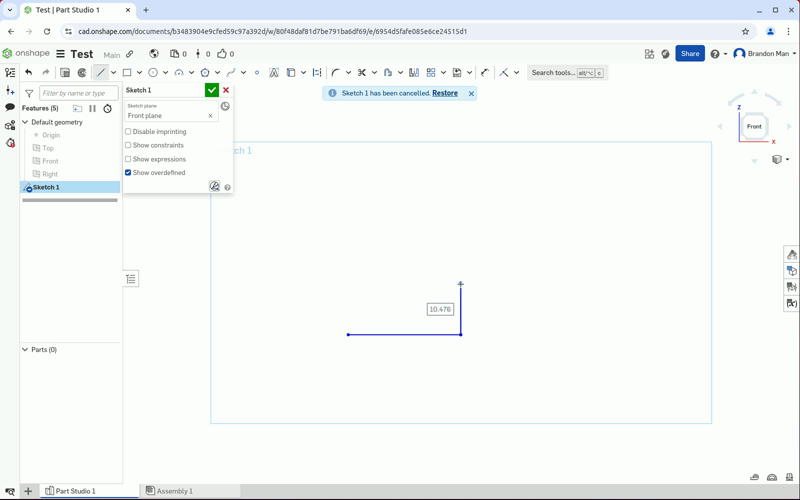
mouse_move(348, 283)
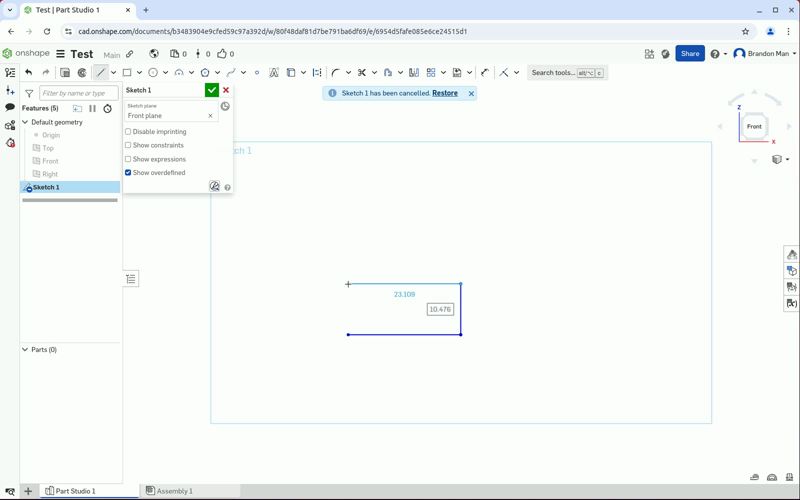
click(348, 283)
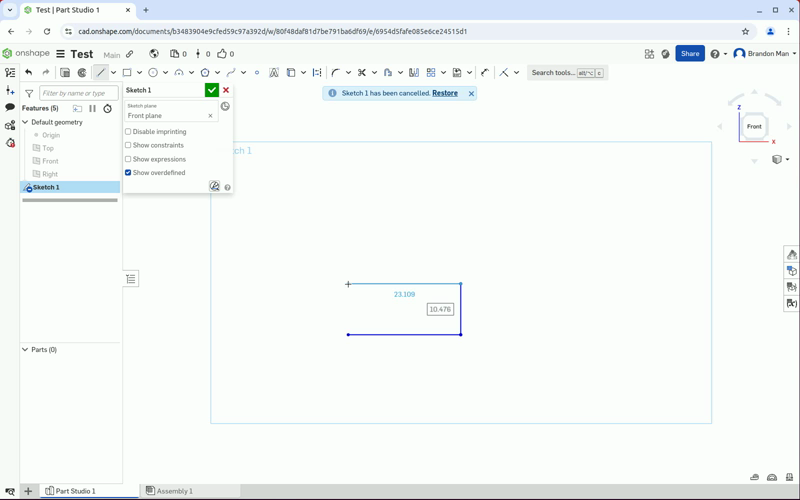
key_up(shift)
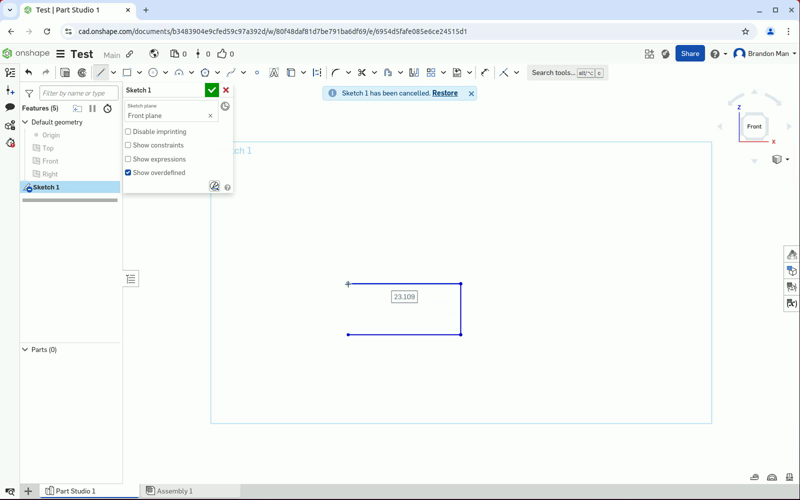
mouse_move(378, 283)
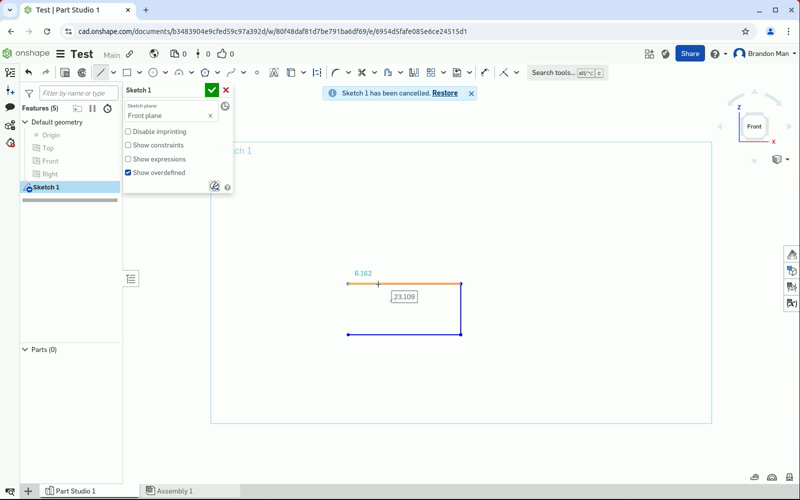
key_down(shift)
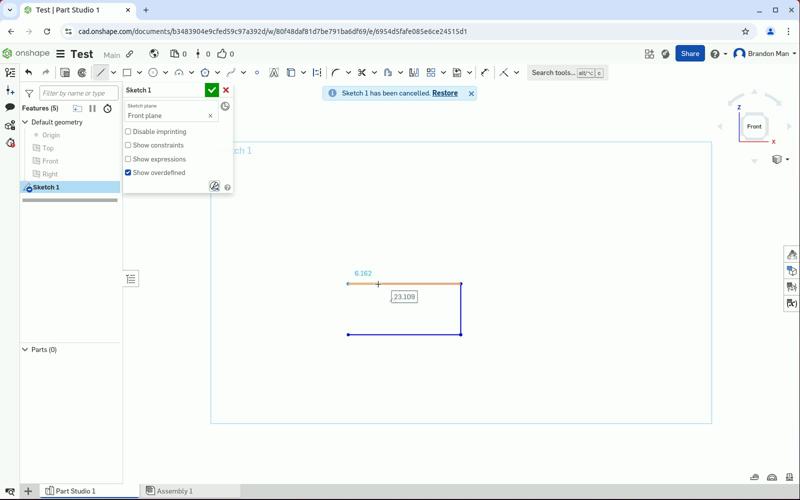
mouse_move(348, 334)
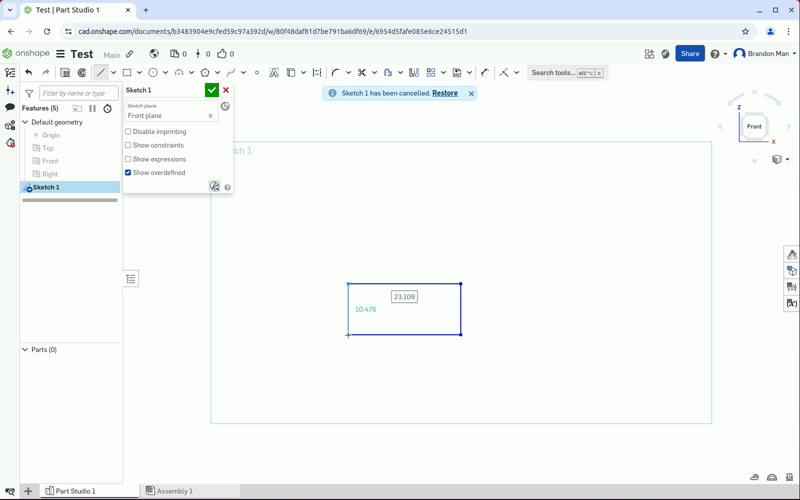
key_up(shift)
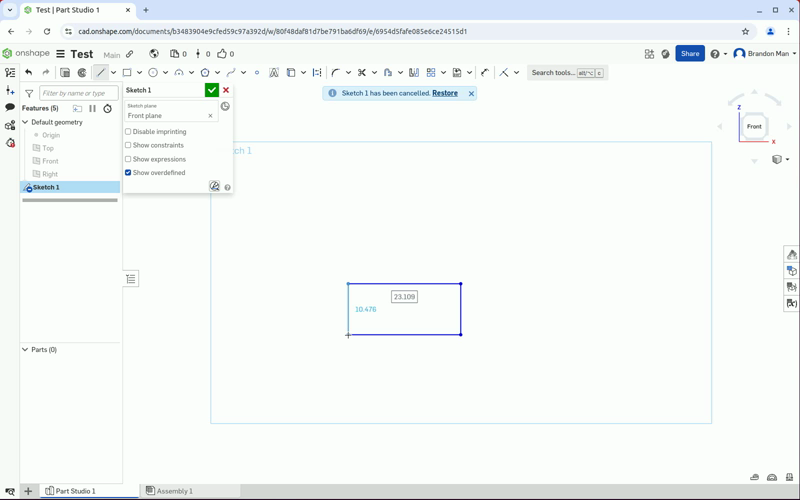
click(348, 334)
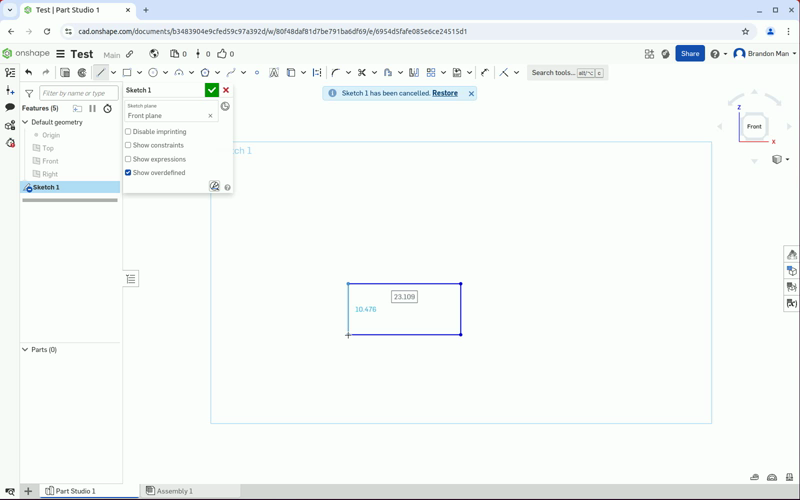
key(esc)
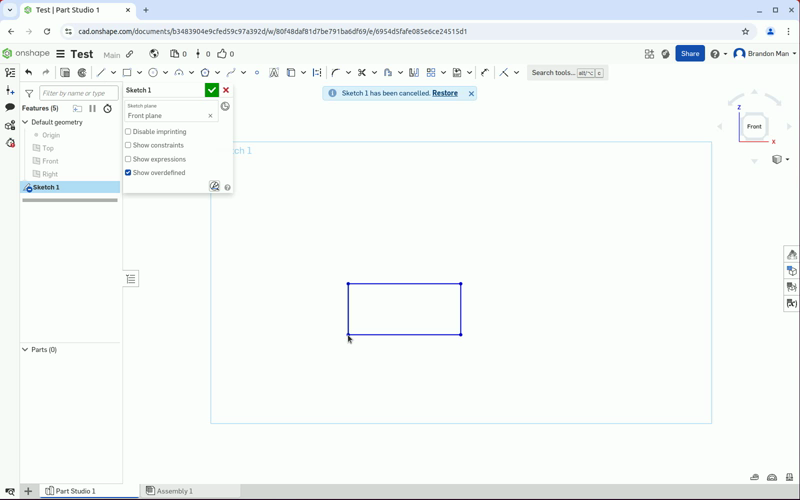
mouse_move(355, 317)
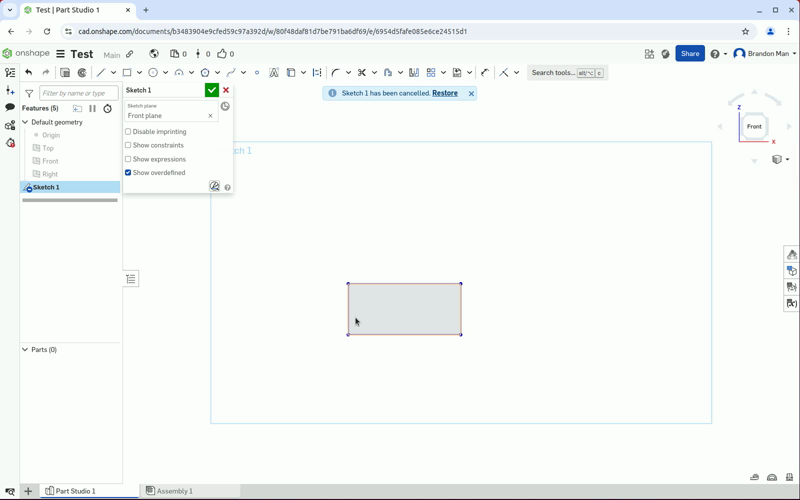
click(355, 317)
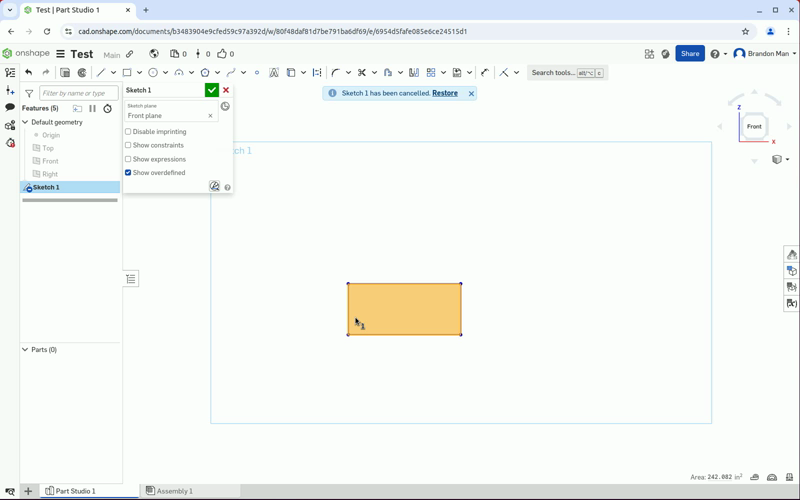
mouse_move(73, 352)
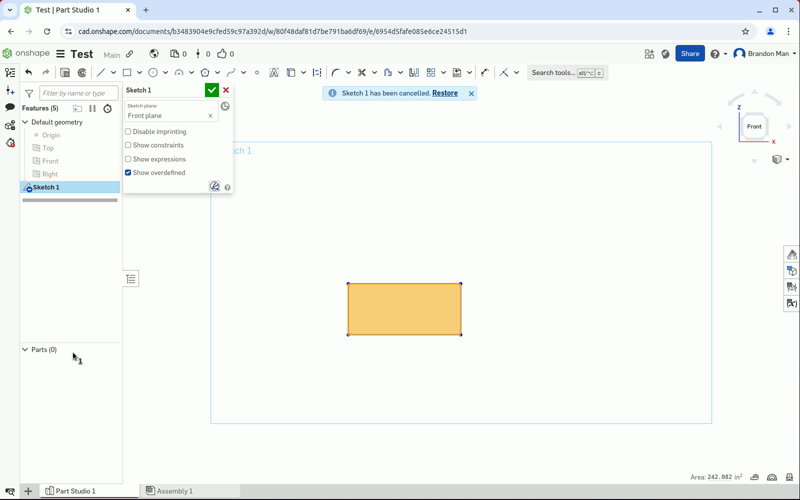
key(shift+y)
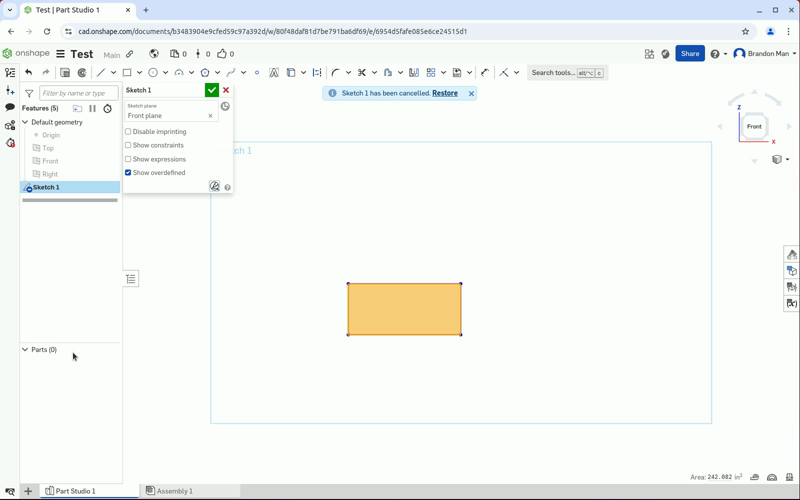
key(shift+e)
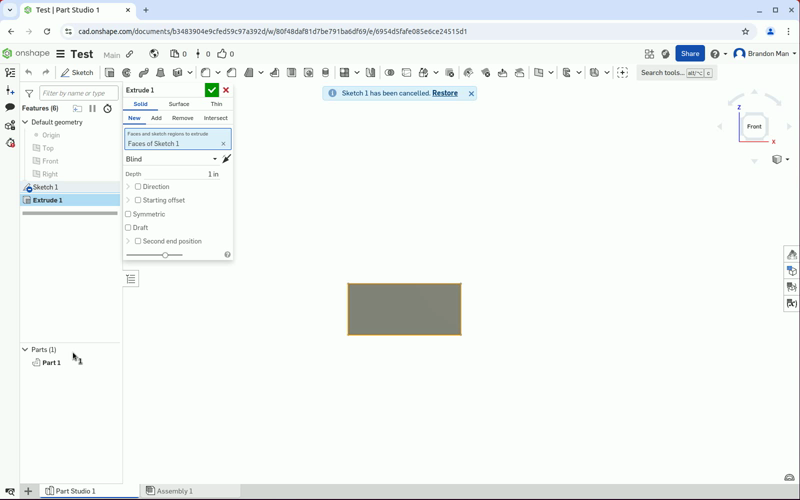
mouse_move(143, 106)
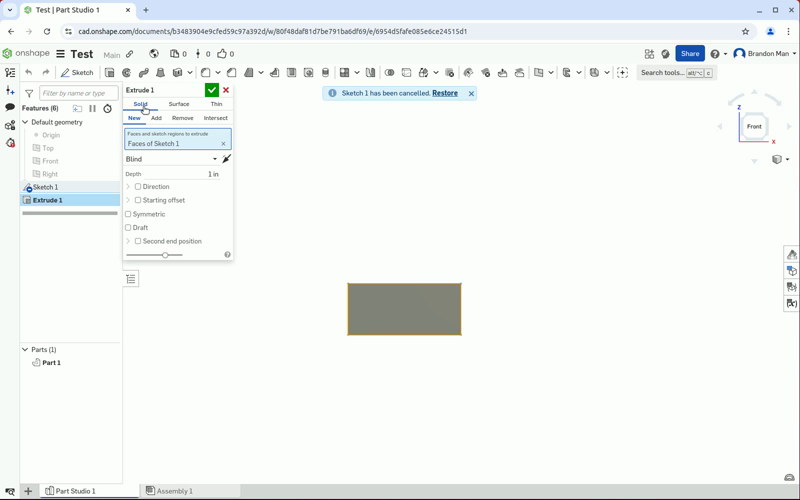
click(143, 106)
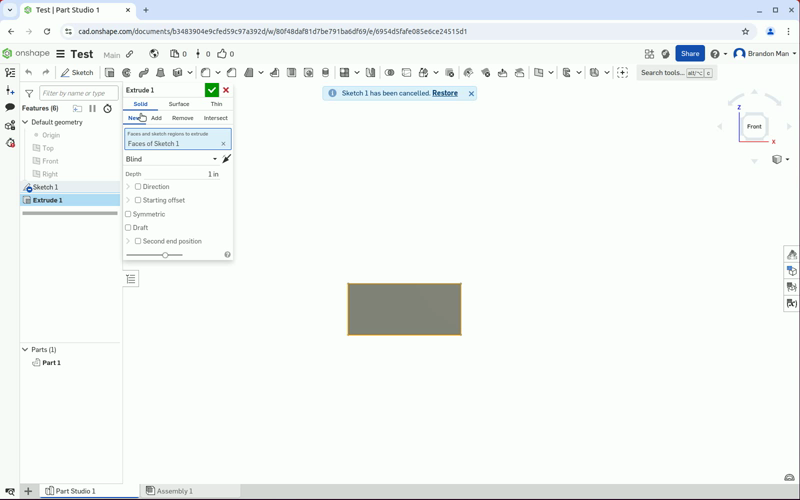
mouse_move(137, 120)
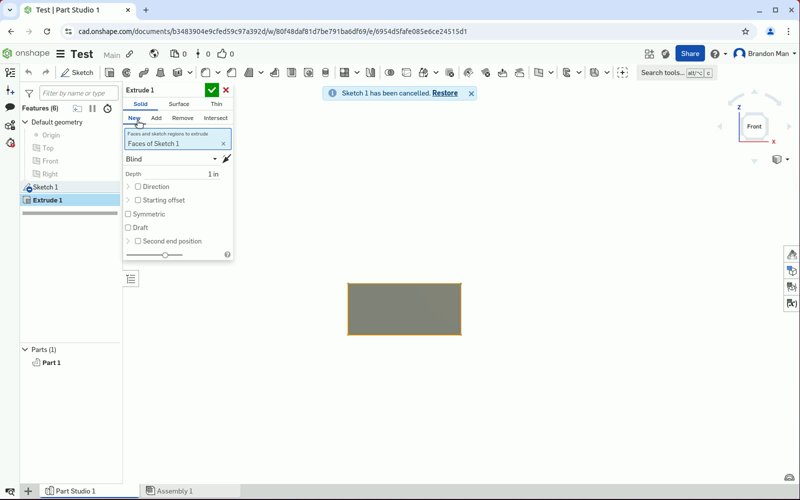
click(137, 120)
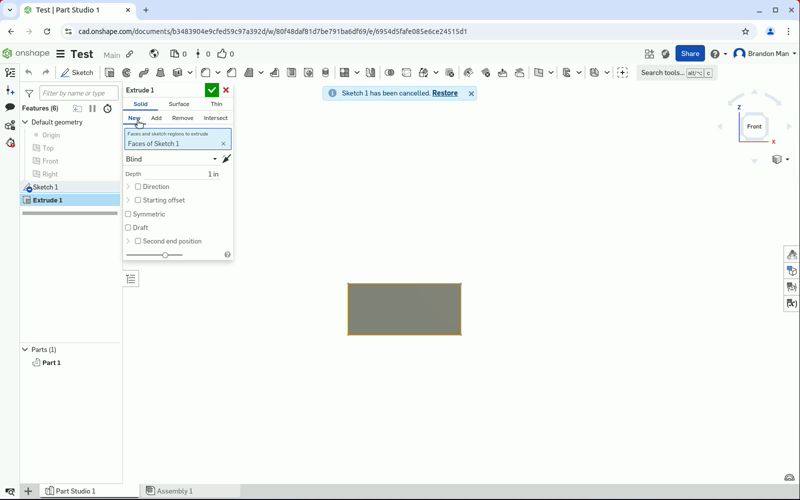
key(tab, 4)
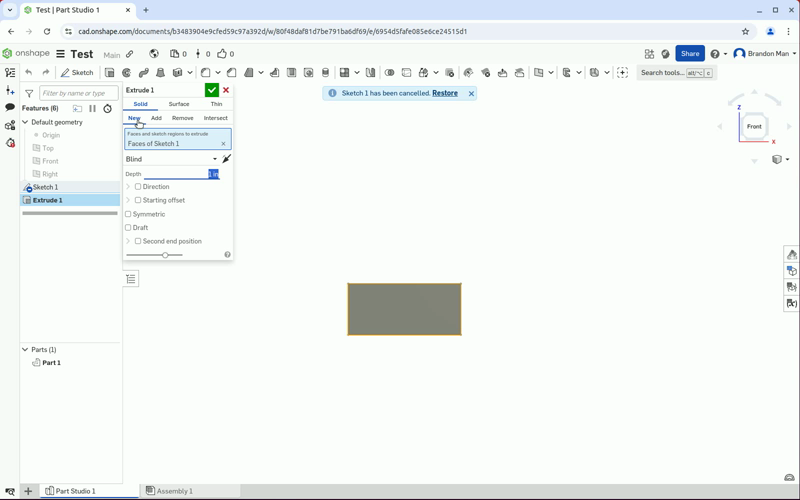
text(1.204)
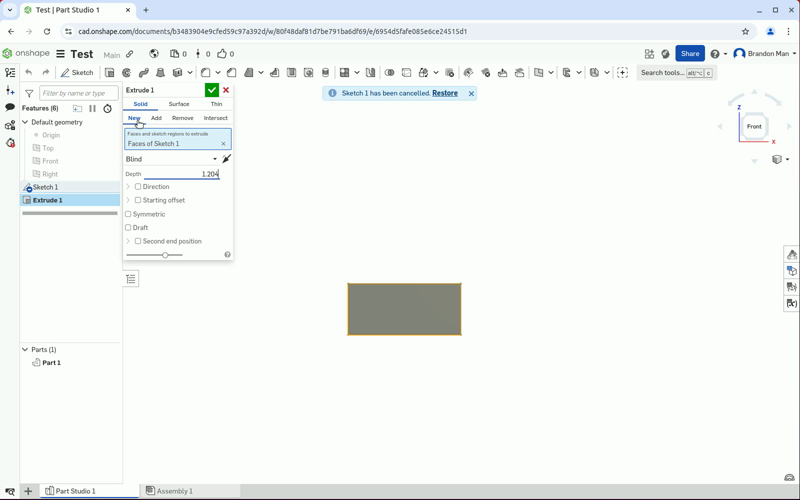
key(enter)
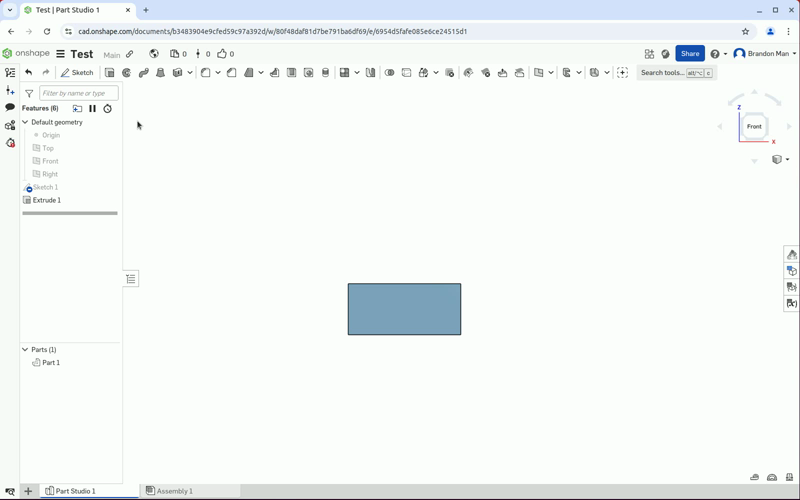
key(shift+h)
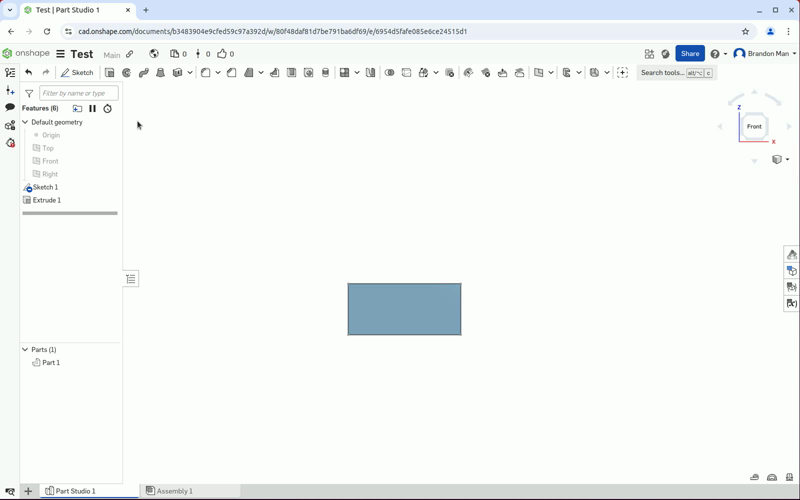
key(shift+h)
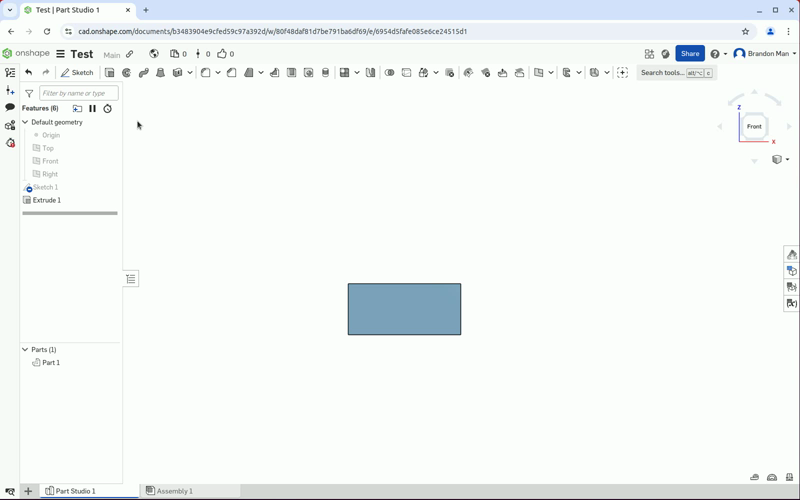
mouse_move(73, 189)
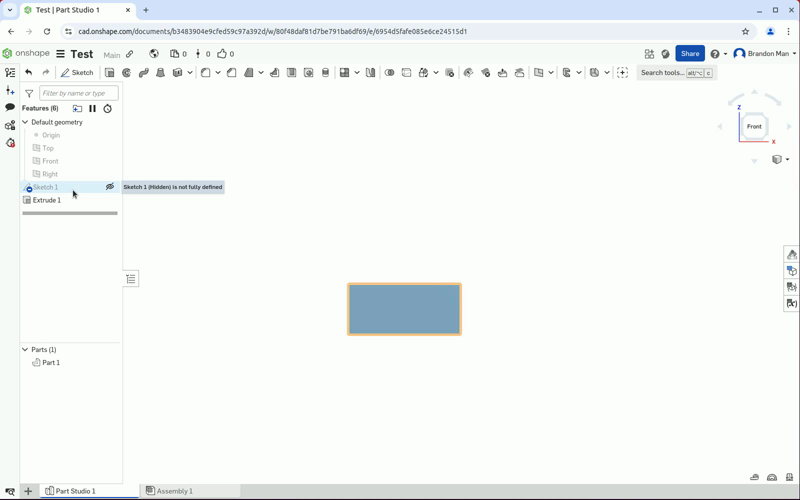
click(73, 189)
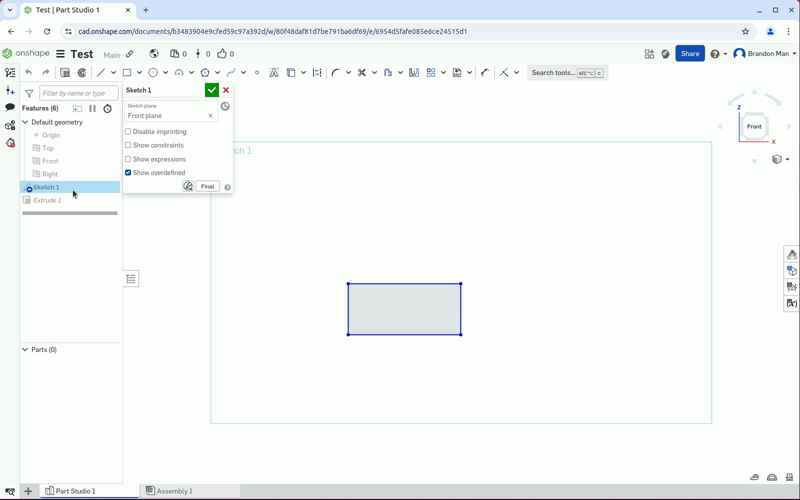
mouse_move(229, 92)
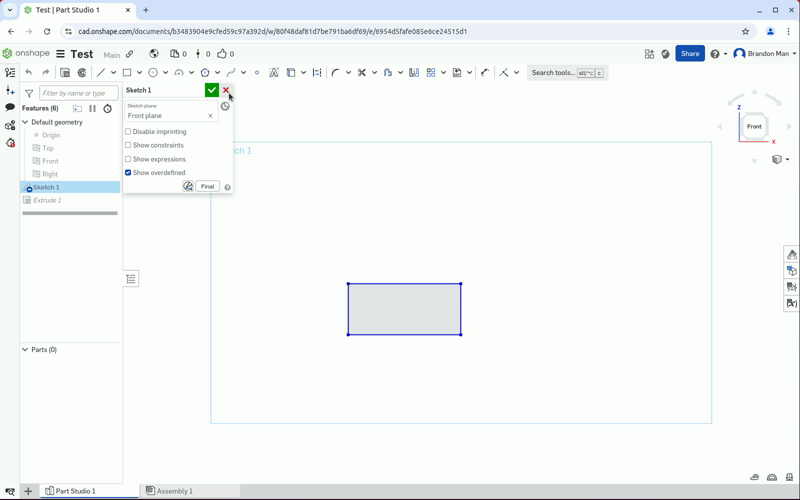
click(229, 92)
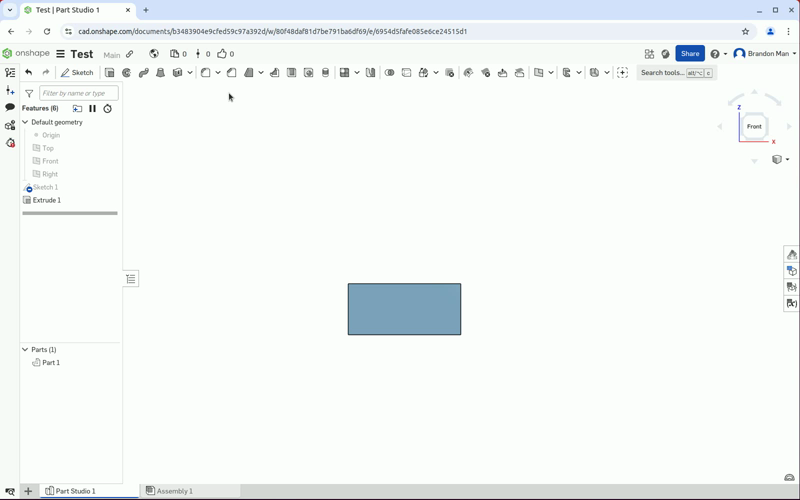
mouse_move(73, 352)
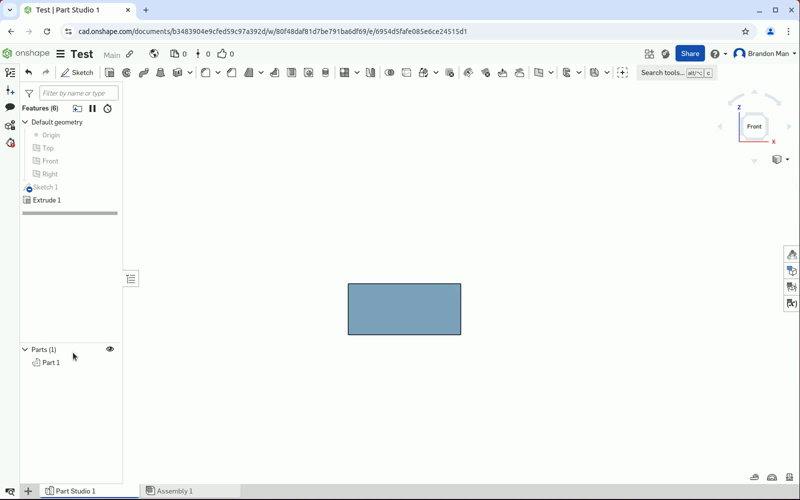
key(y)
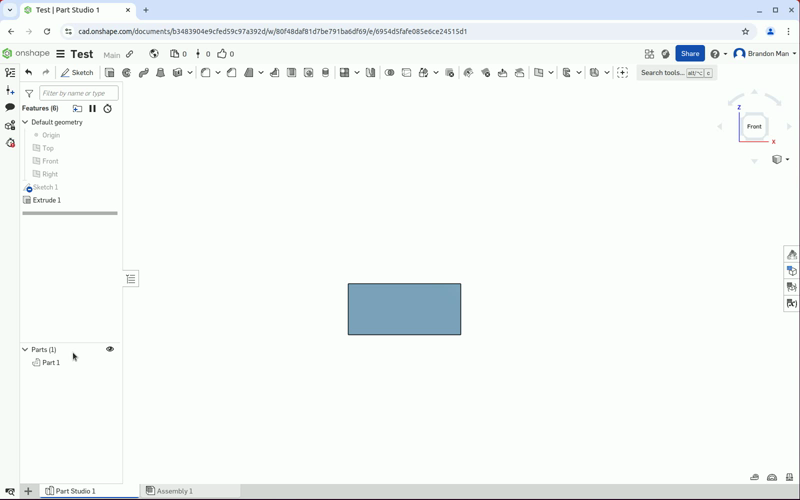
key(shift+p)
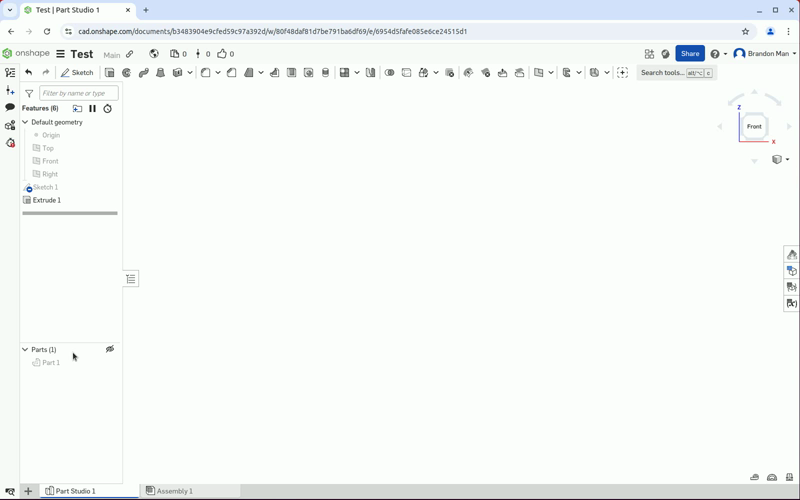
key(space)
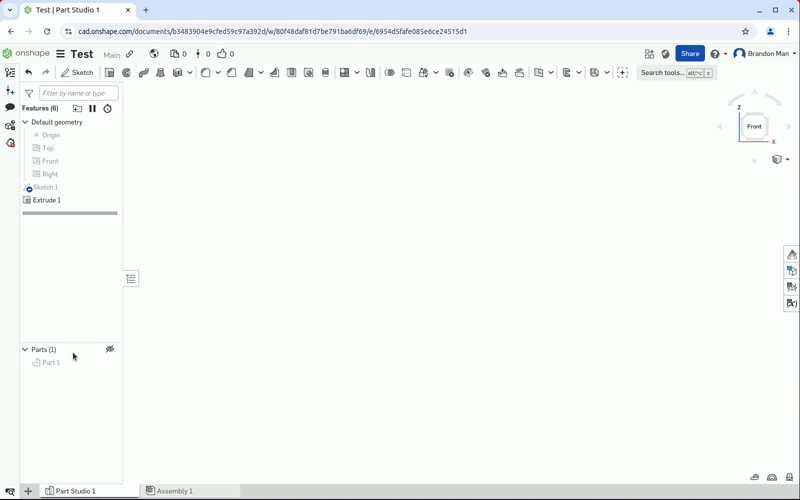
key_down(shift)
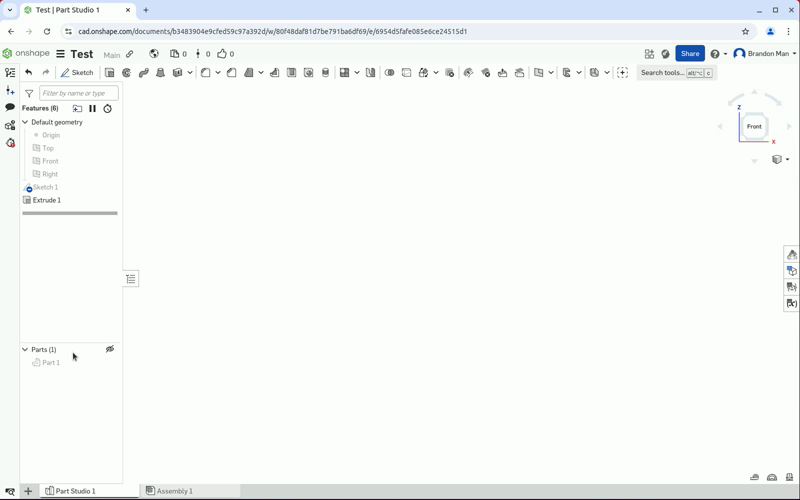
key(left)
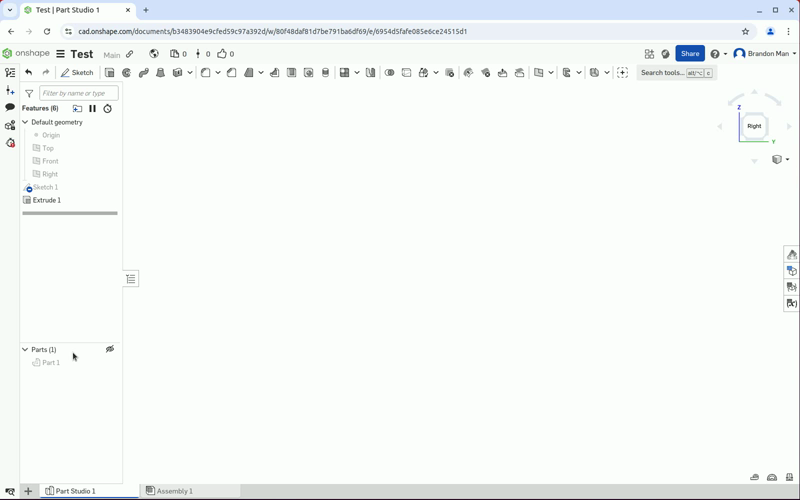
key_up(shift)
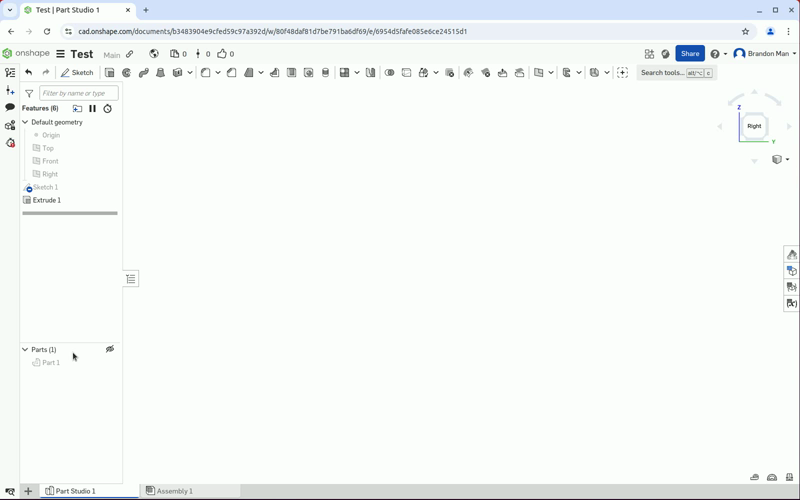
mouse_move(73, 352)
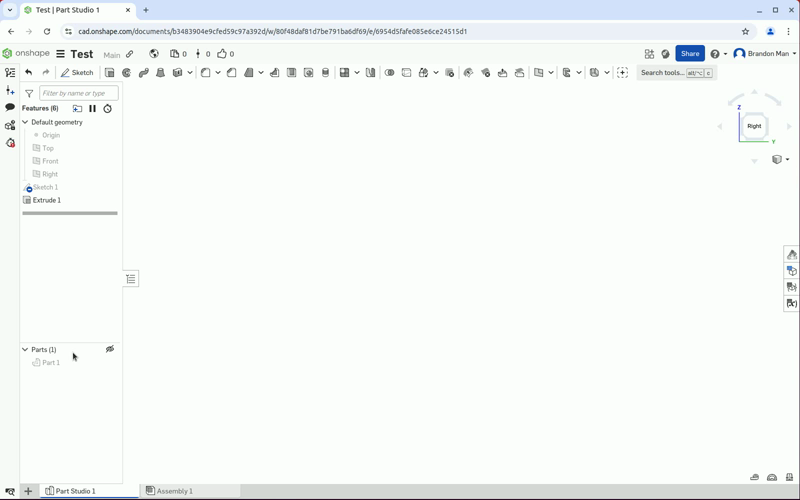
key(shift+y)
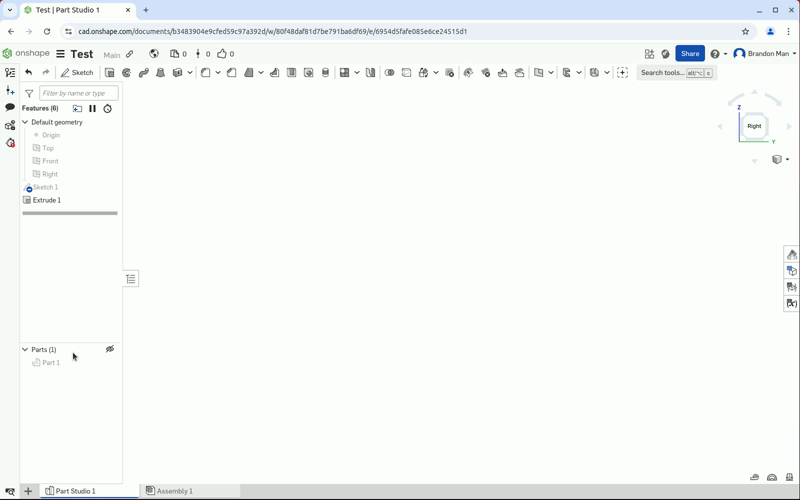
key(shift+s)
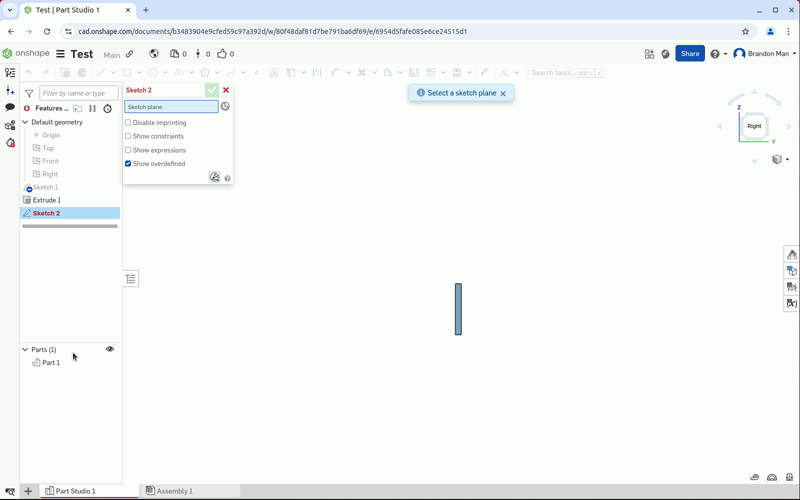
mouse_move(73, 176)
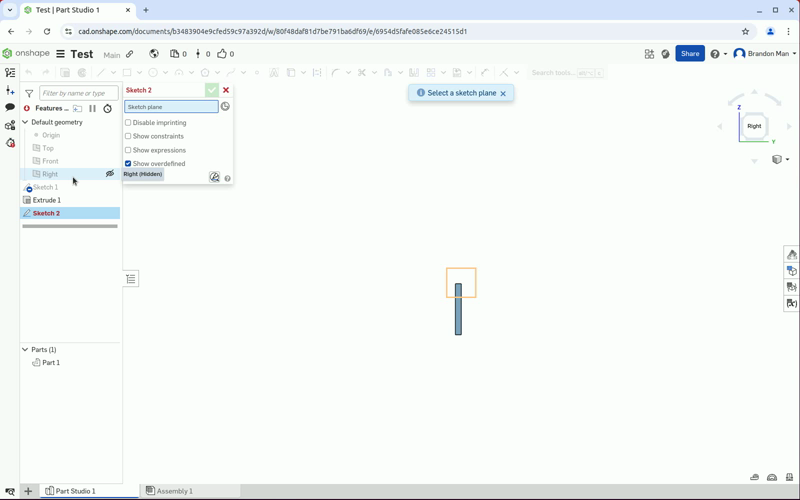
click(73, 176)
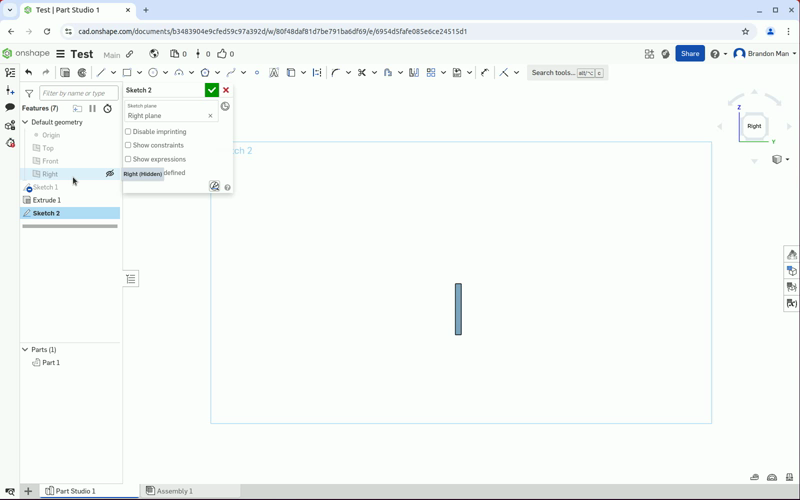
mouse_move(73, 352)
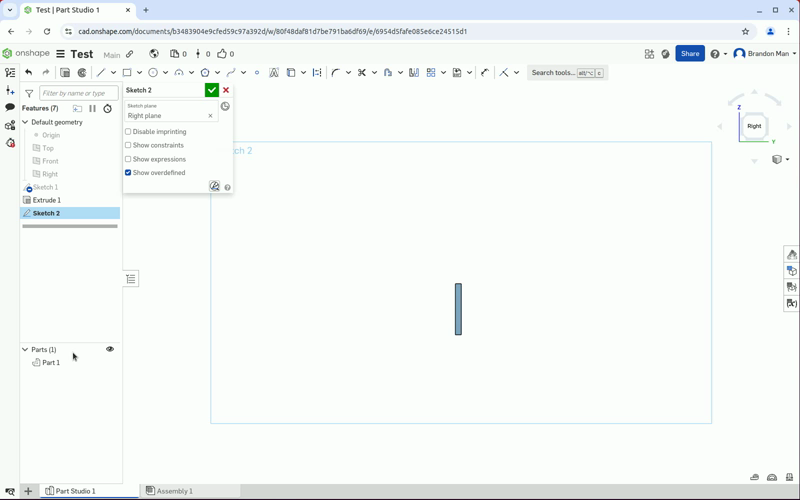
key(y)
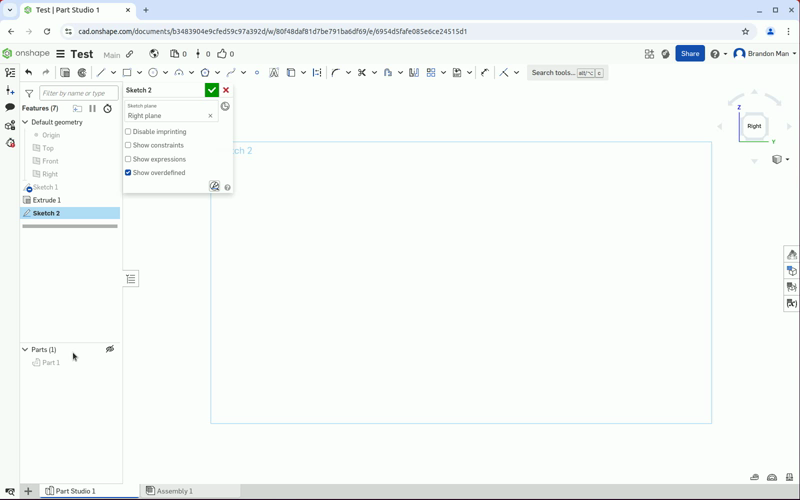
key(l)
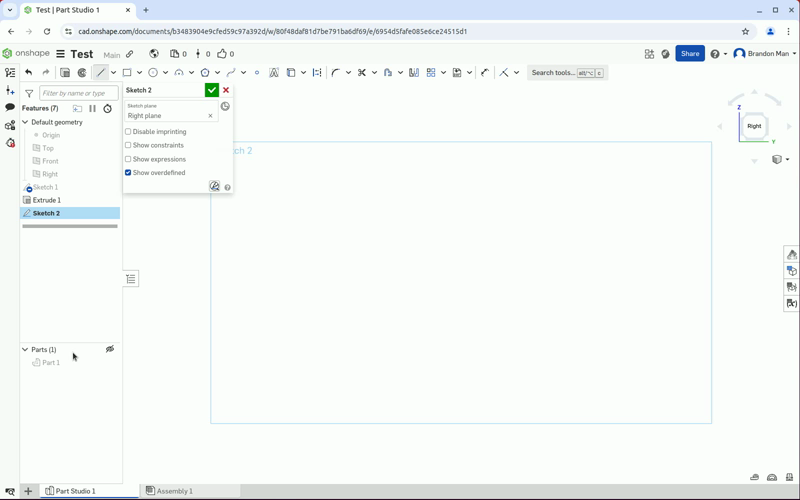
key_down(shift)
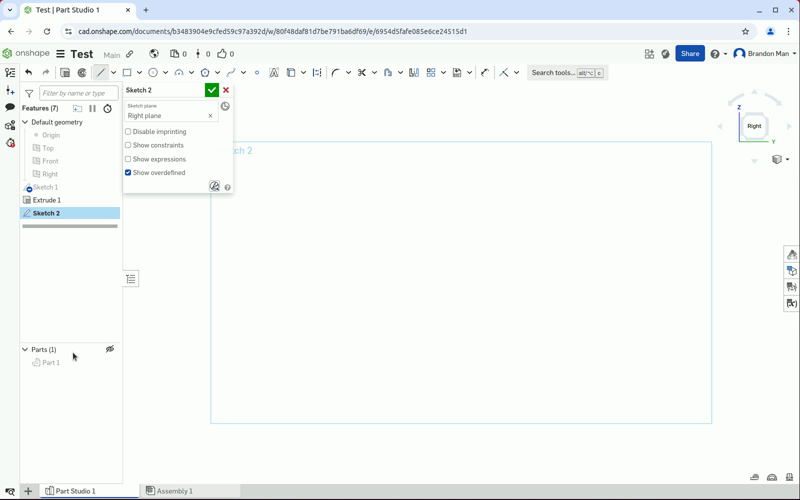
mouse_move(443, 294)
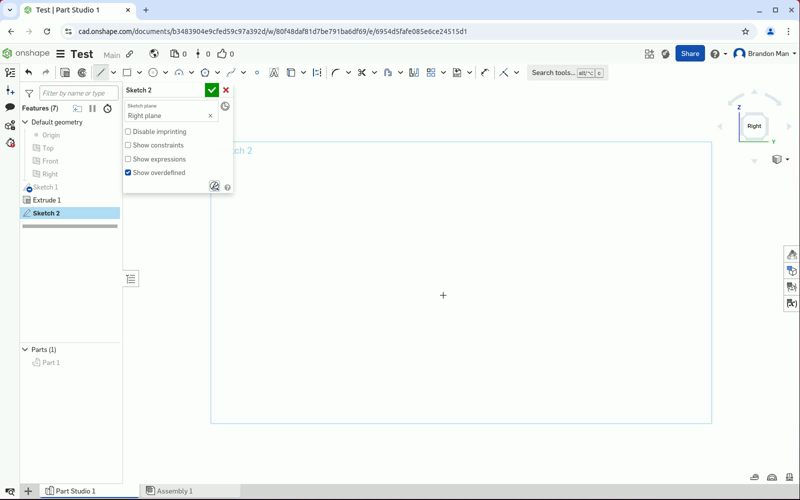
click(443, 294)
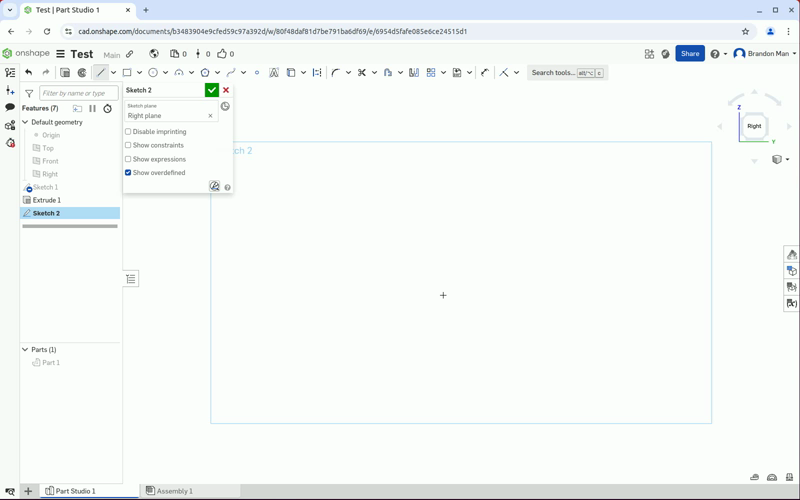
key_up(shift)
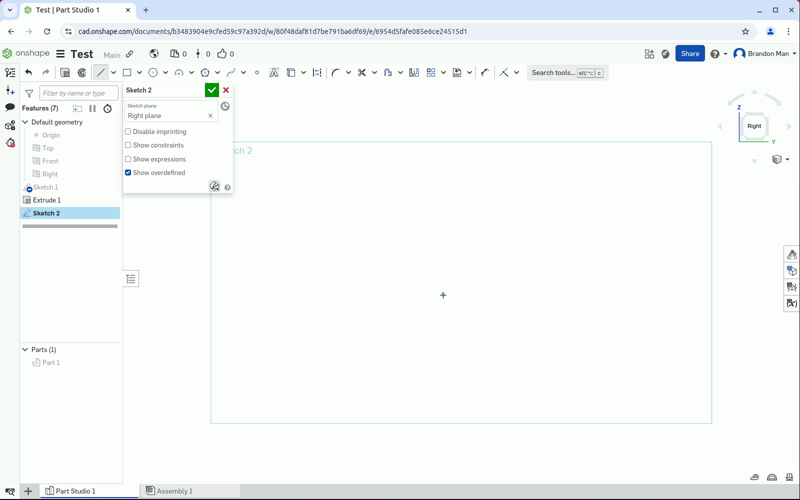
key_down(shift)
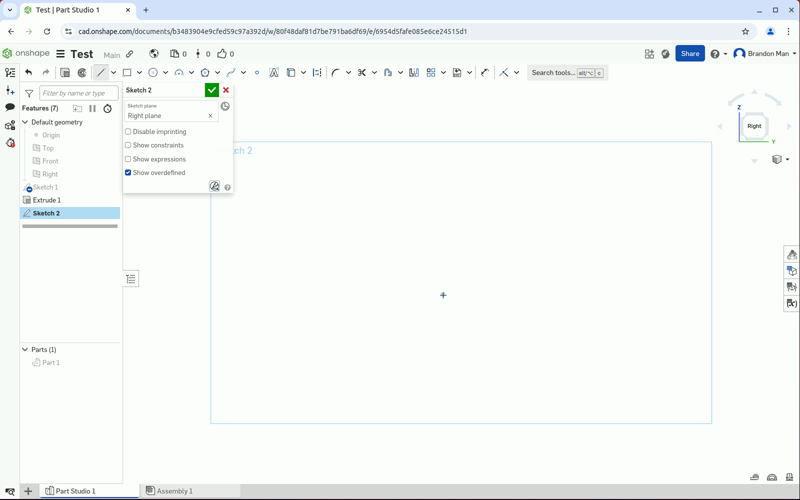
mouse_move(473, 294)
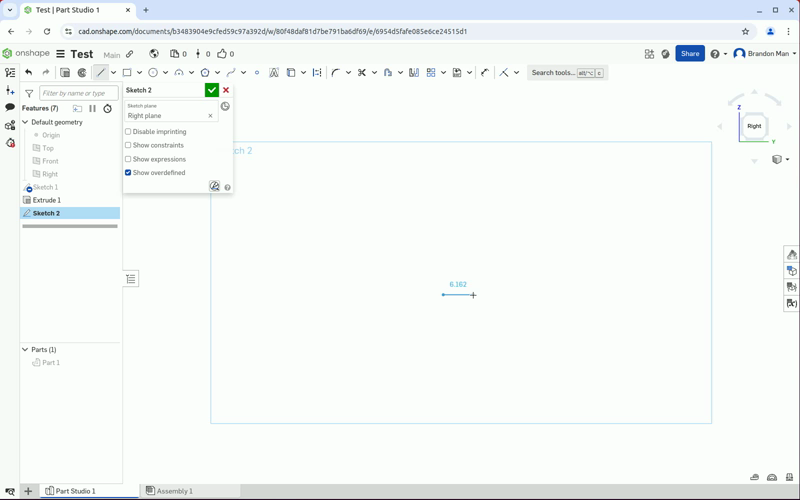
mouse_move(456, 294)
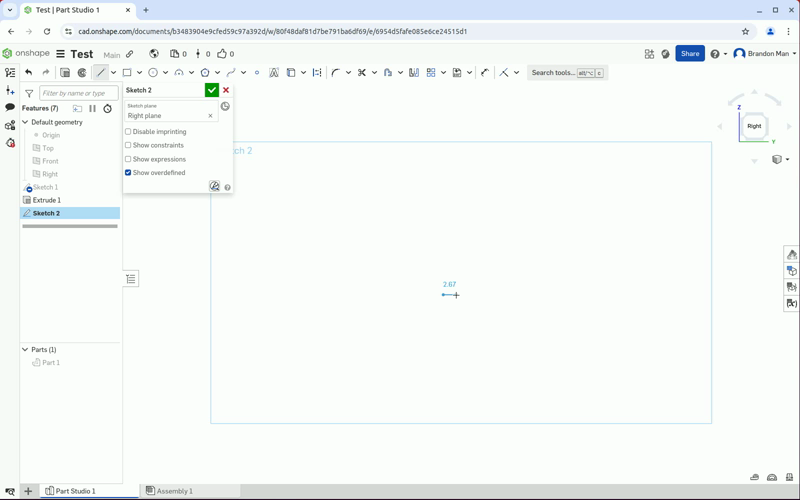
click(456, 294)
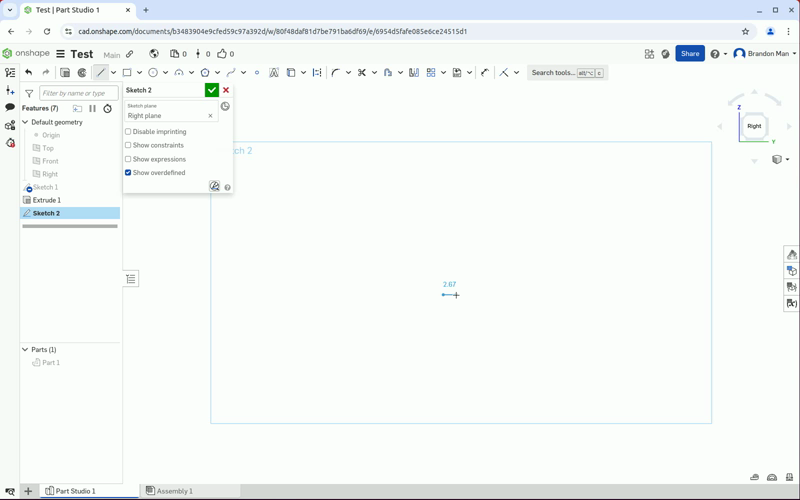
key_up(shift)
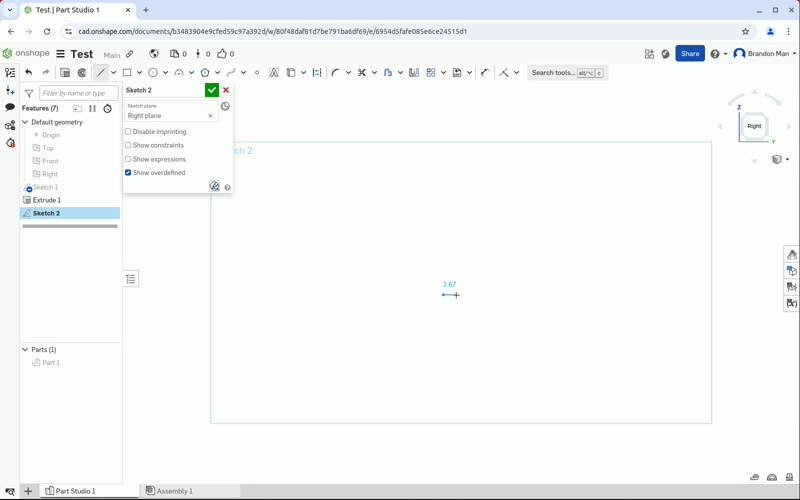
key_down(shift)
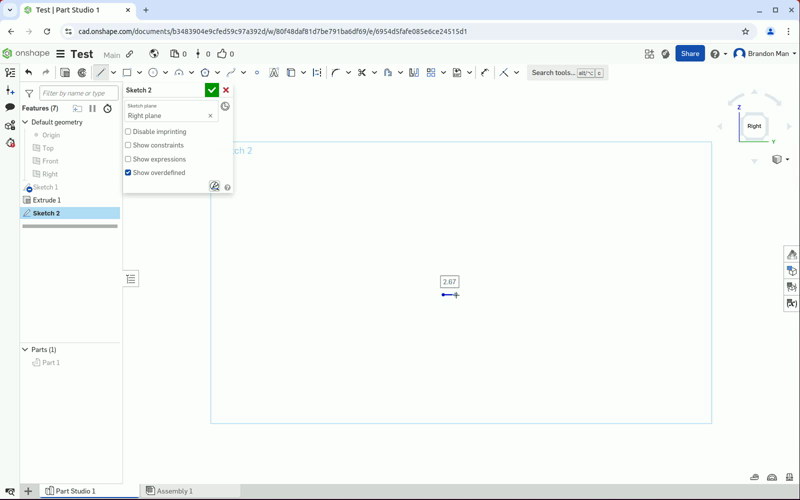
mouse_move(486, 294)
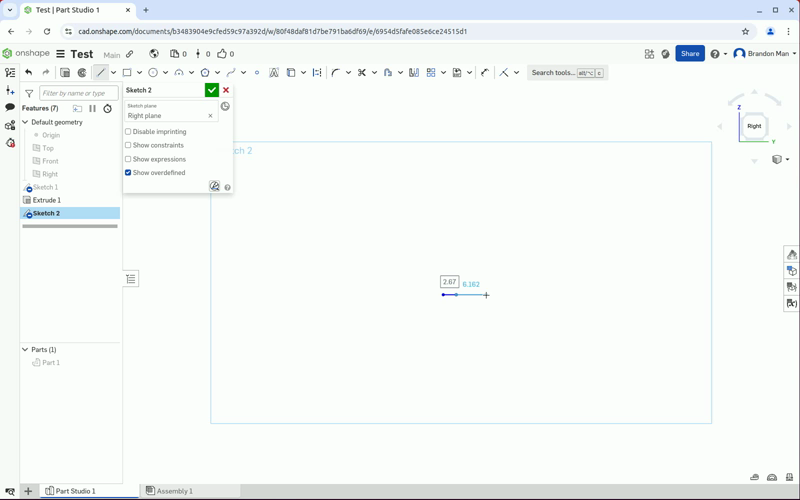
mouse_move(456, 282)
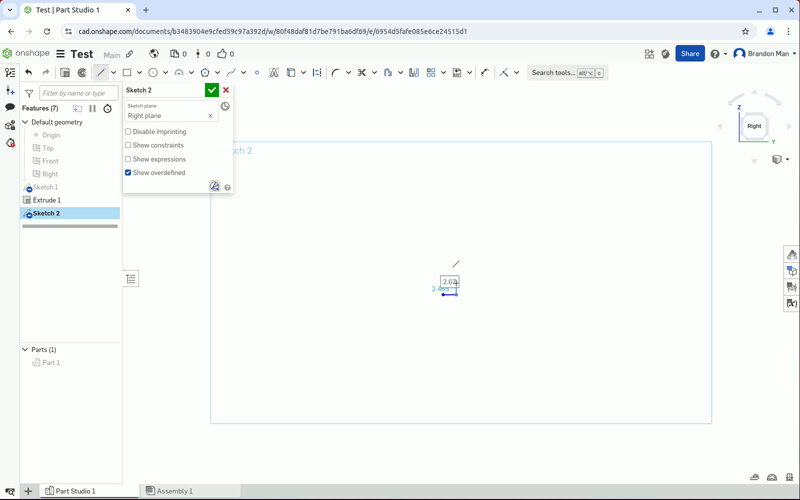
click(456, 282)
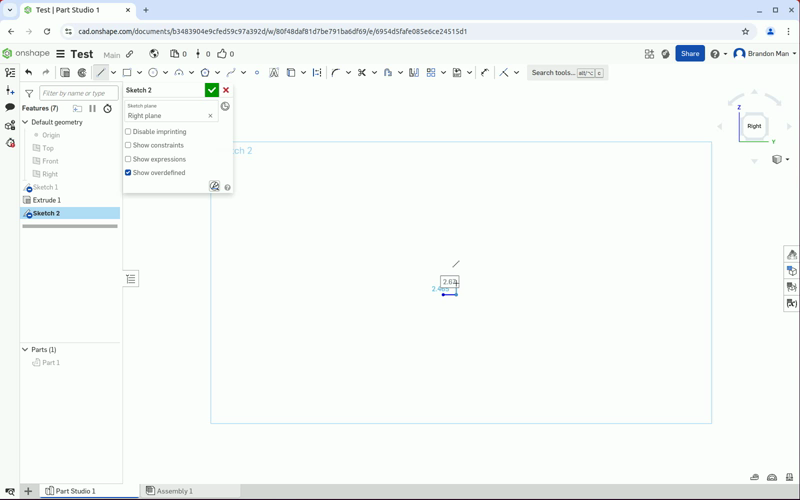
key_up(shift)
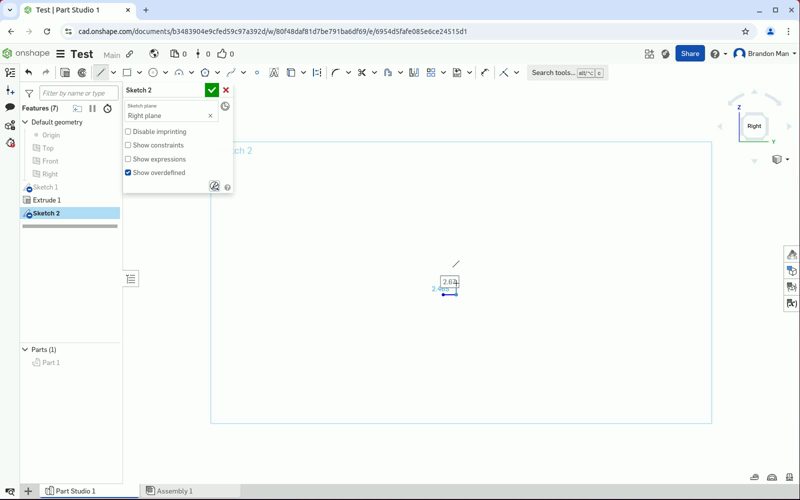
key_down(shift)
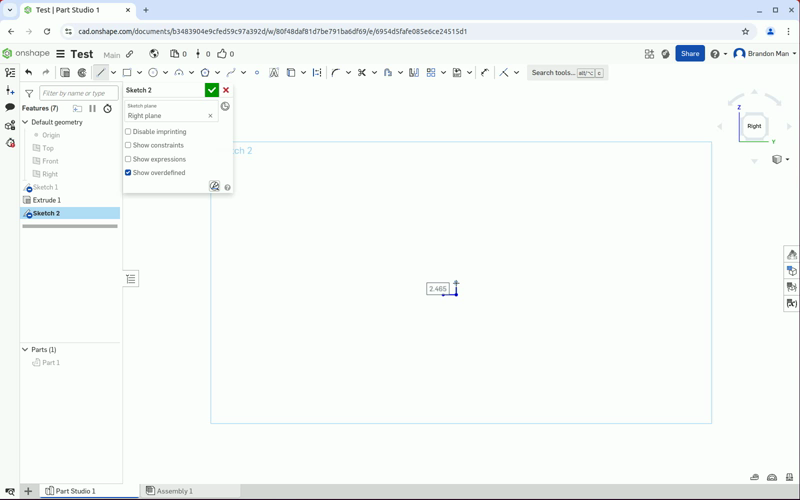
mouse_move(486, 282)
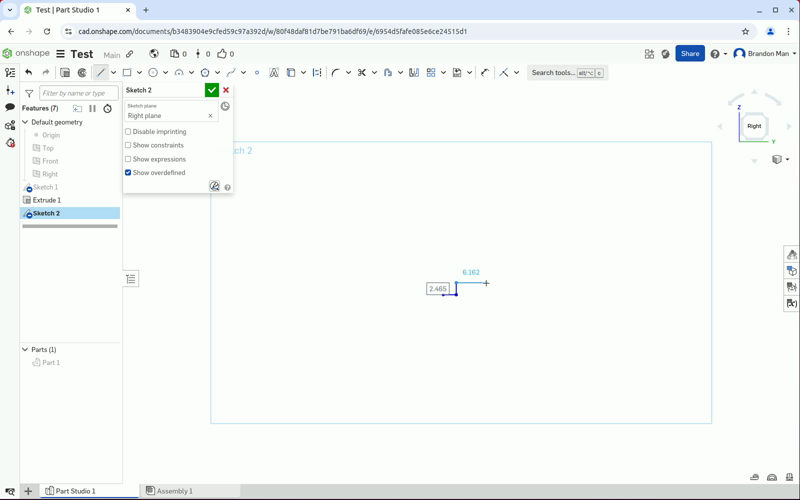
mouse_move(443, 282)
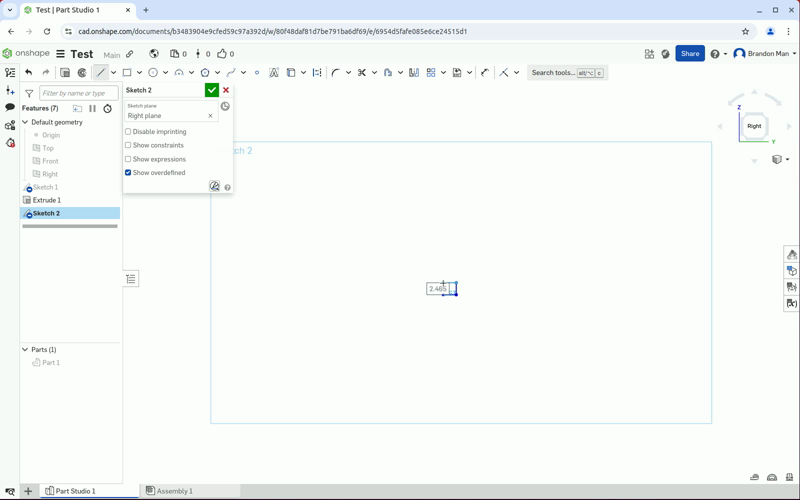
click(443, 282)
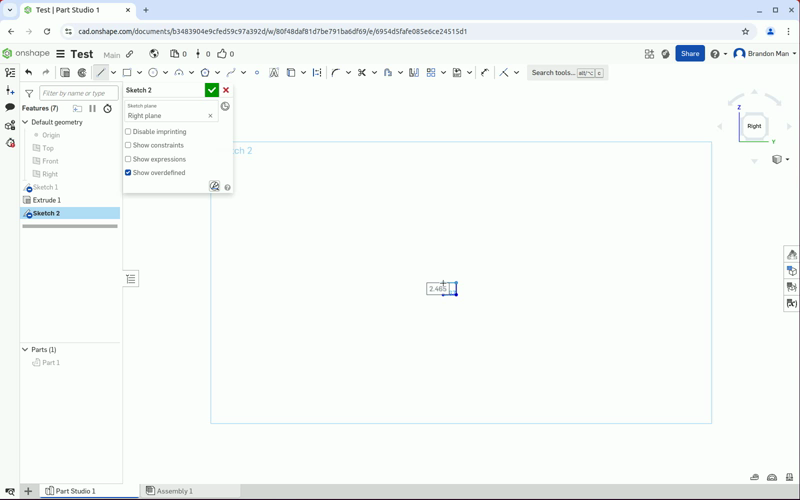
key_up(shift)
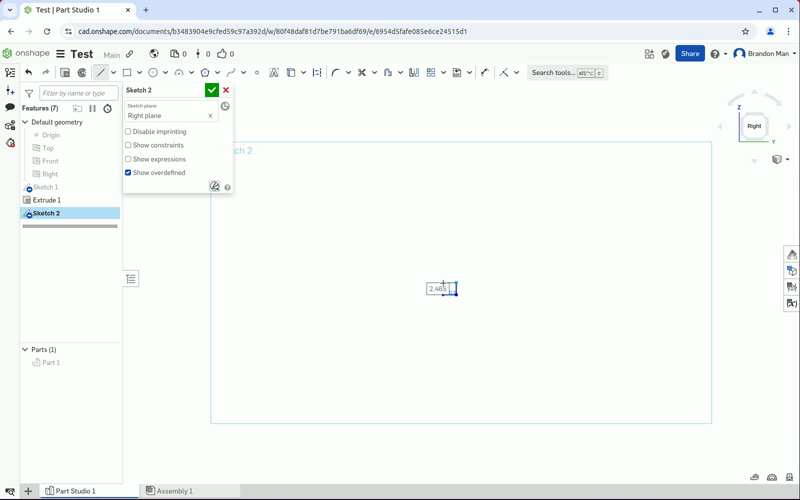
mouse_move(473, 282)
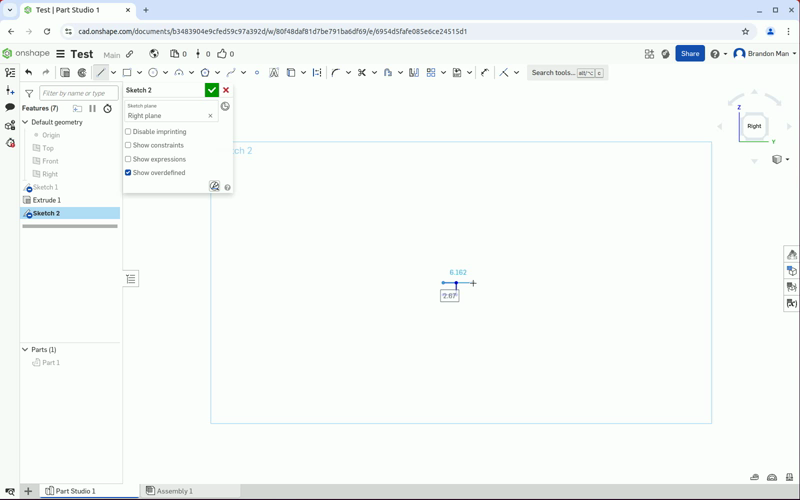
key_down(shift)
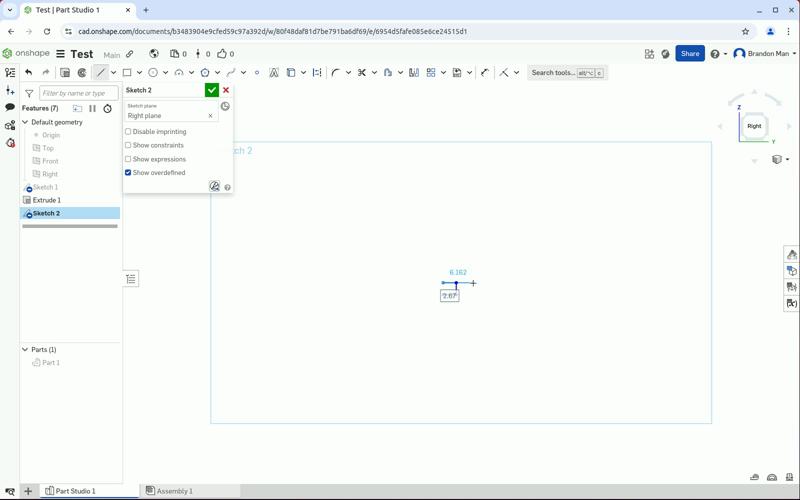
mouse_move(443, 294)
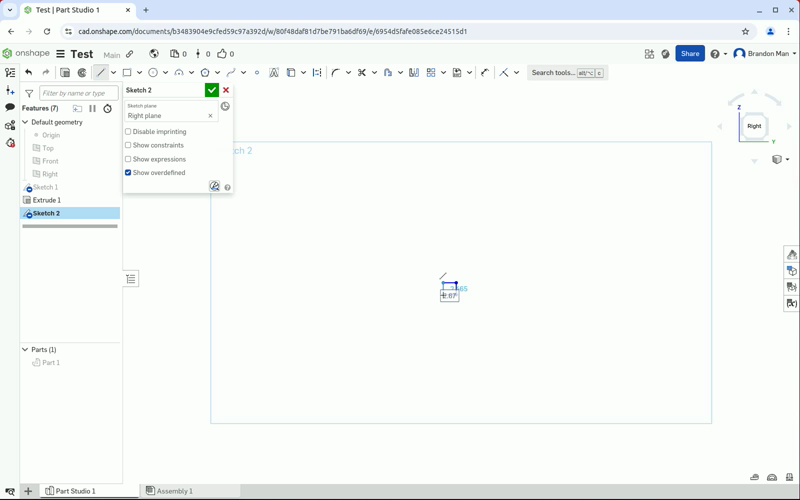
key_up(shift)
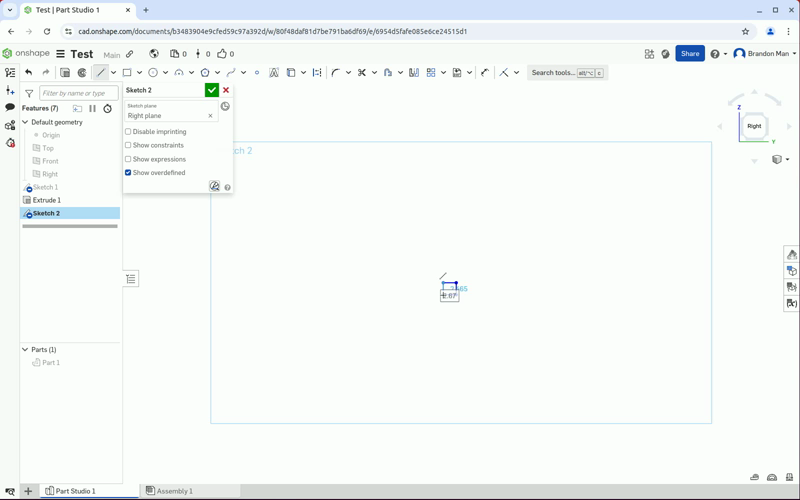
click(443, 294)
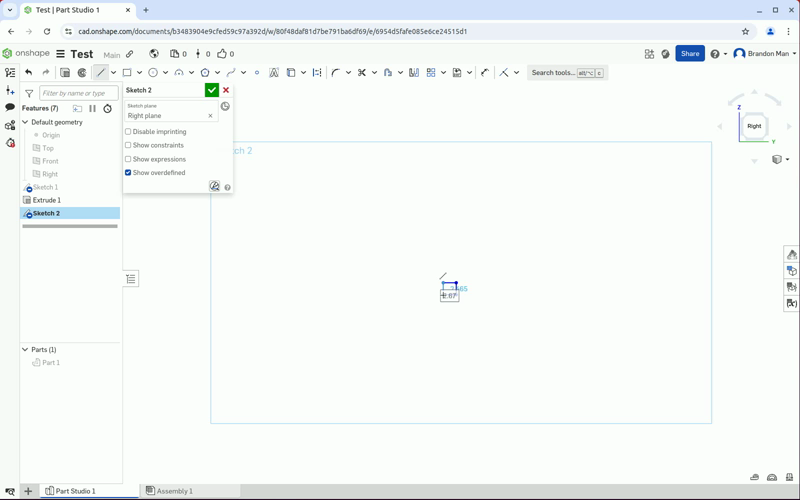
key(esc)
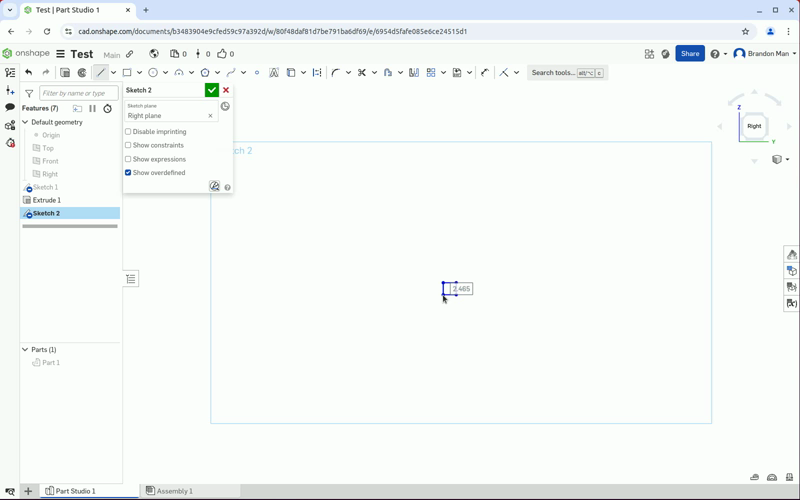
key(c)
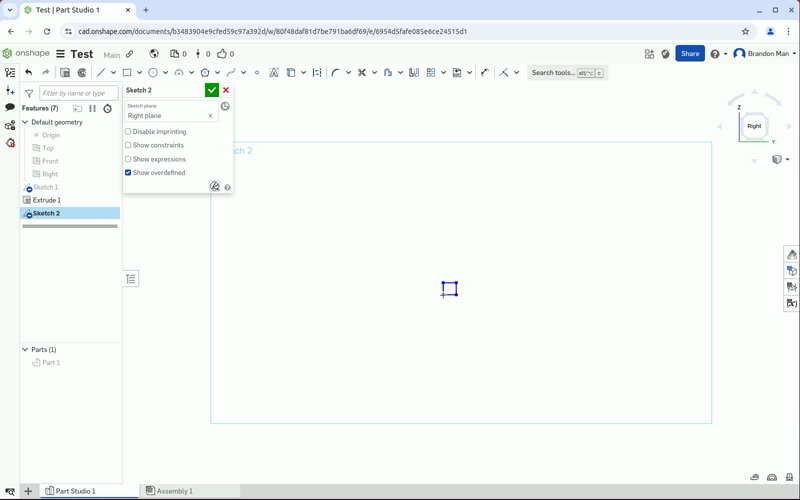
key_down(shift)
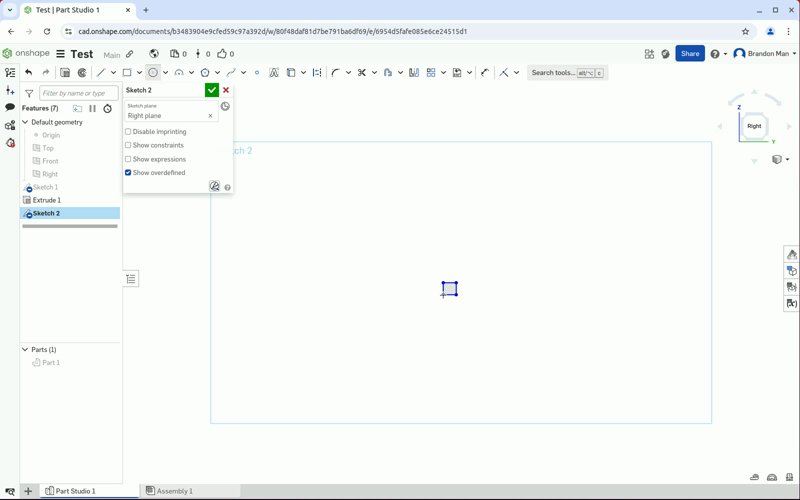
mouse_move(449, 288)
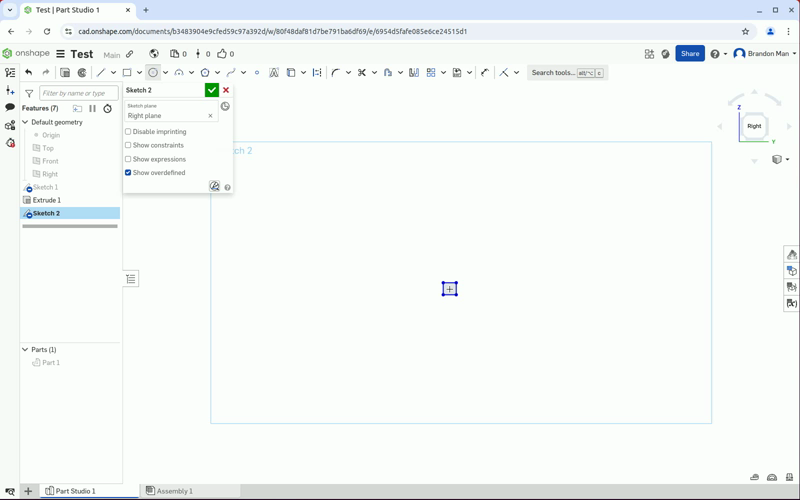
click(449, 288)
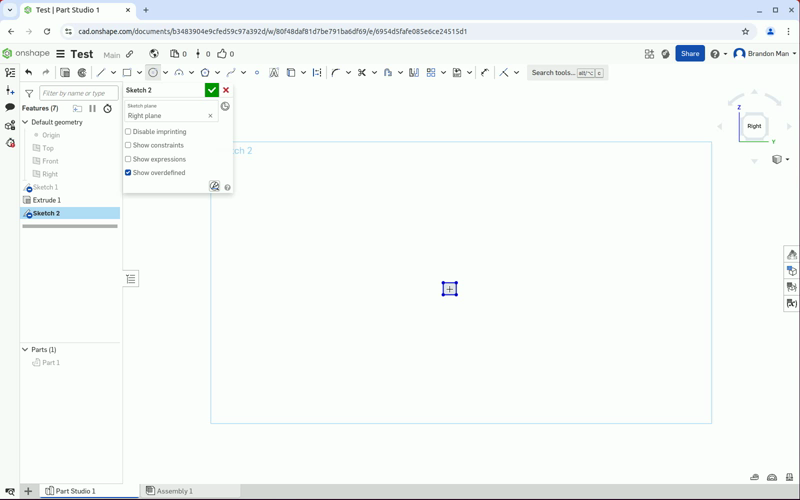
key_up(shift)
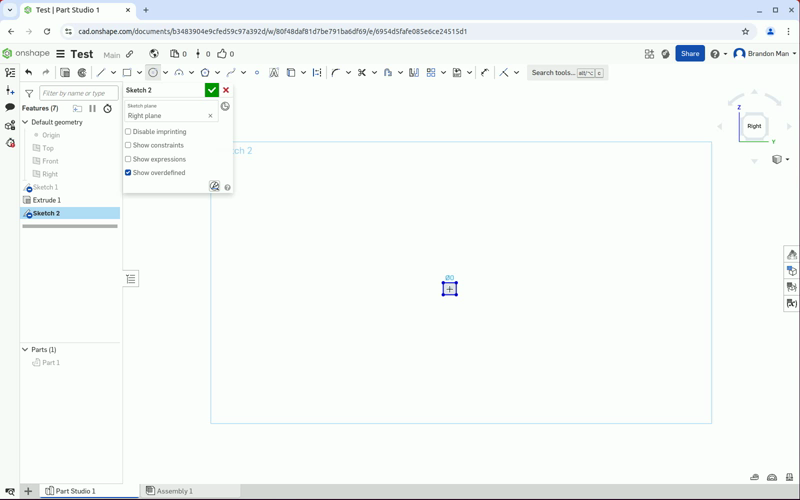
mouse_move(452, 288)
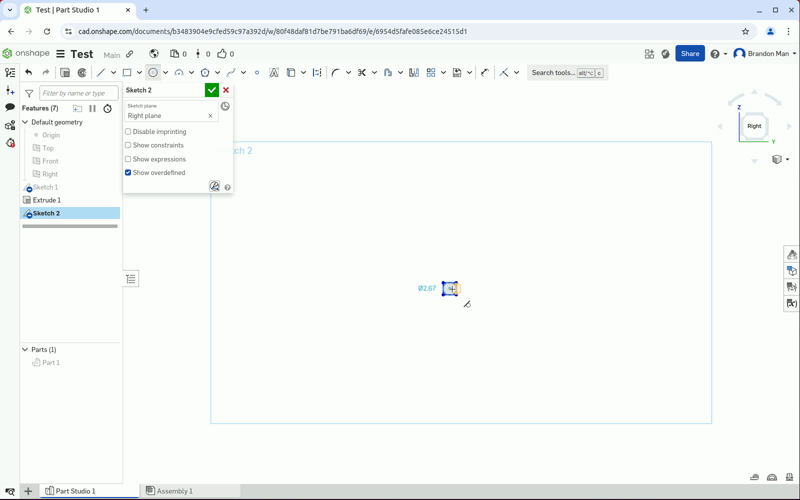
scroll(6)
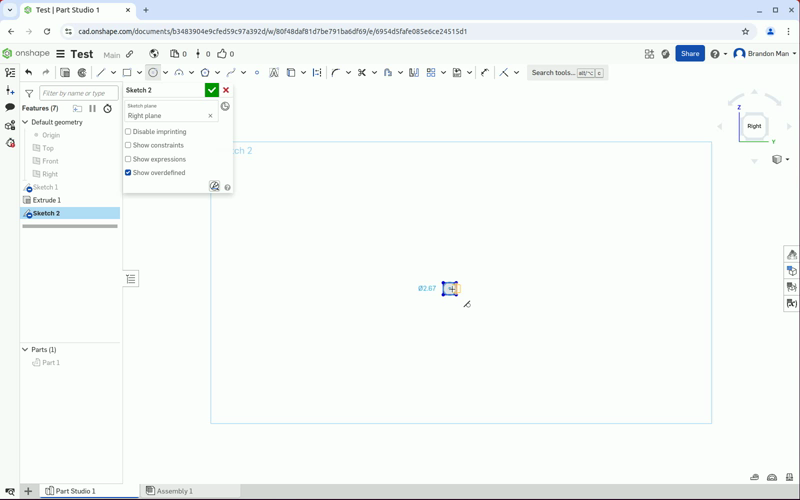
scroll(6)
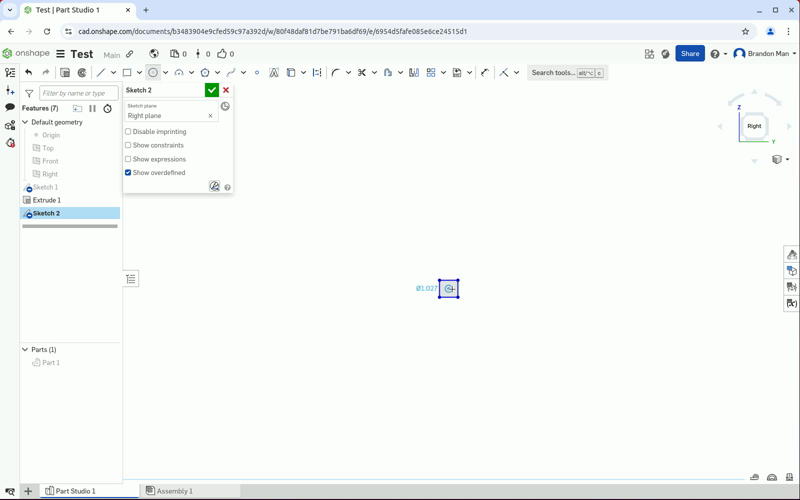
scroll(6)
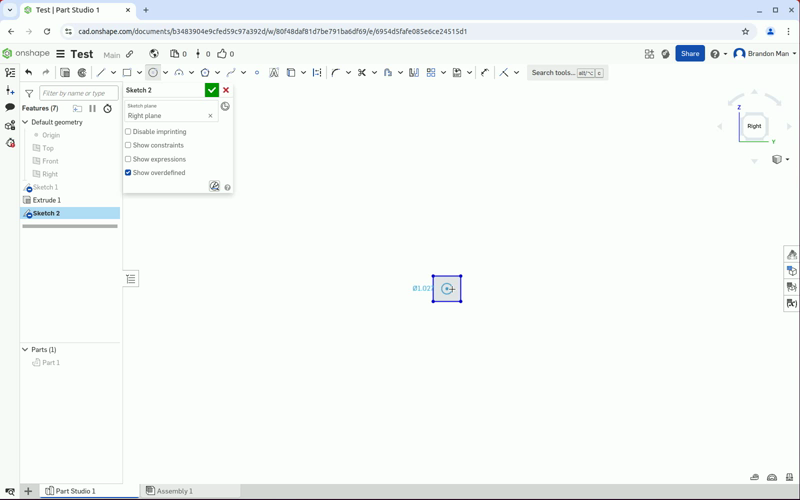
scroll(6)
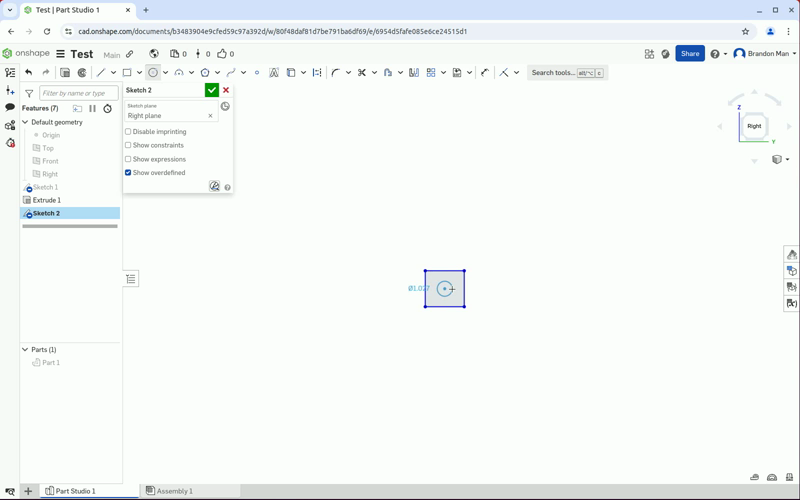
scroll(6)
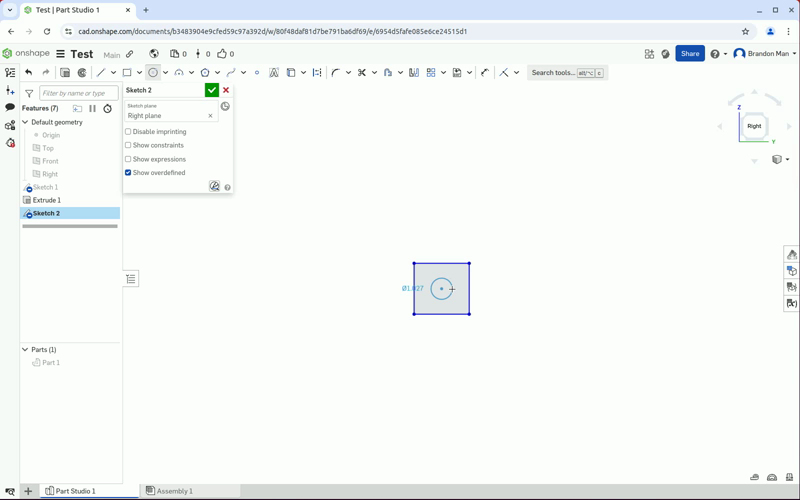
scroll(6)
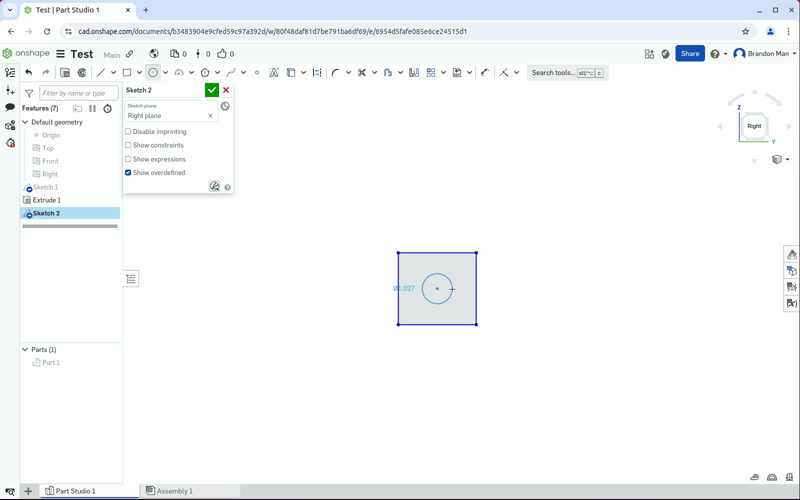
scroll(6)
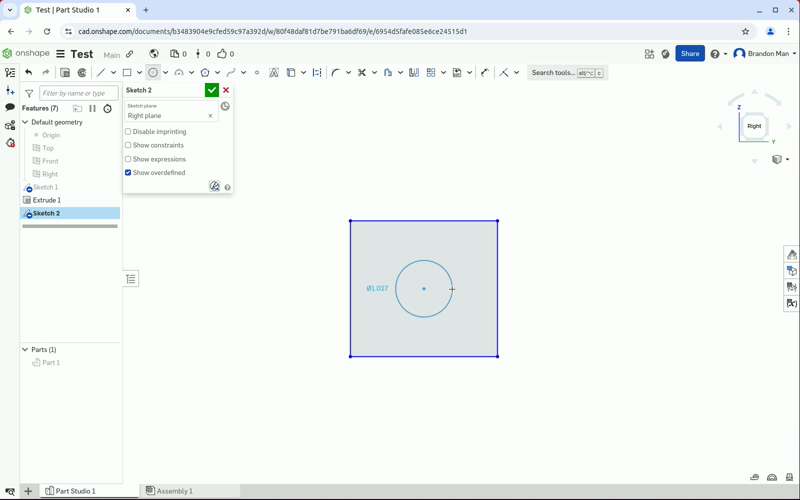
click(452, 288)
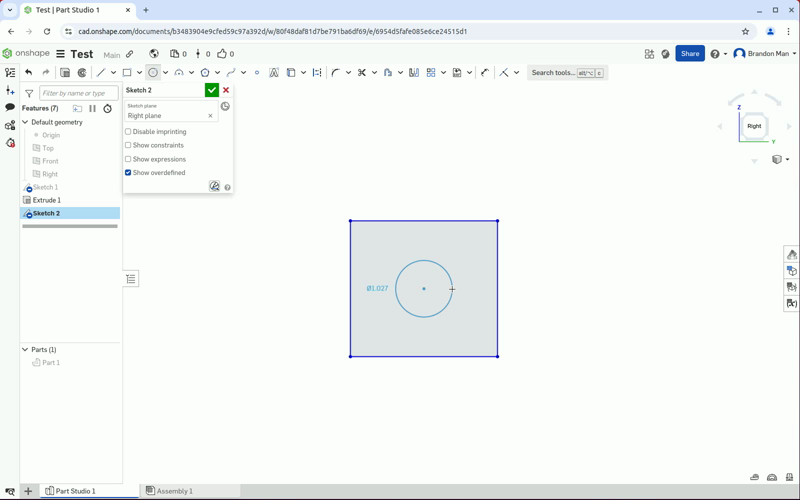
scroll(-6)
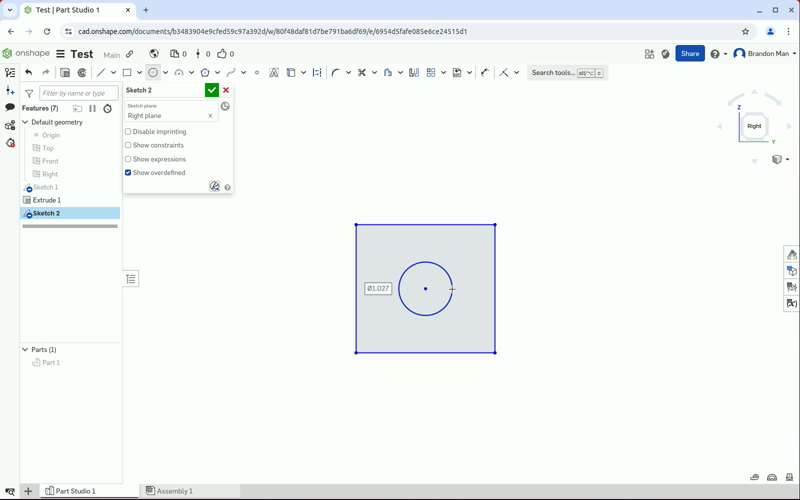
scroll(-6)
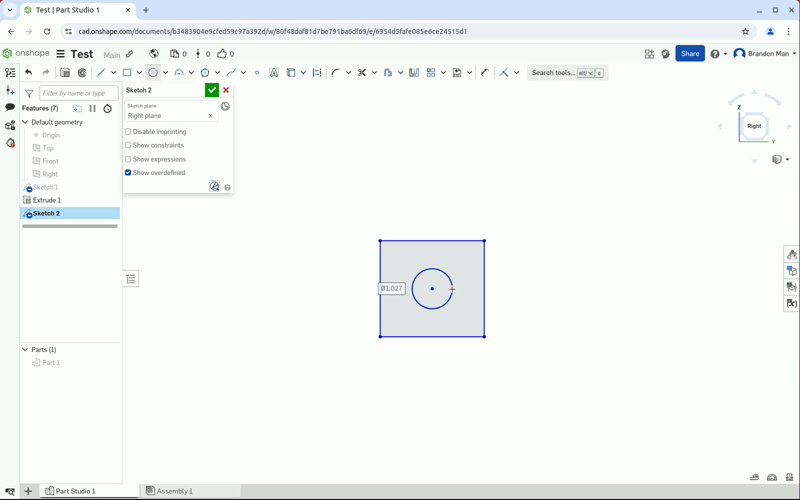
scroll(-6)
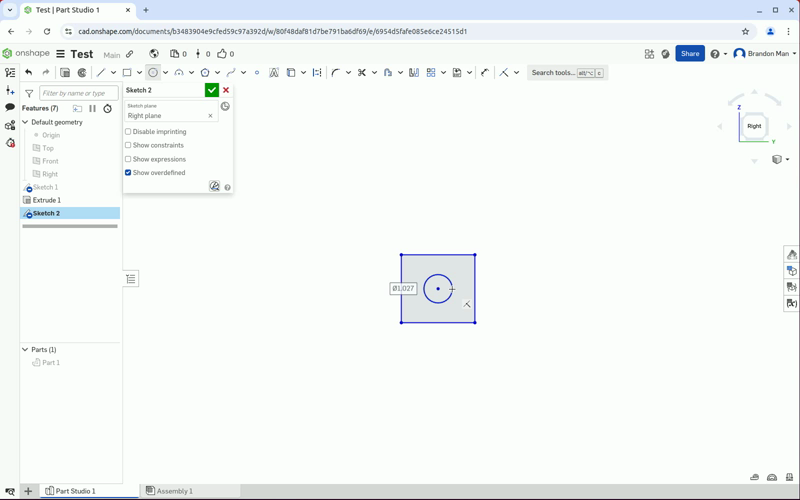
scroll(-6)
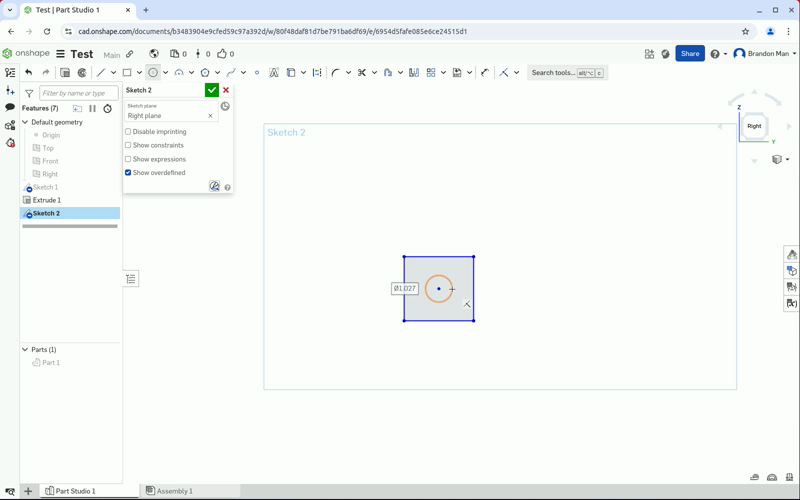
scroll(-6)
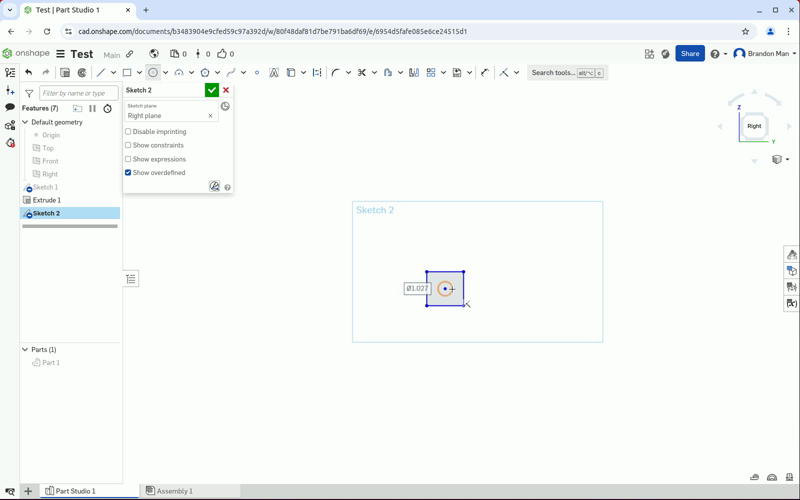
scroll(-6)
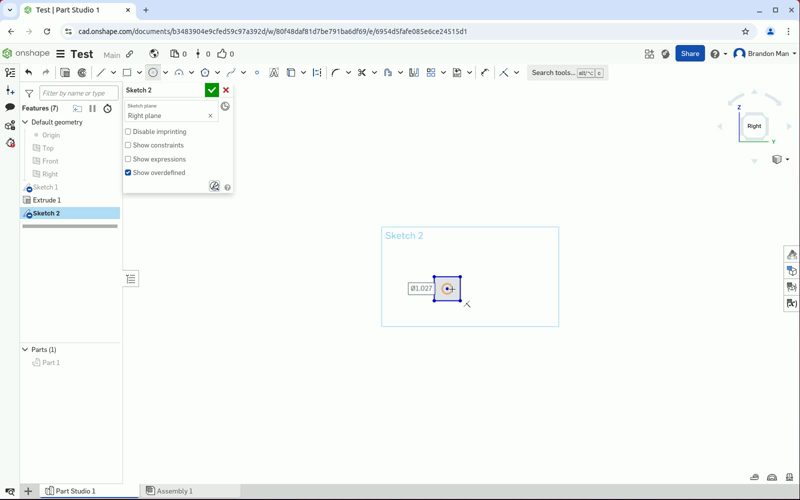
scroll(-6)
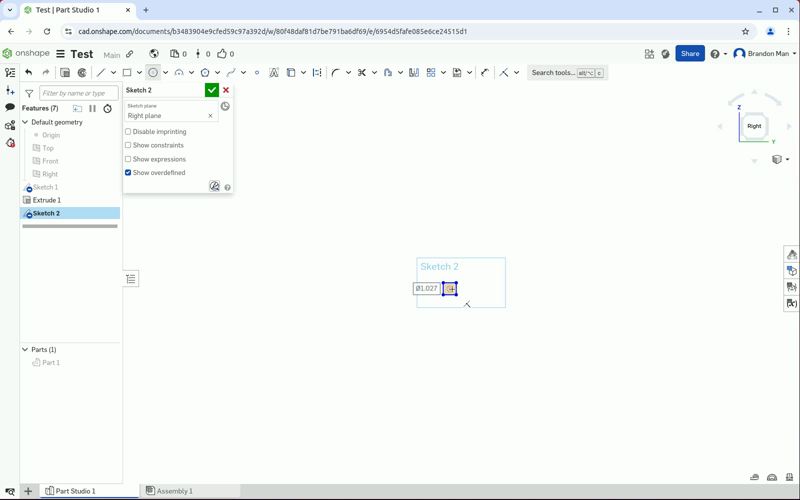
key(esc)
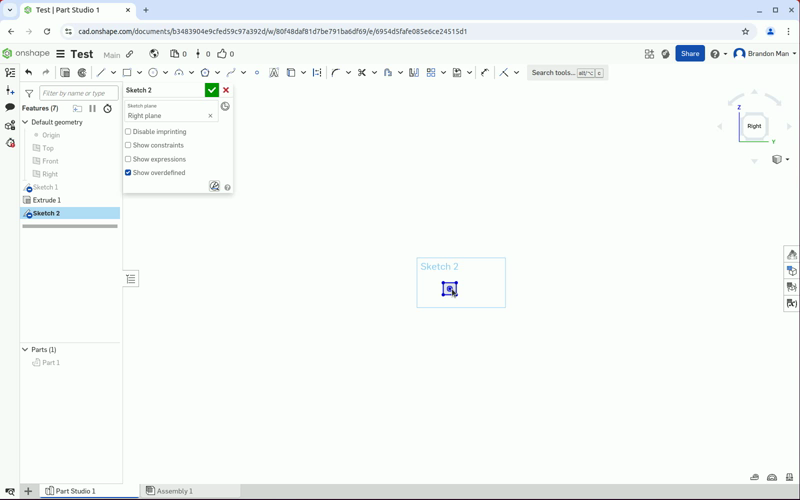
mouse_move(443, 289)
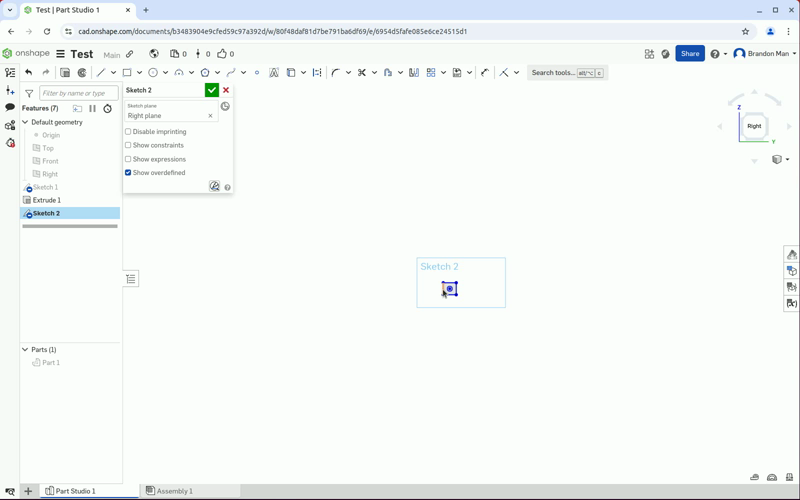
scroll(6)
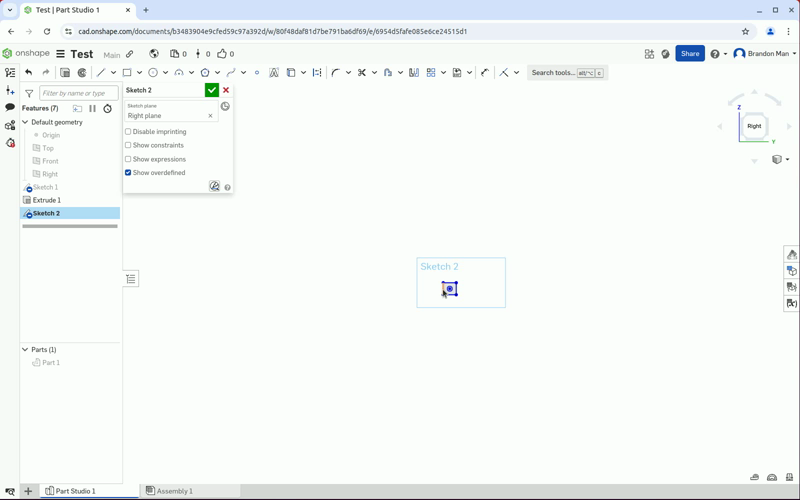
scroll(6)
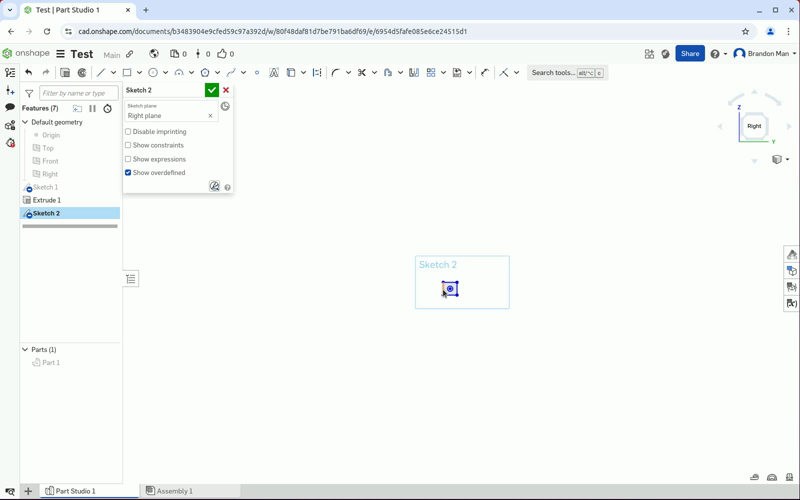
scroll(6)
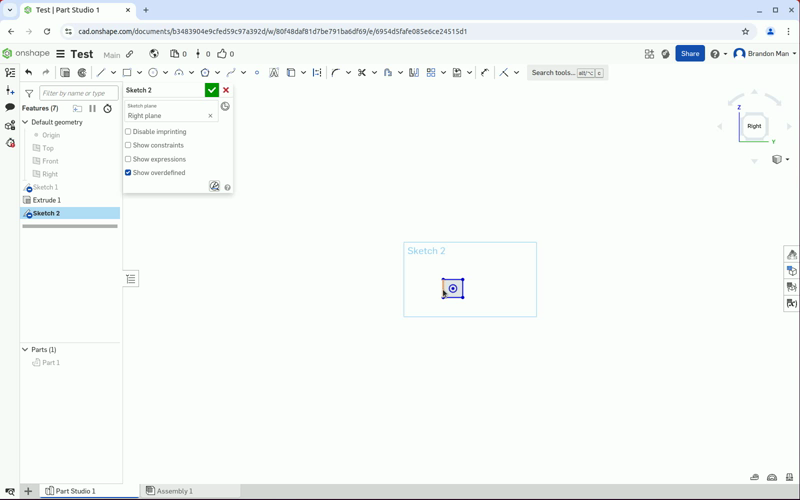
scroll(6)
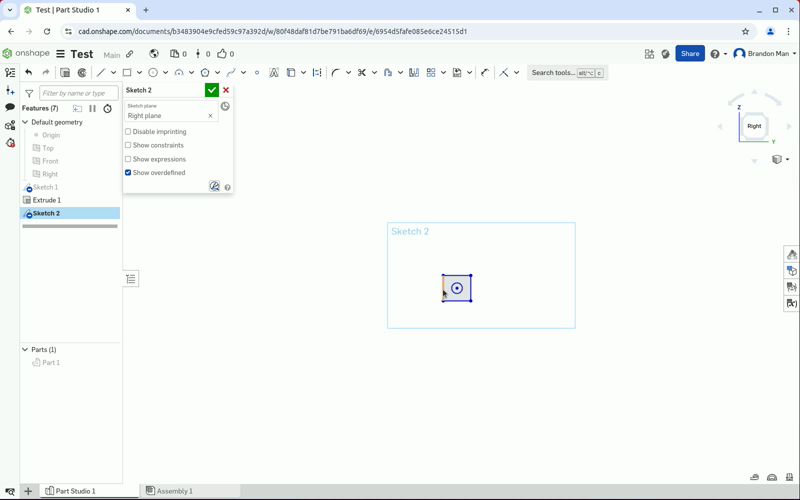
scroll(6)
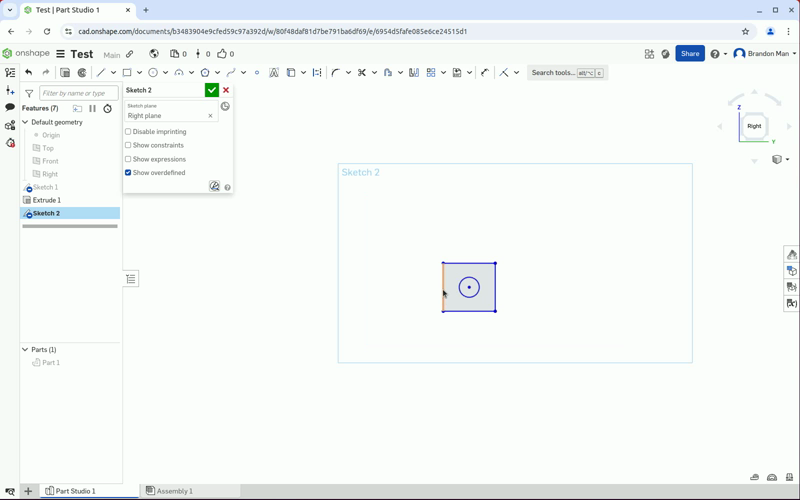
scroll(6)
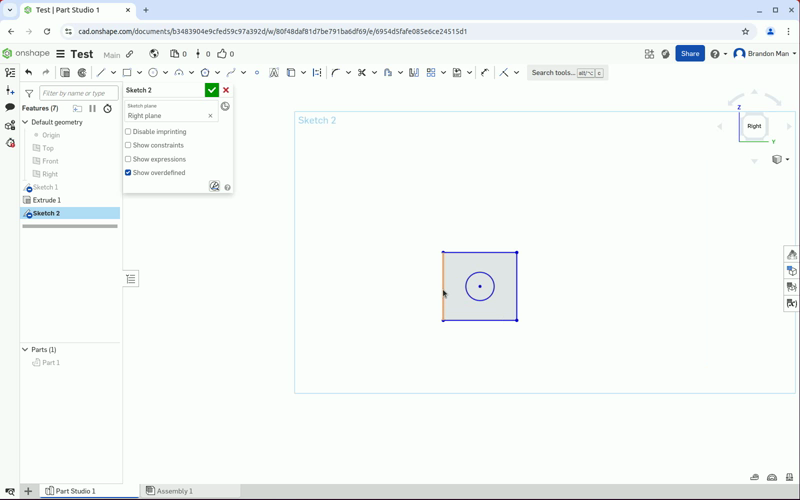
scroll(6)
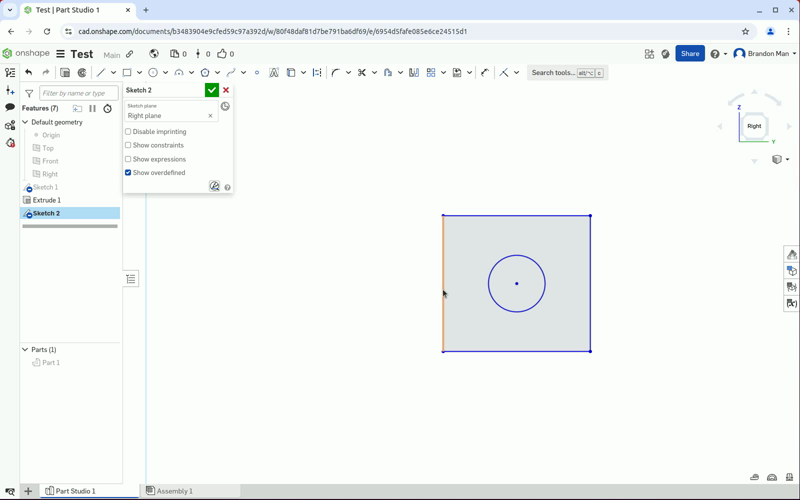
click(443, 289)
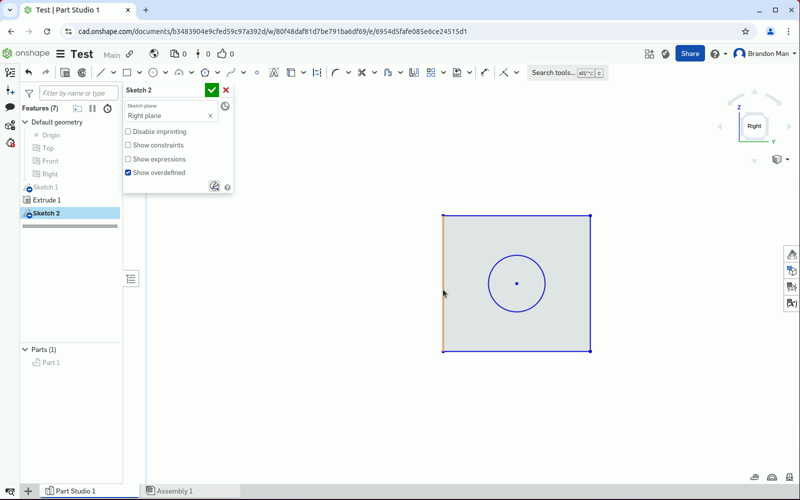
scroll(-6)
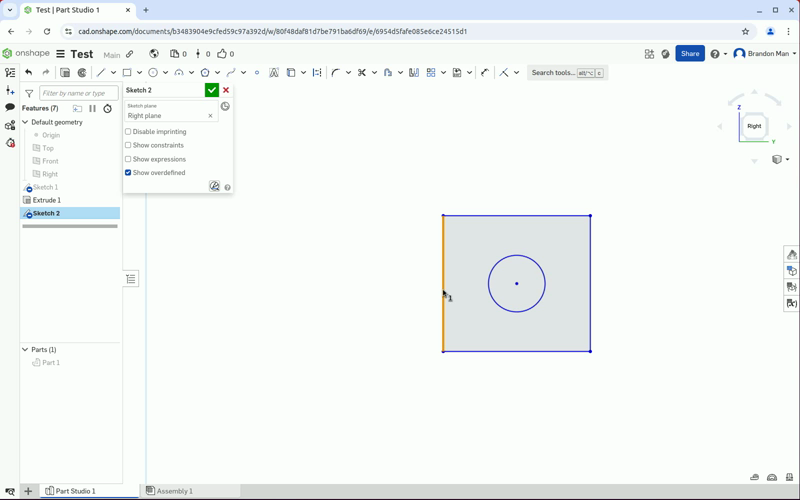
scroll(-6)
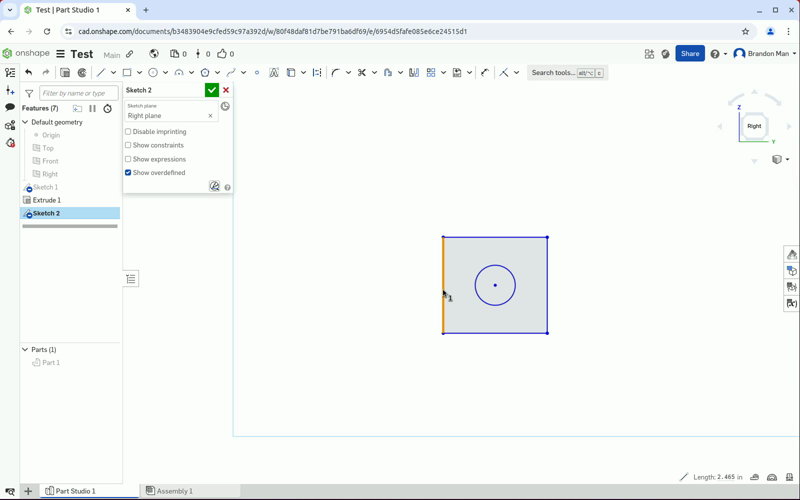
scroll(-6)
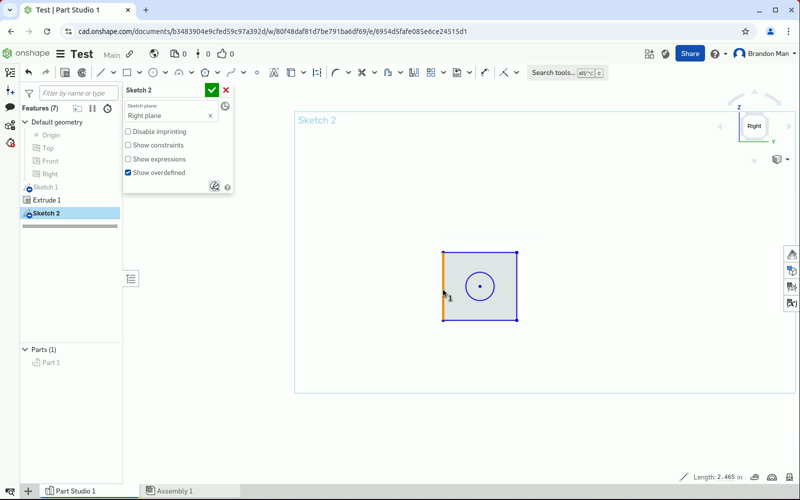
scroll(-6)
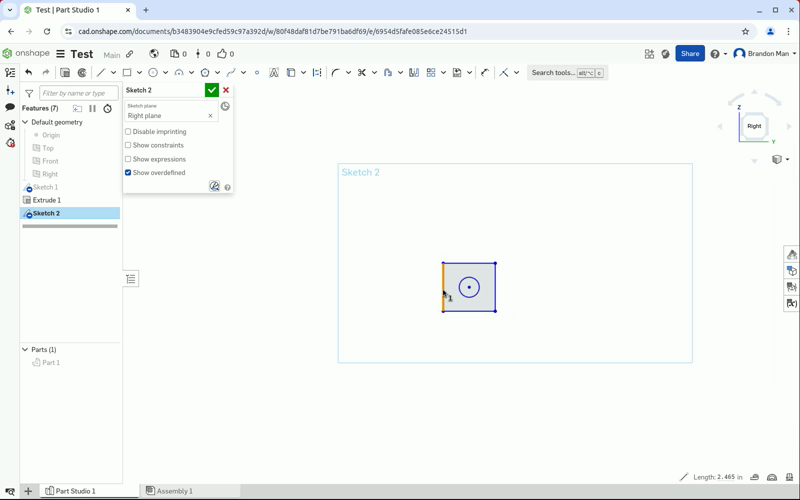
scroll(-6)
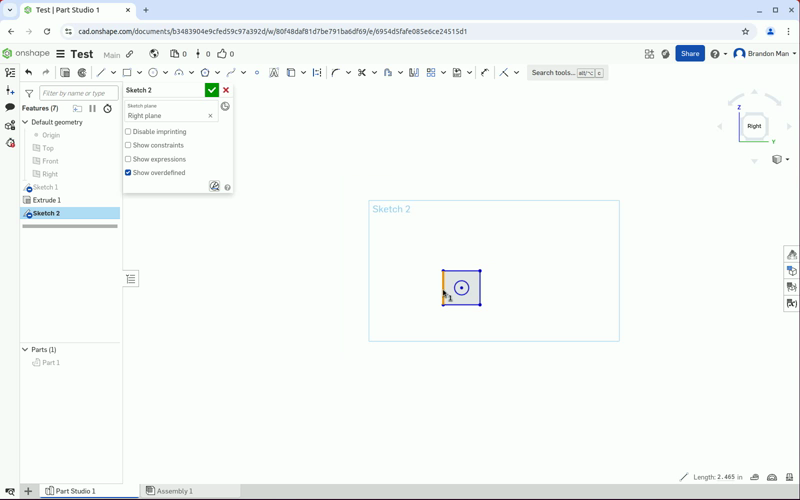
scroll(-6)
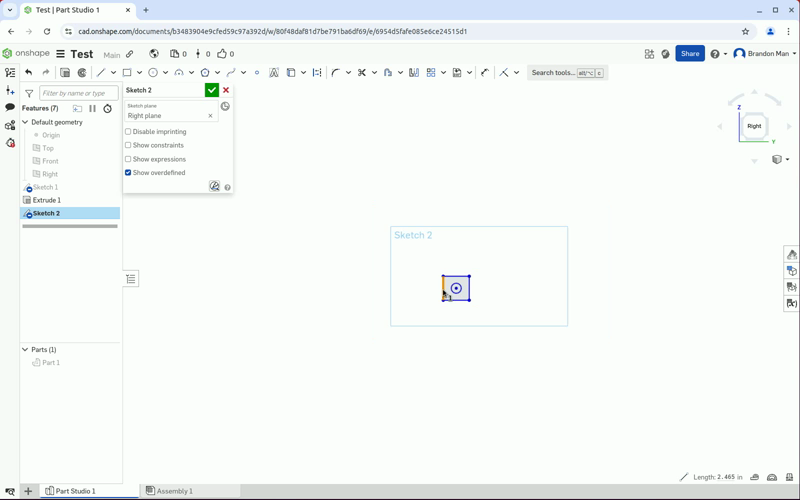
scroll(-6)
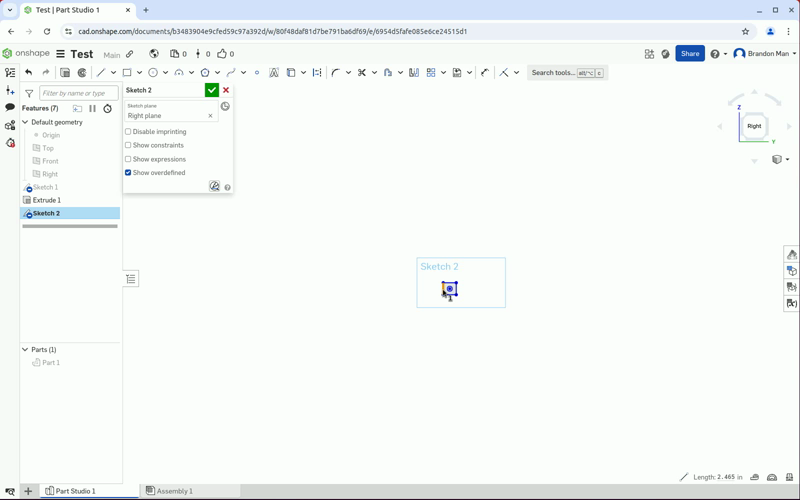
mouse_move(73, 352)
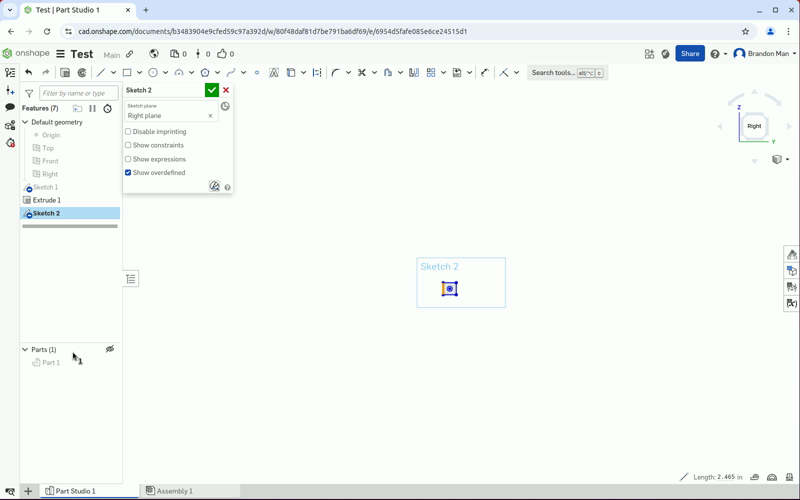
key(shift+y)
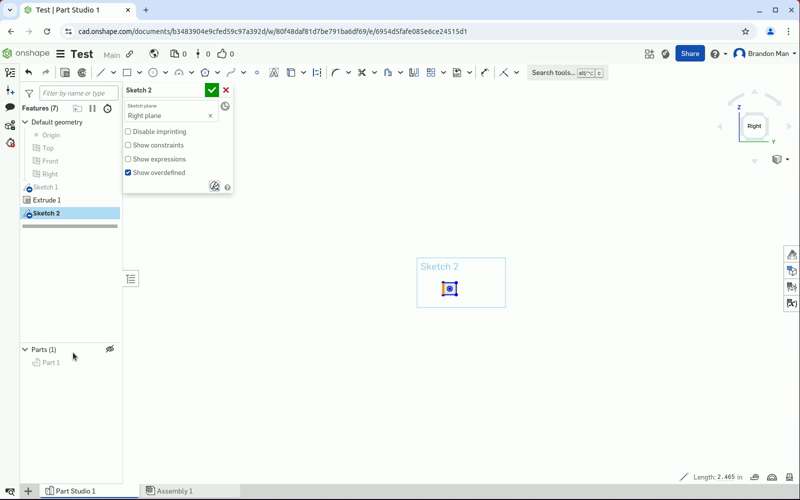
key(shift+e)
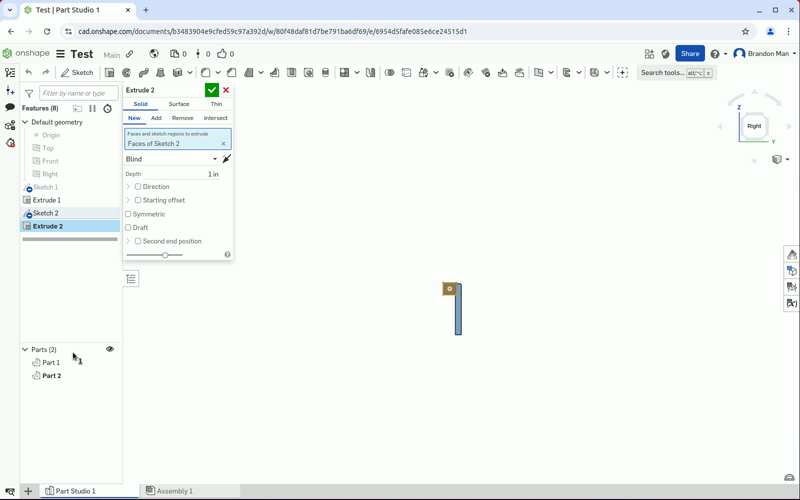
mouse_move(143, 106)
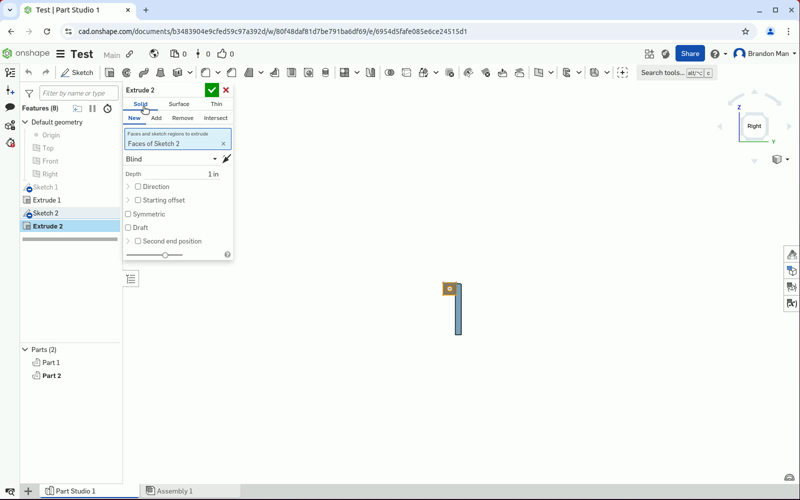
click(143, 106)
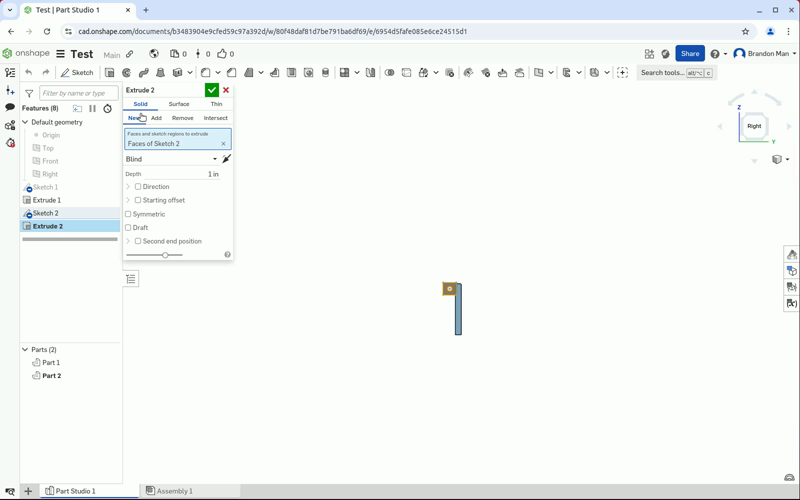
mouse_move(137, 120)
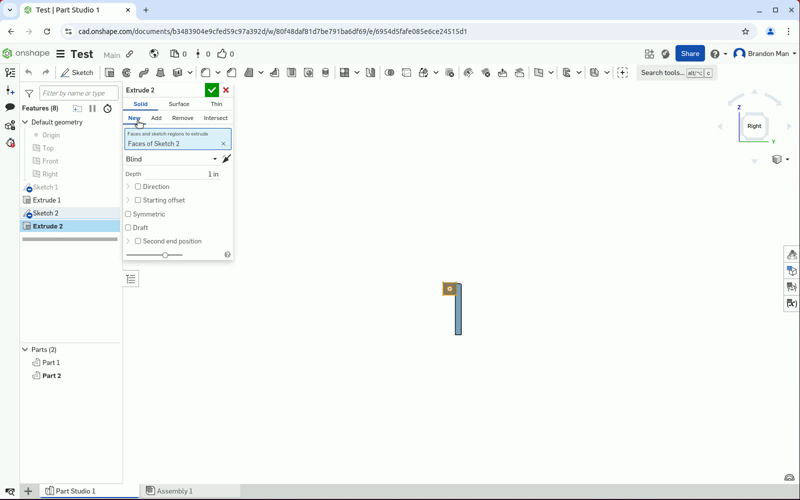
click(137, 120)
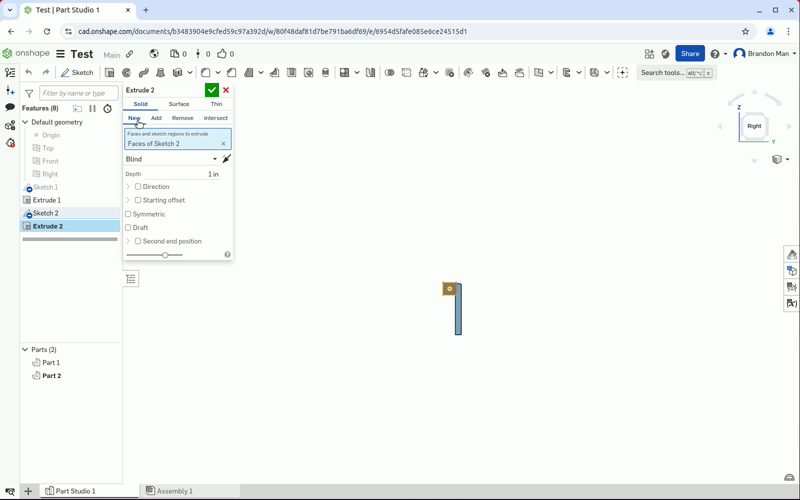
key(tab, 4)
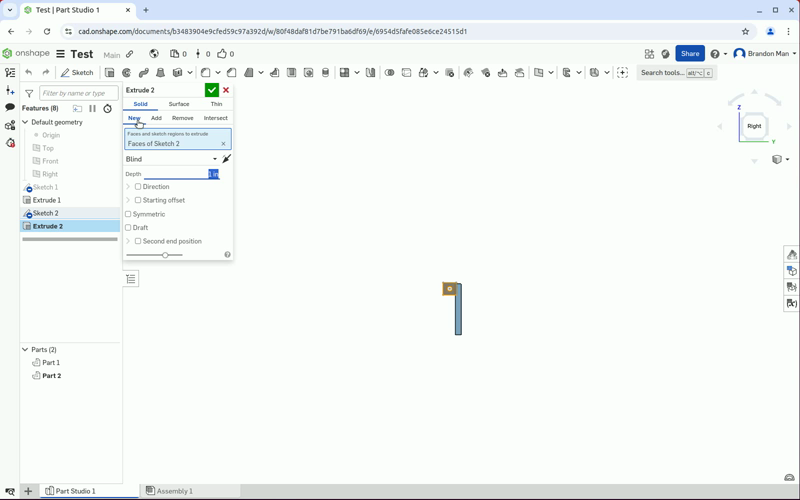
text(-1.204)
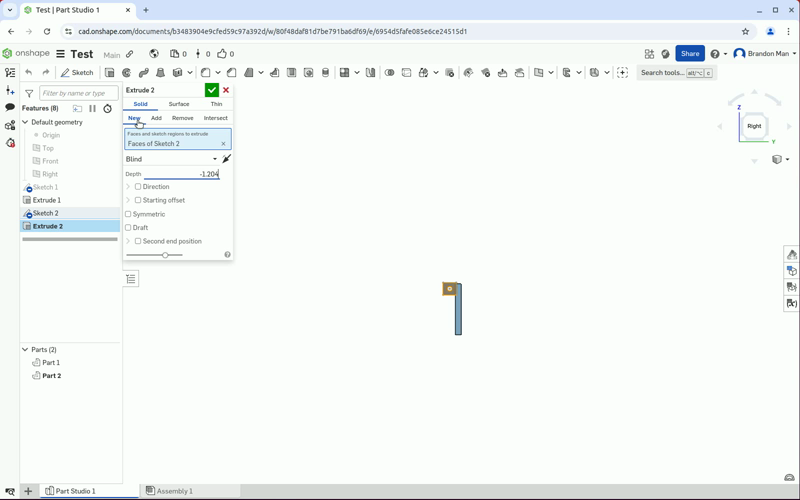
key(enter)
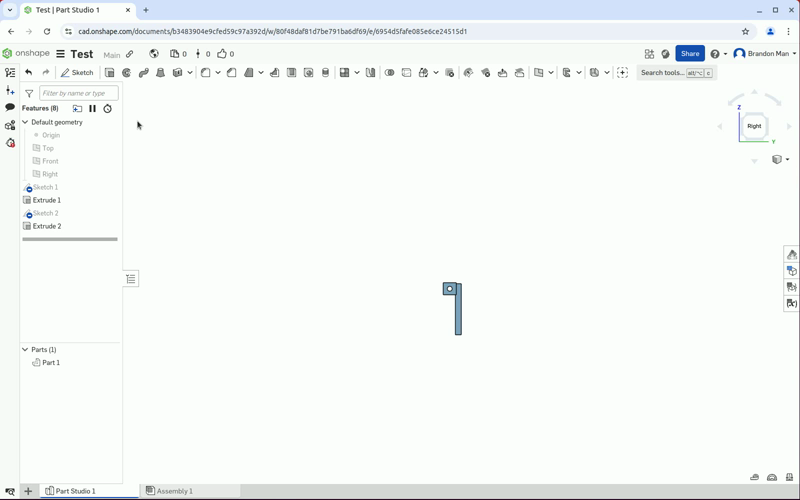
key(shift+h)
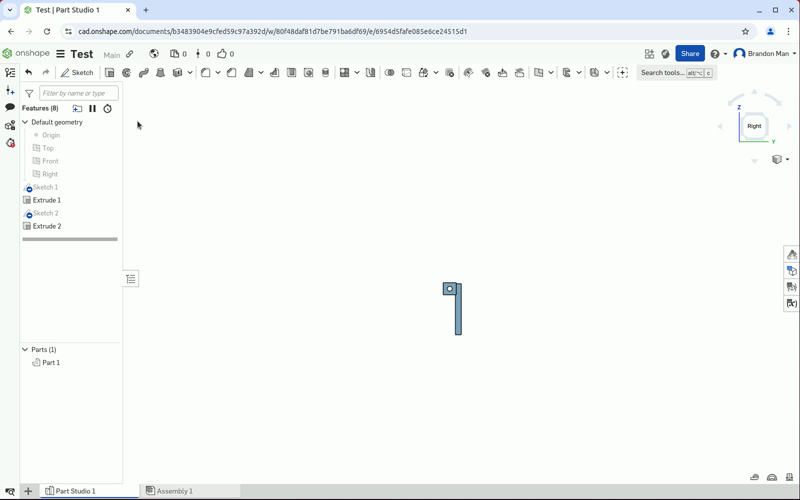
key(shift+h)
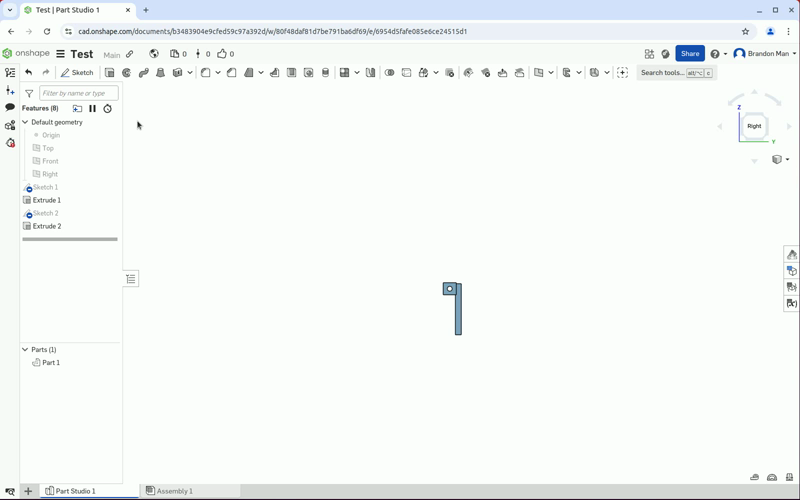
mouse_move(73, 189)
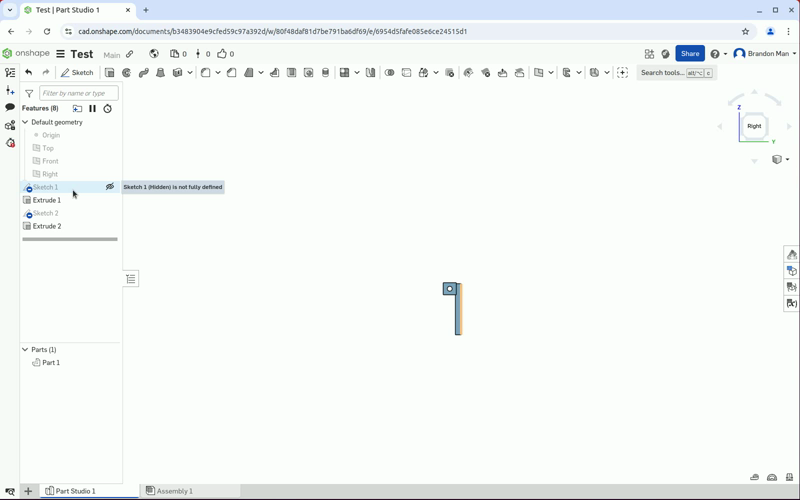
click(73, 189)
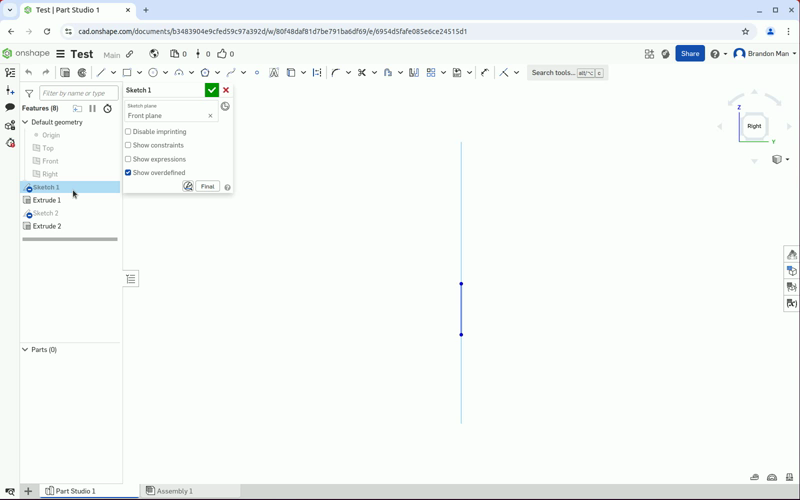
mouse_move(229, 92)
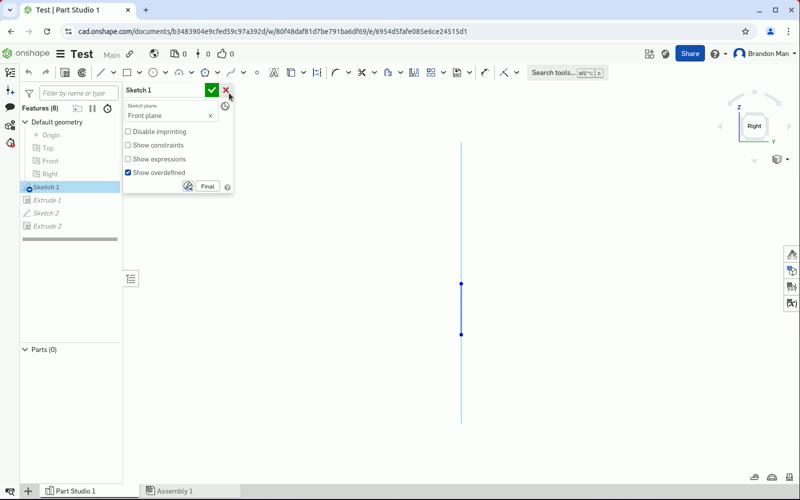
click(229, 92)
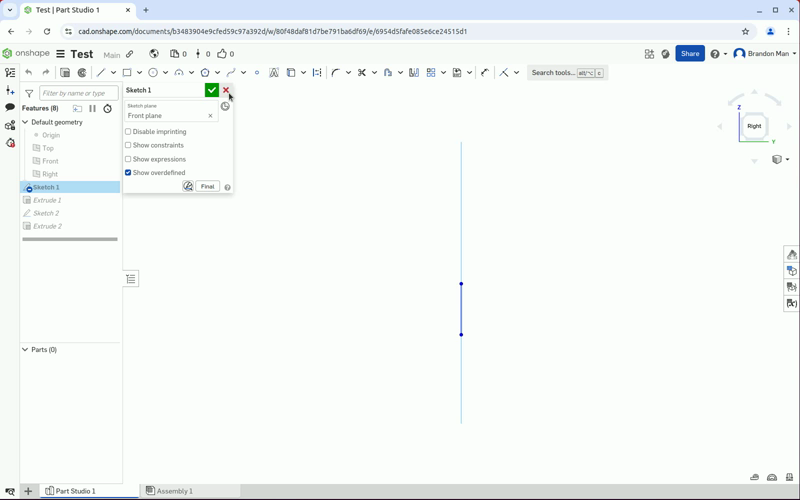
key(shift+s)
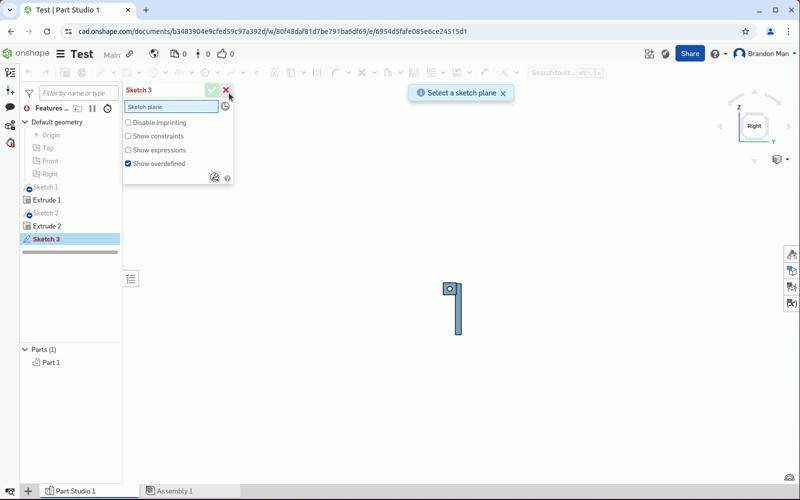
mouse_move(73, 176)
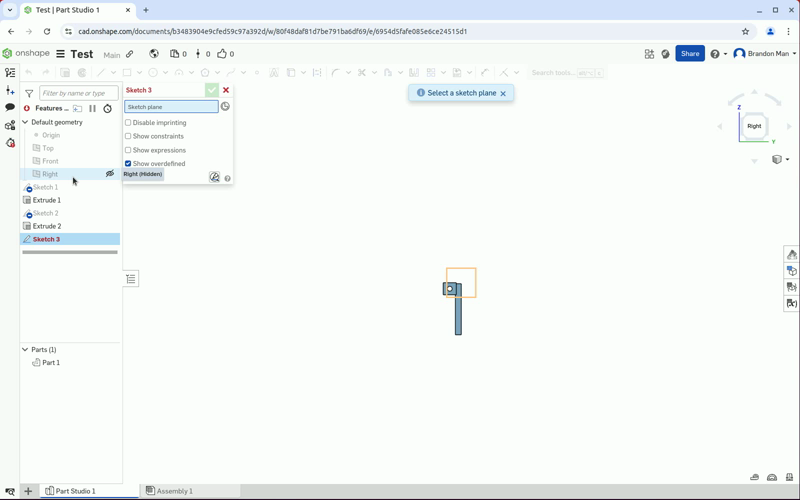
click(73, 176)
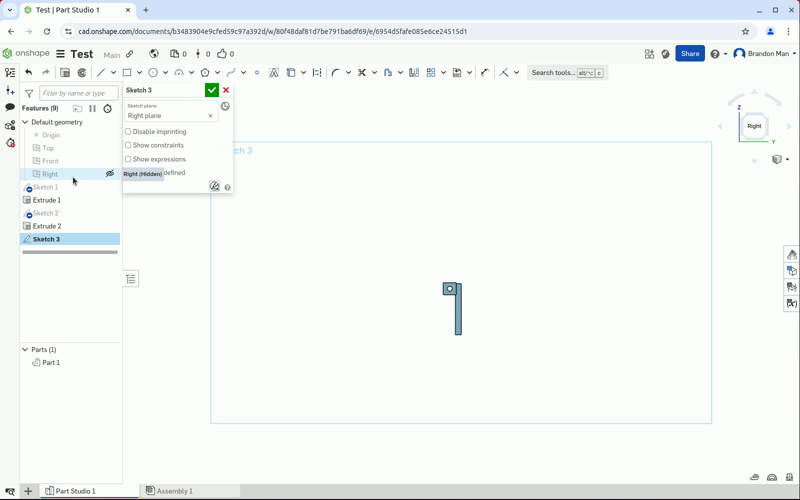
mouse_move(73, 352)
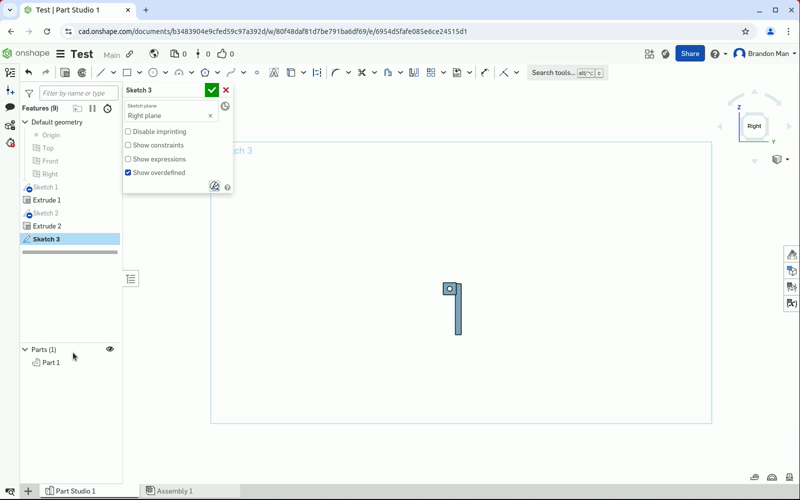
key(y)
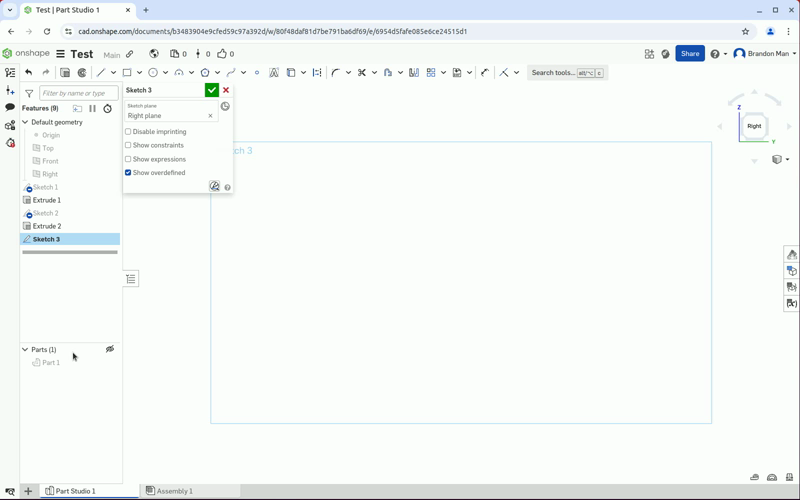
key(l)
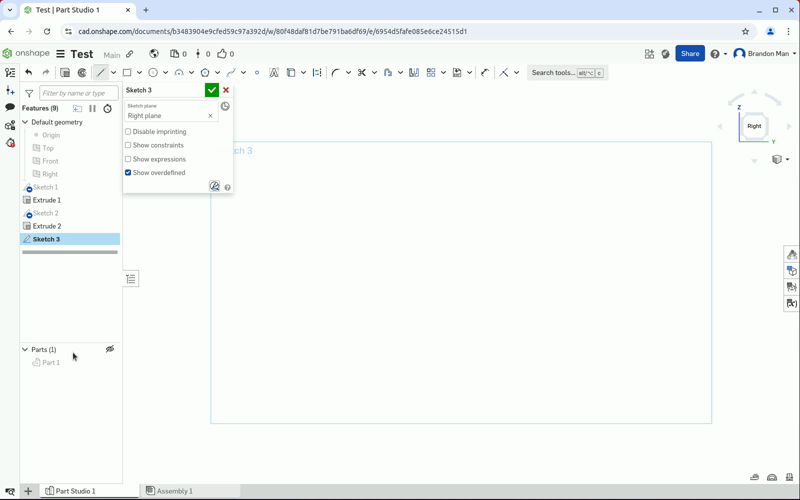
key_down(shift)
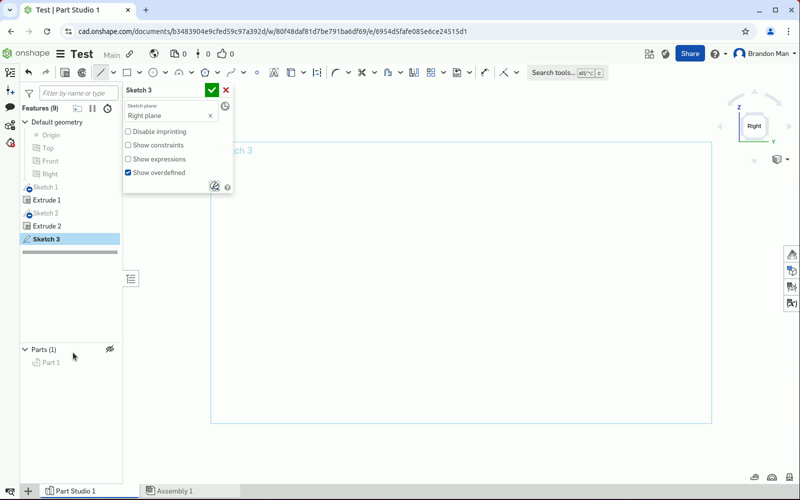
mouse_move(454, 294)
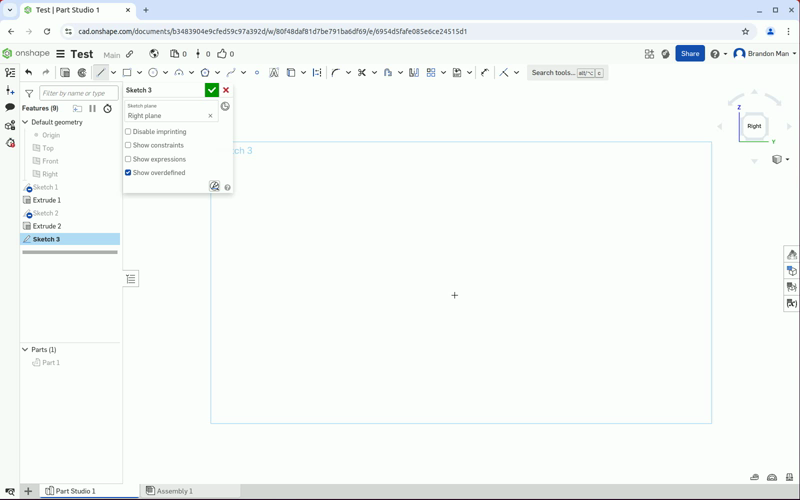
click(454, 294)
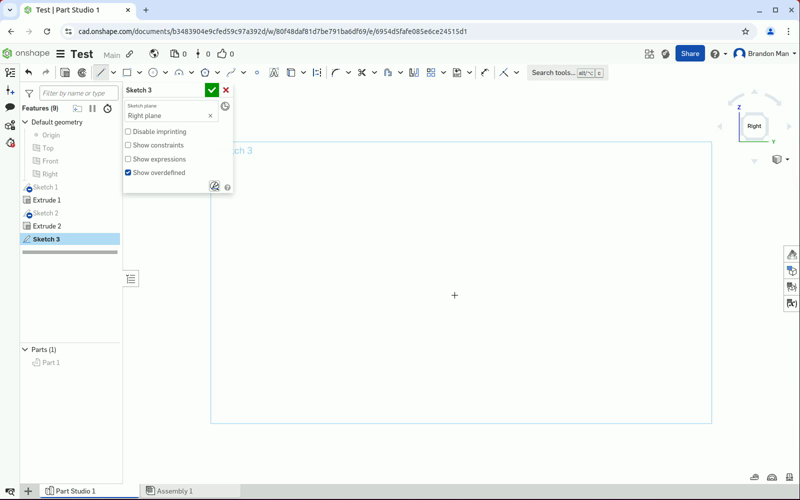
key_up(shift)
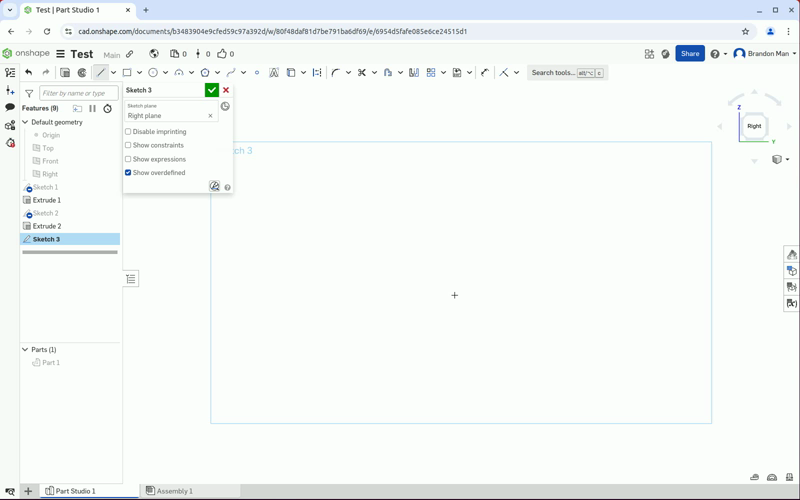
key_down(shift)
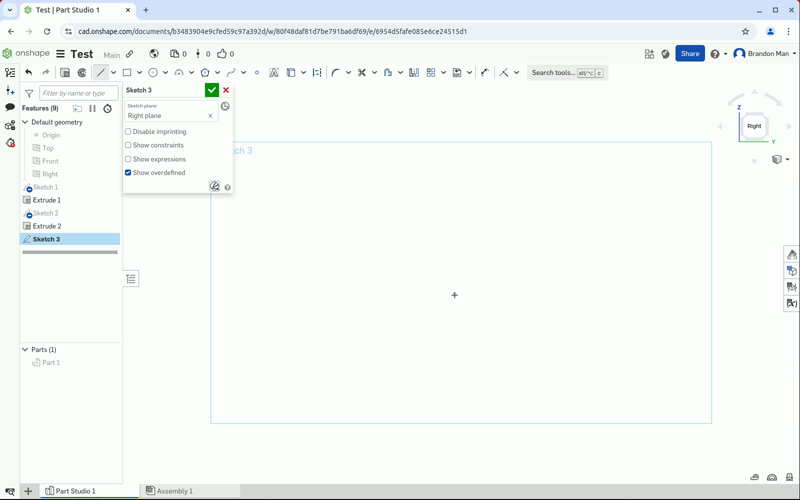
mouse_move(484, 294)
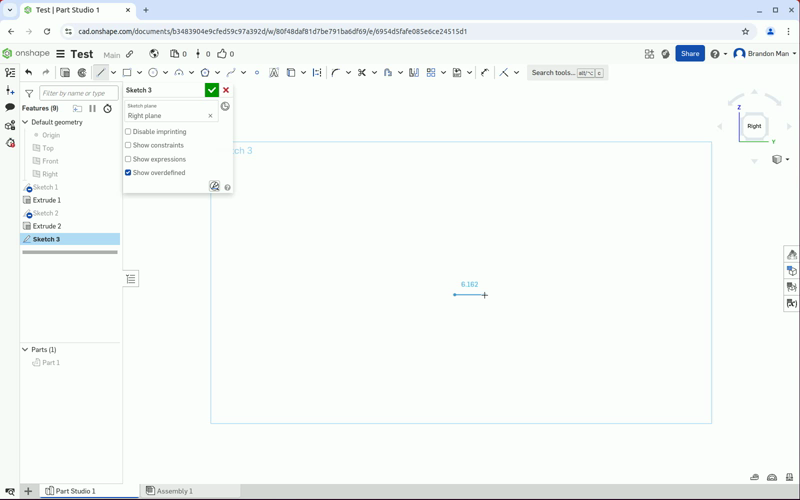
mouse_move(461, 294)
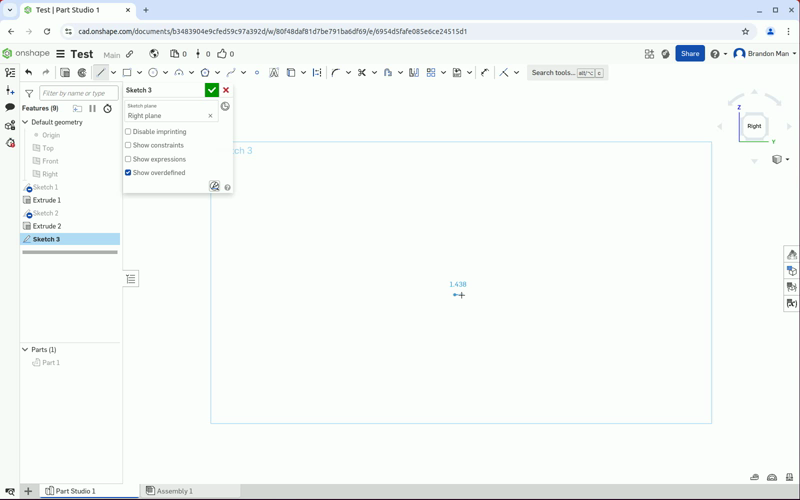
scroll(6)
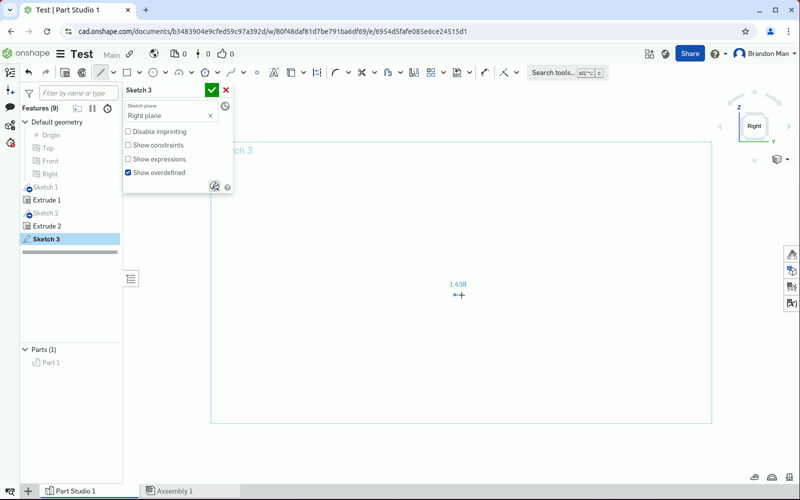
scroll(6)
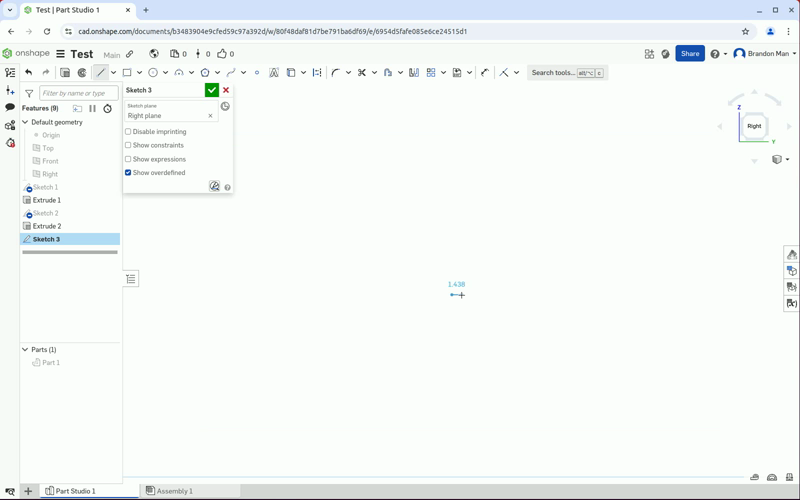
scroll(6)
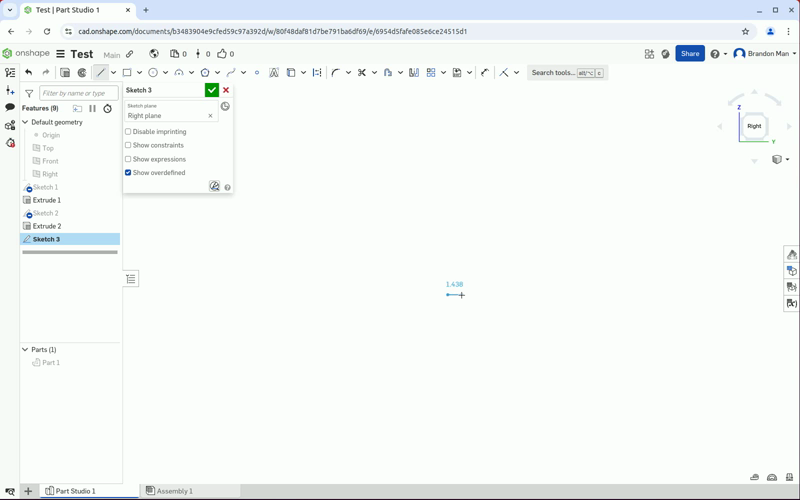
scroll(6)
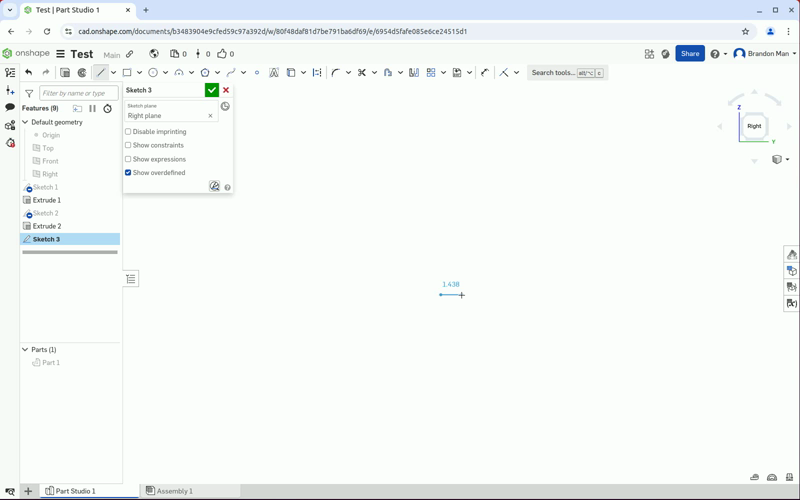
scroll(6)
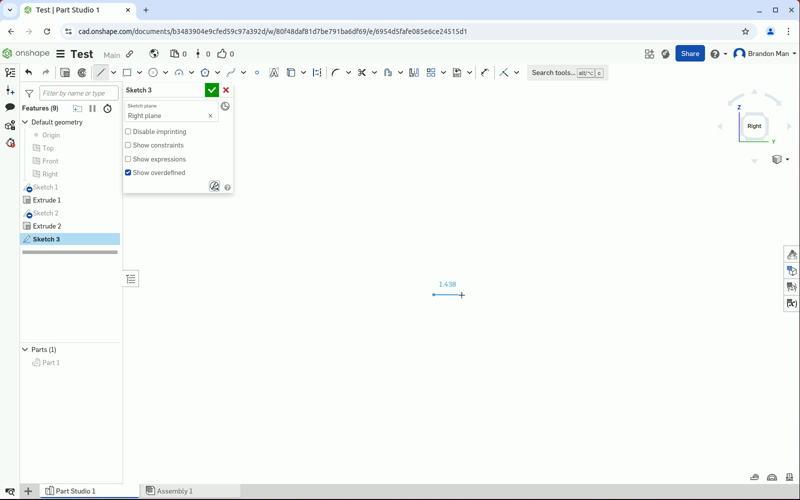
scroll(6)
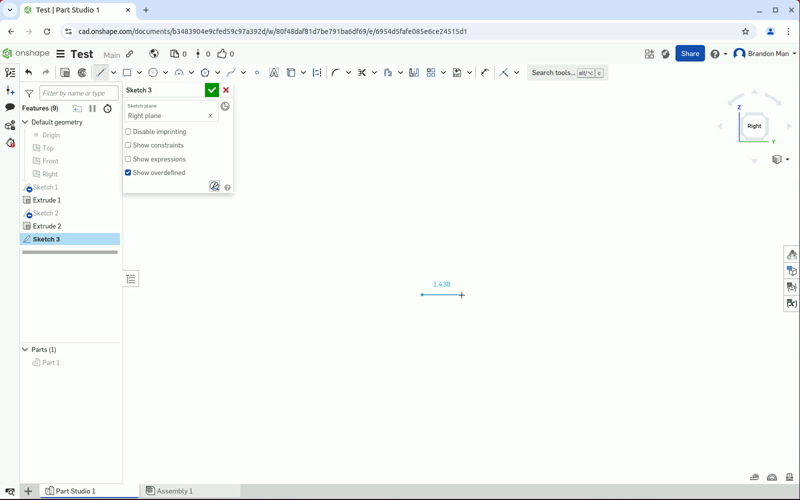
scroll(6)
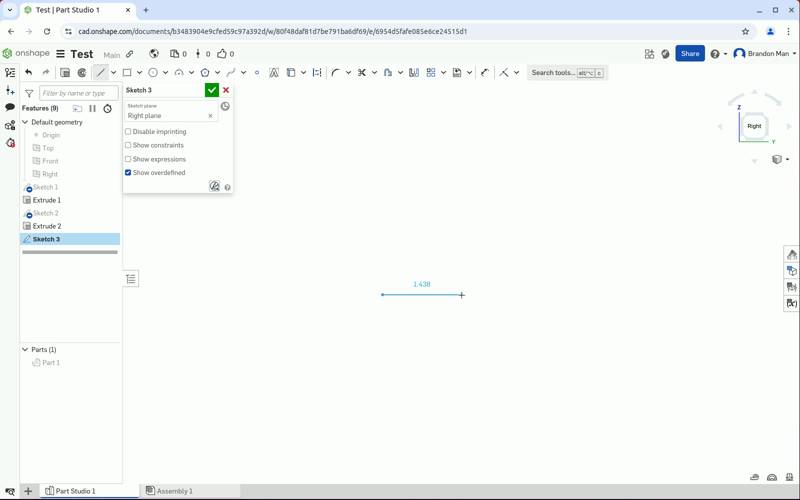
click(461, 294)
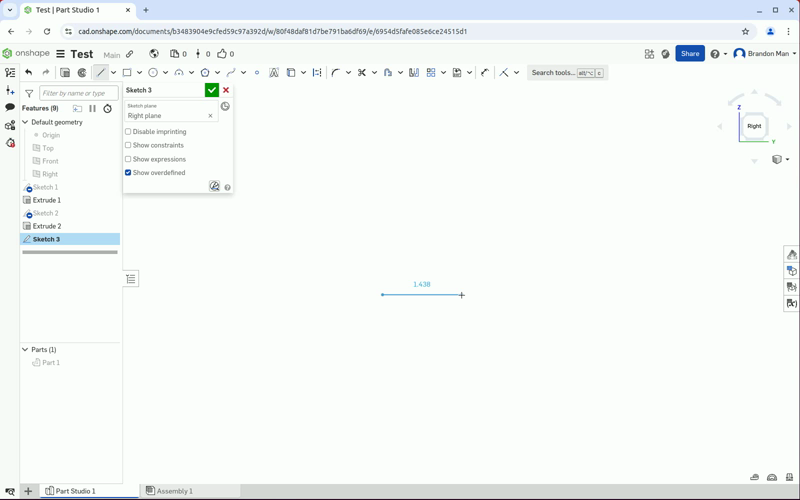
scroll(-6)
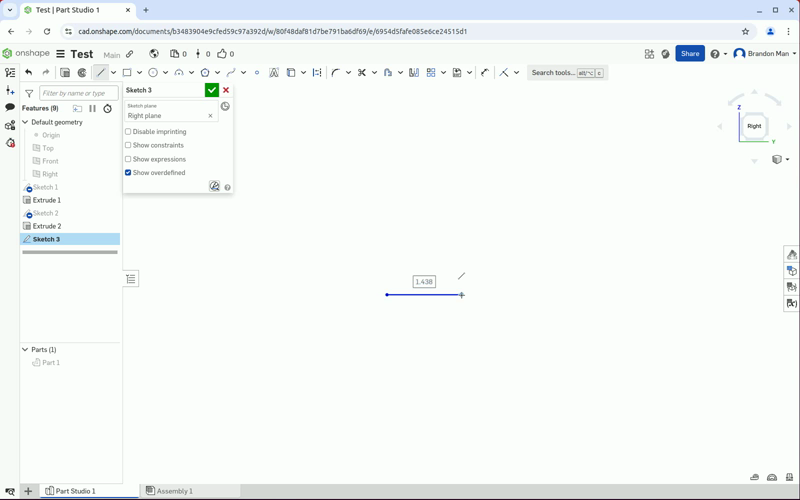
scroll(-6)
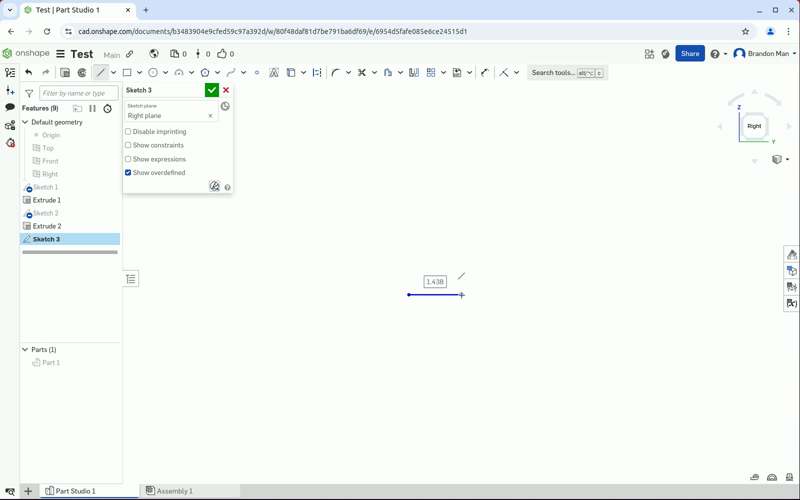
scroll(-6)
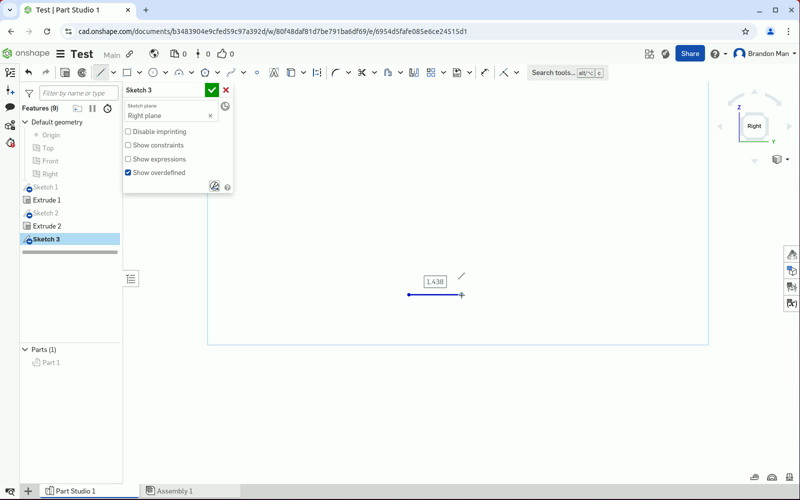
scroll(-6)
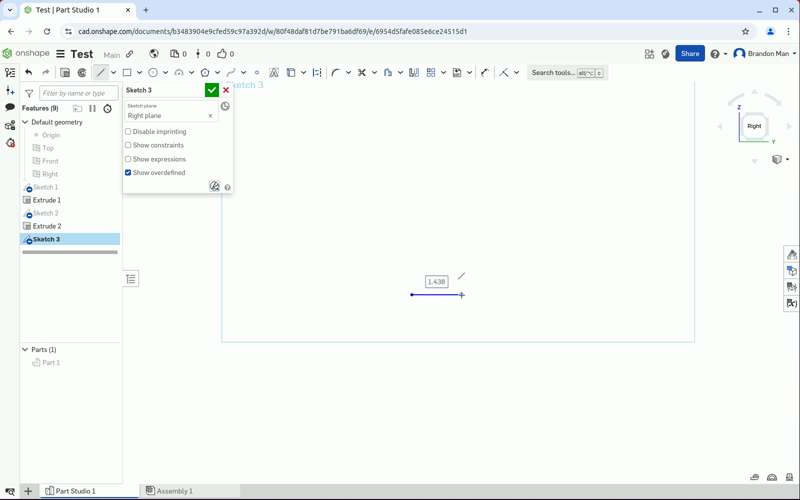
scroll(-6)
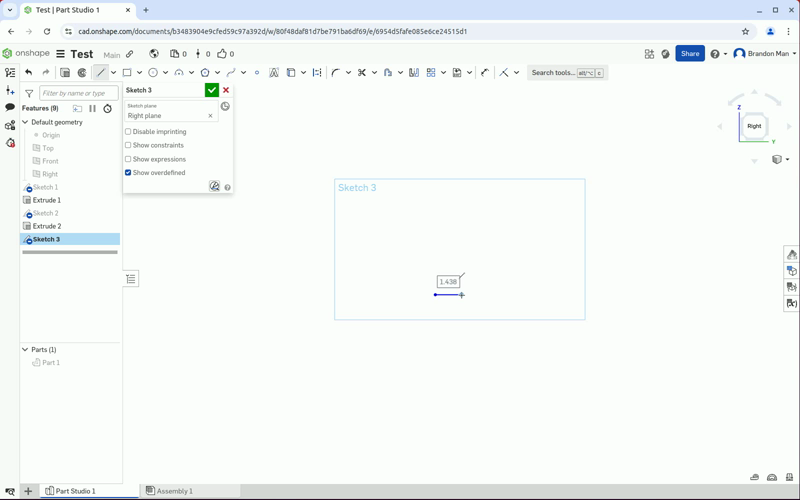
scroll(-6)
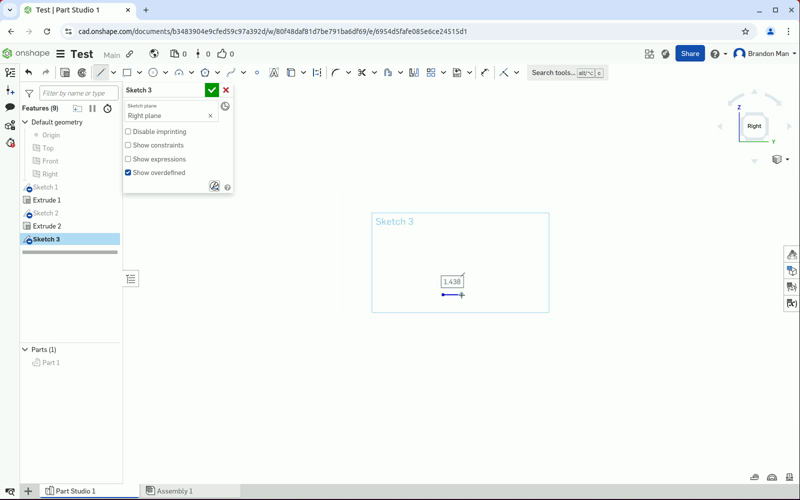
scroll(-6)
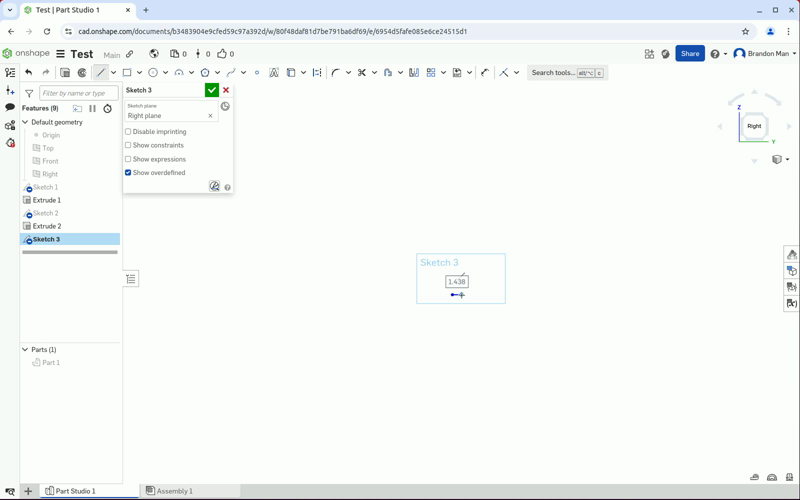
key_up(shift)
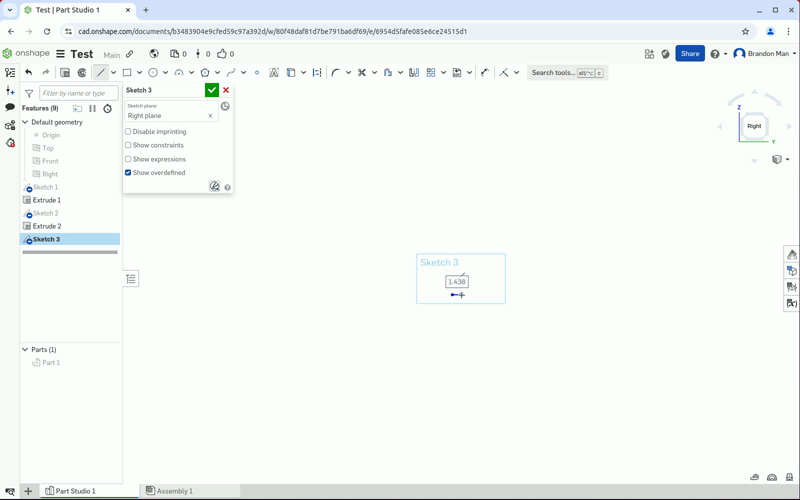
key_down(shift)
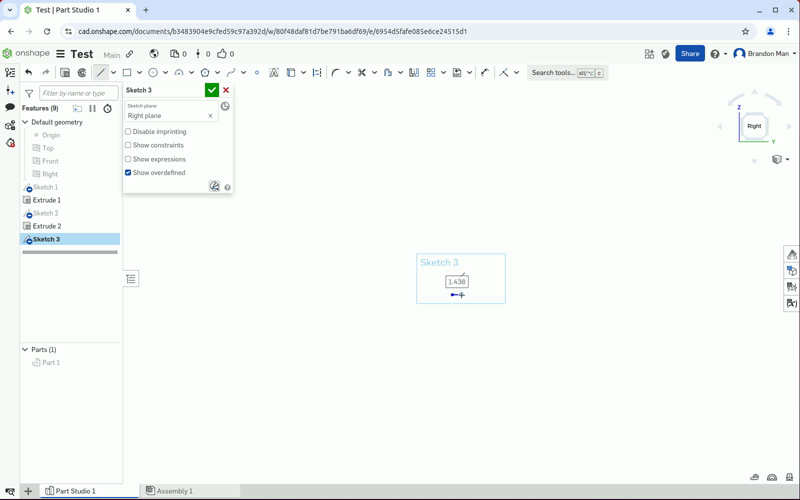
mouse_move(491, 294)
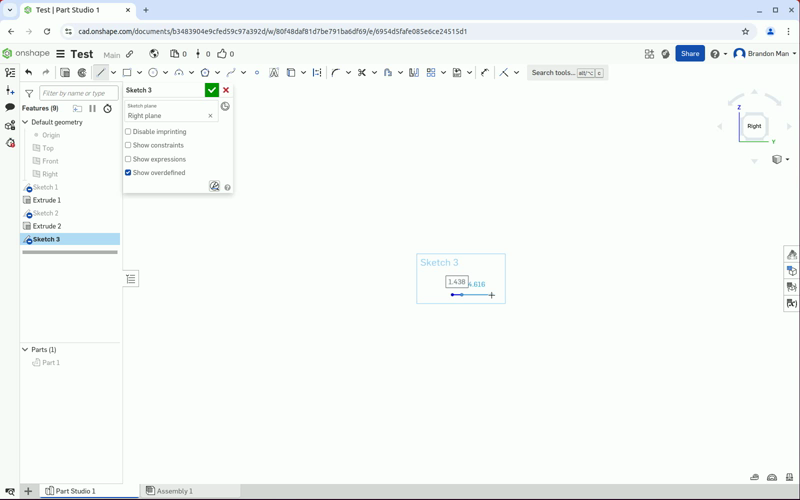
mouse_move(461, 281)
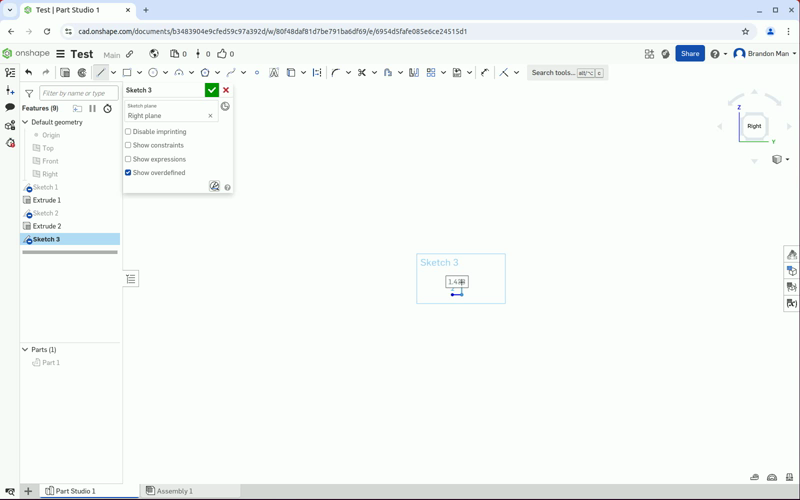
click(461, 281)
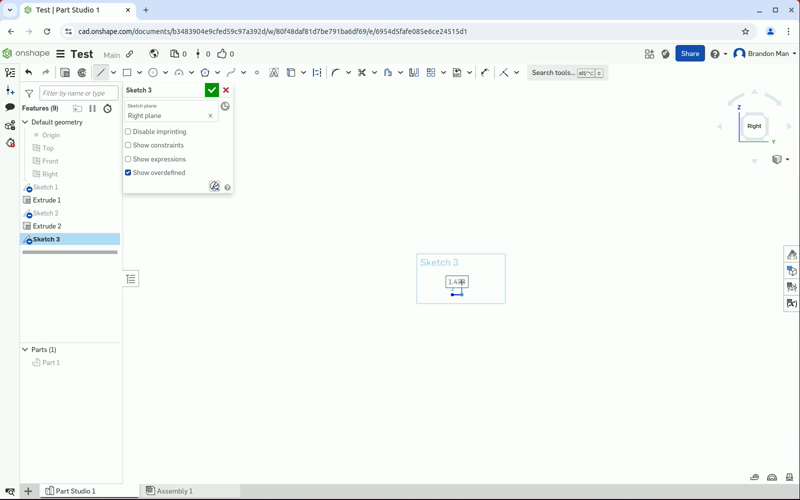
key_up(shift)
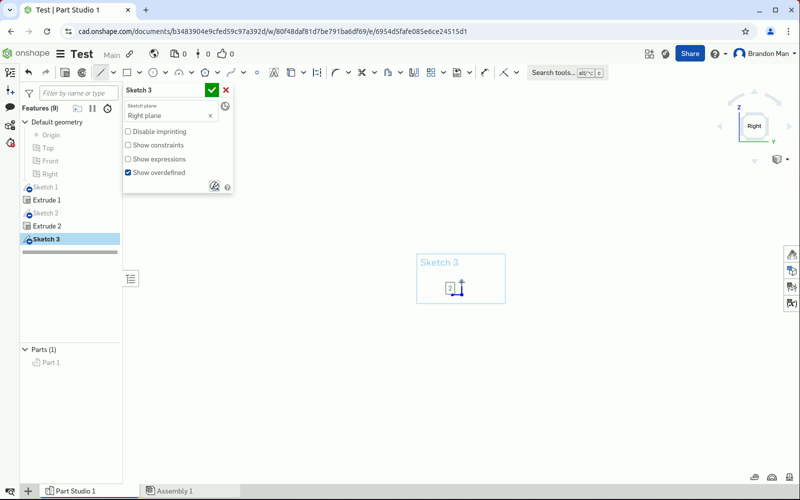
key_down(shift)
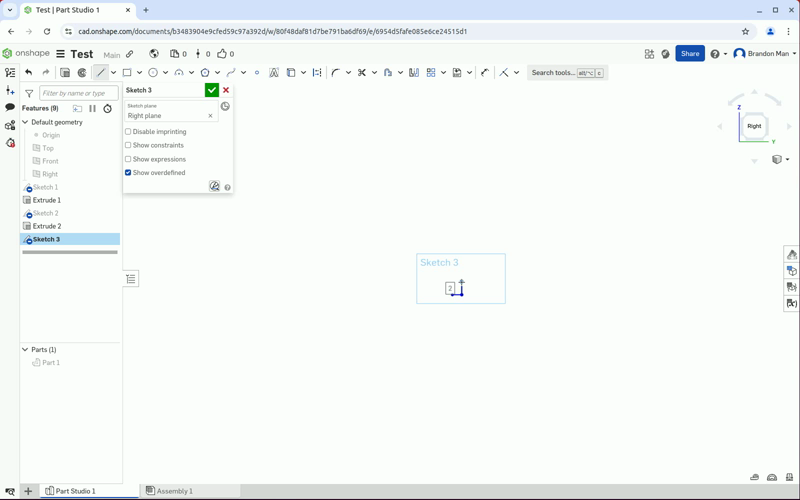
mouse_move(491, 281)
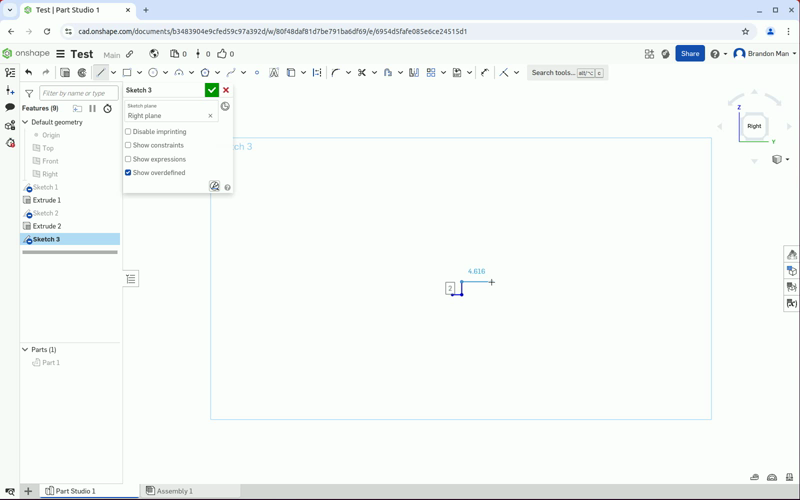
mouse_move(454, 281)
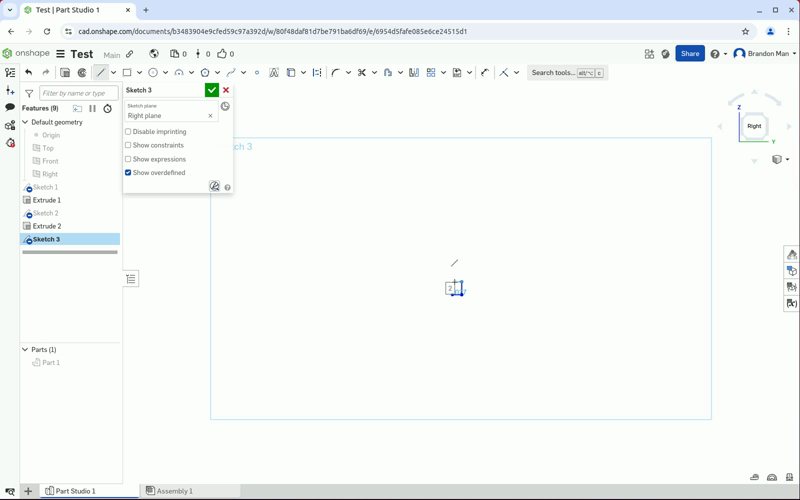
scroll(6)
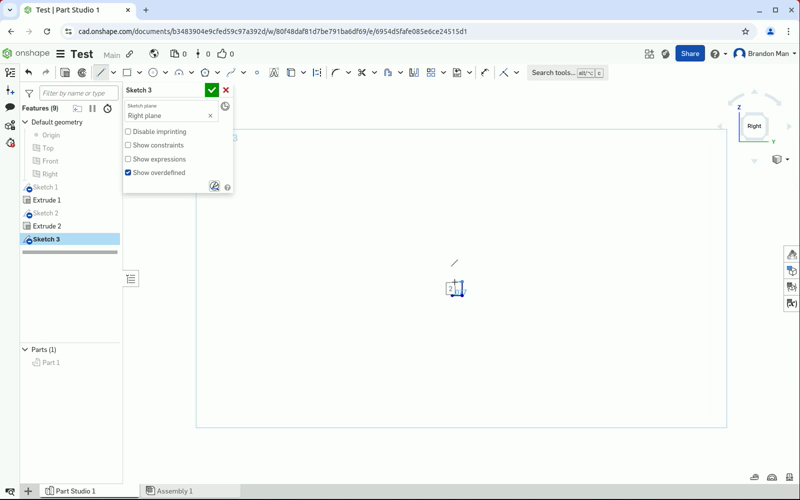
scroll(6)
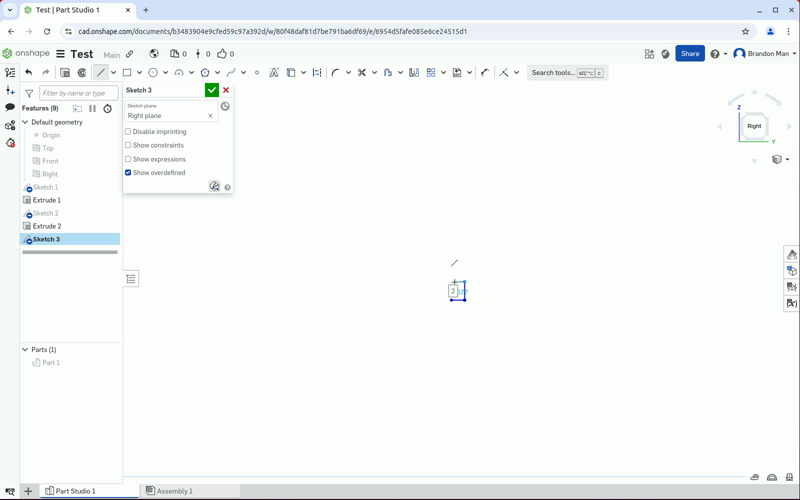
scroll(6)
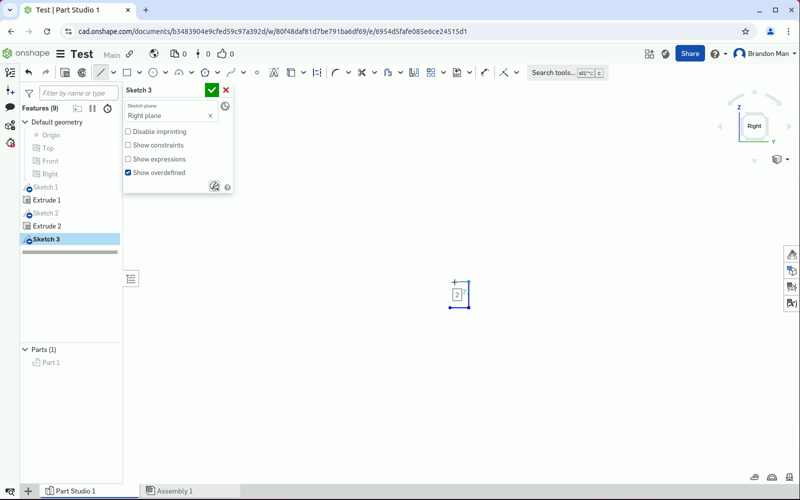
scroll(6)
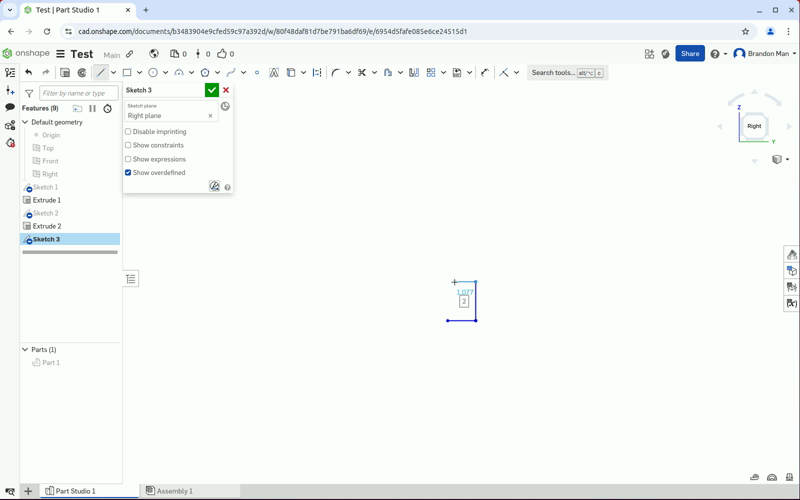
scroll(6)
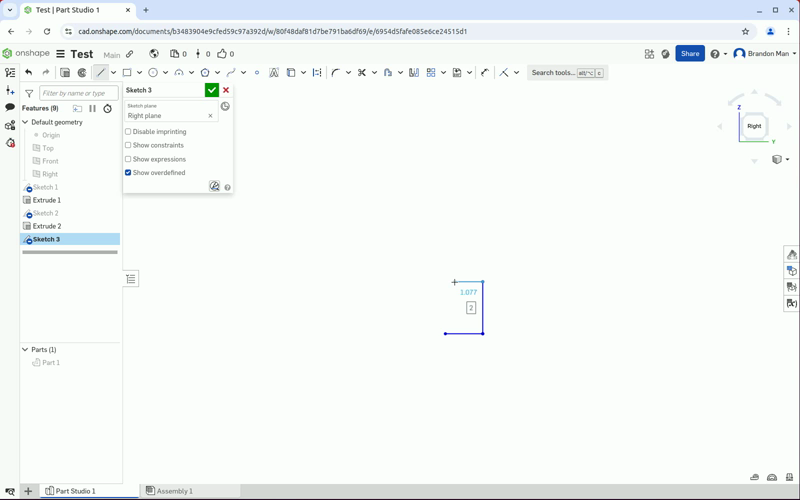
scroll(6)
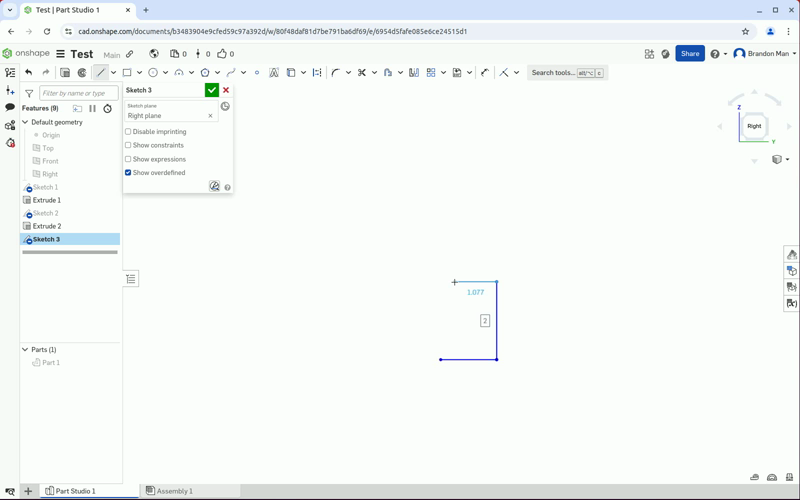
scroll(6)
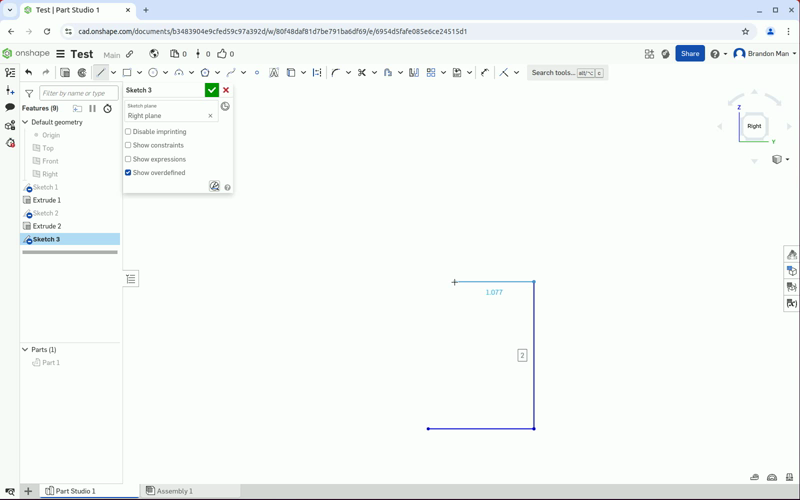
click(454, 281)
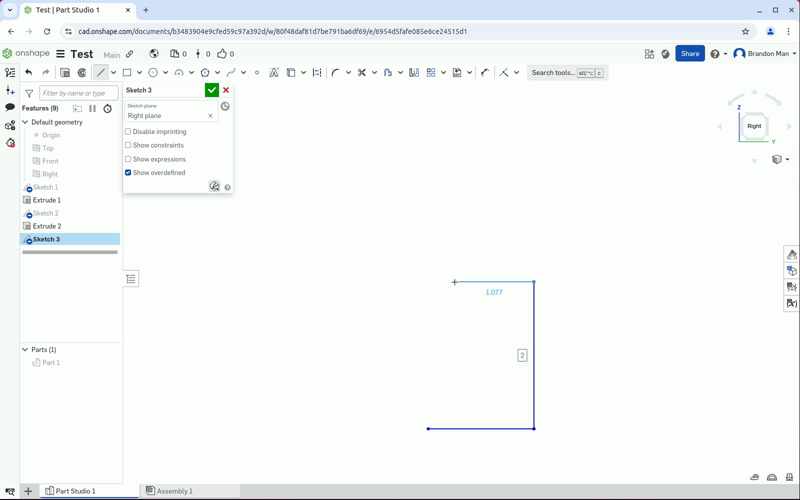
scroll(-6)
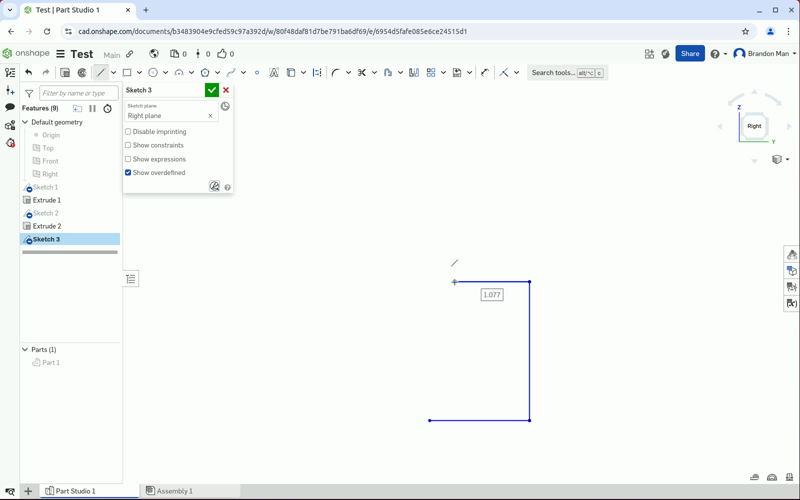
scroll(-6)
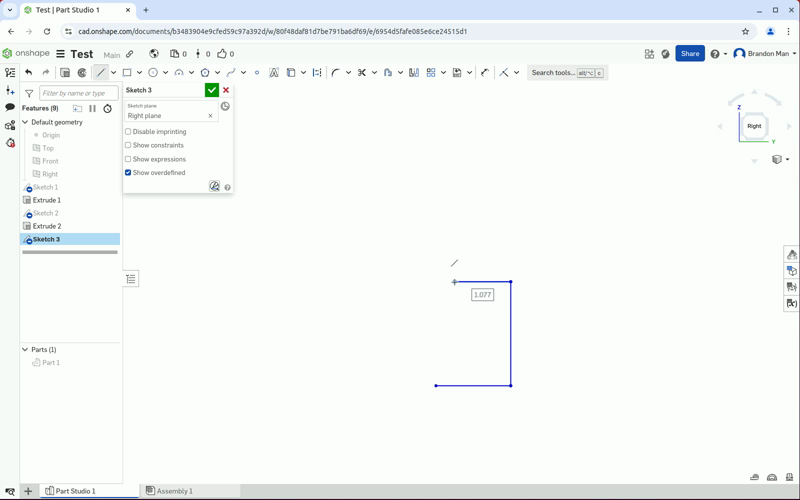
scroll(-6)
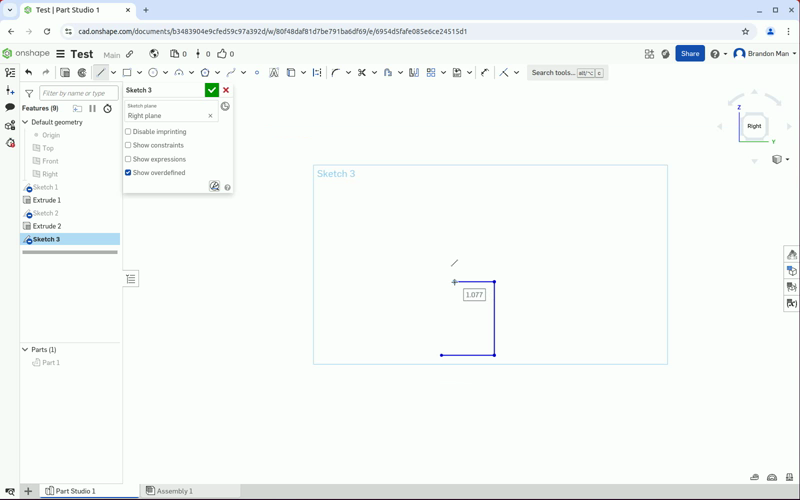
scroll(-6)
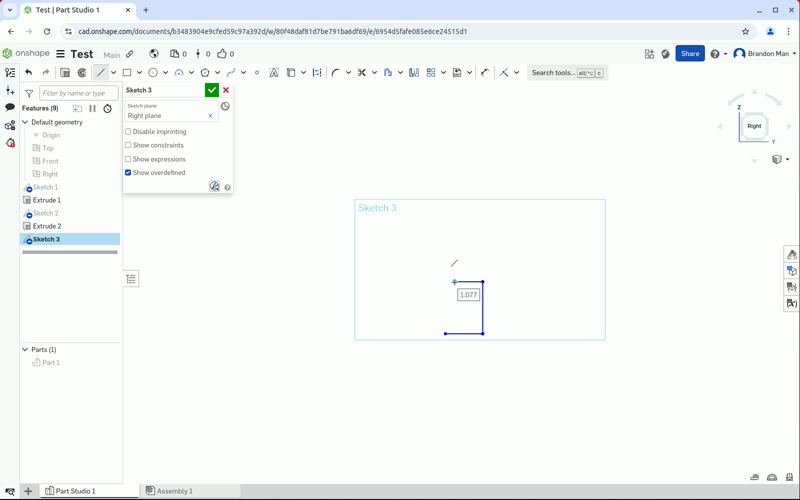
scroll(-6)
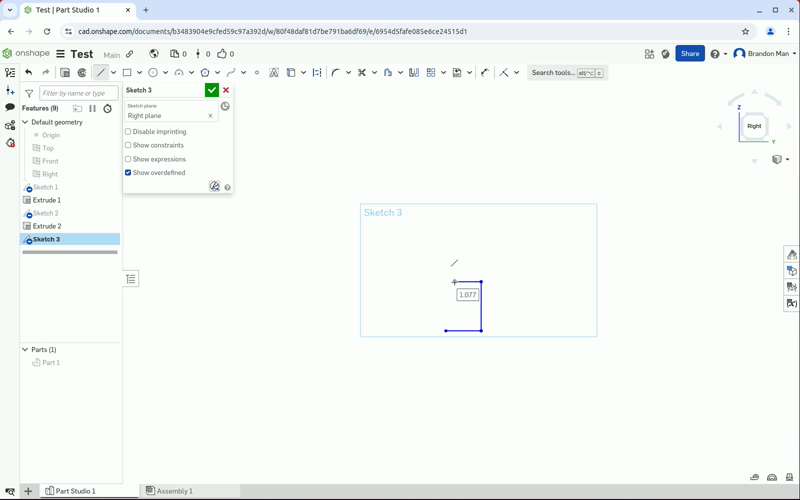
scroll(-6)
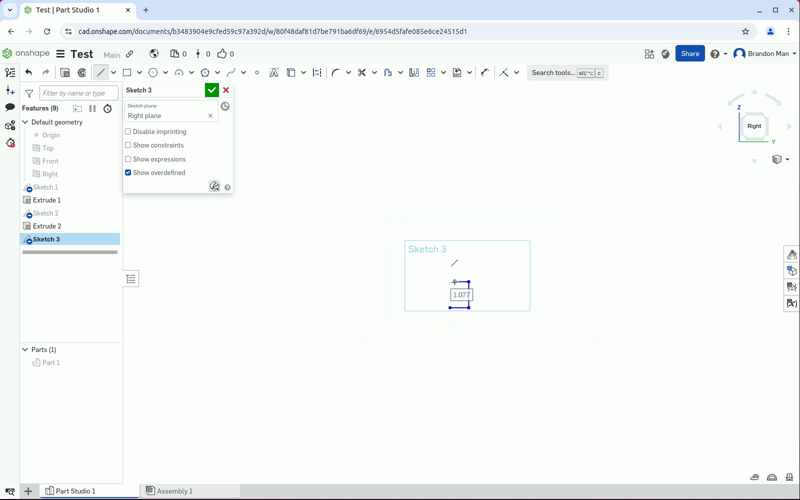
scroll(-6)
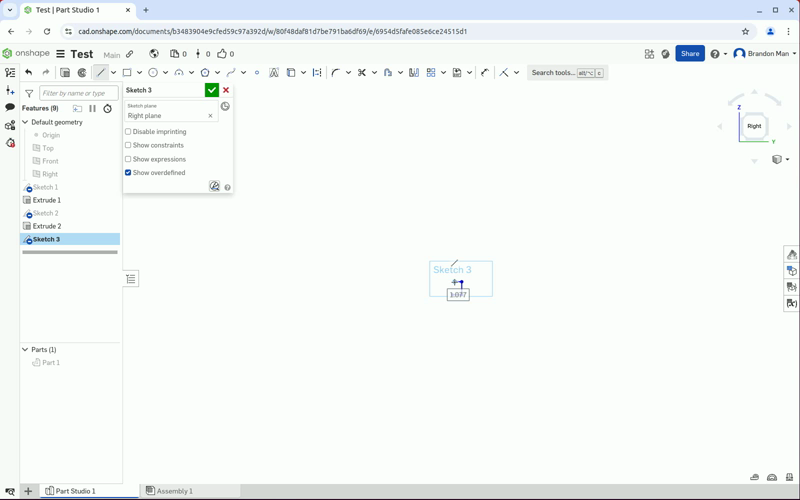
key_up(shift)
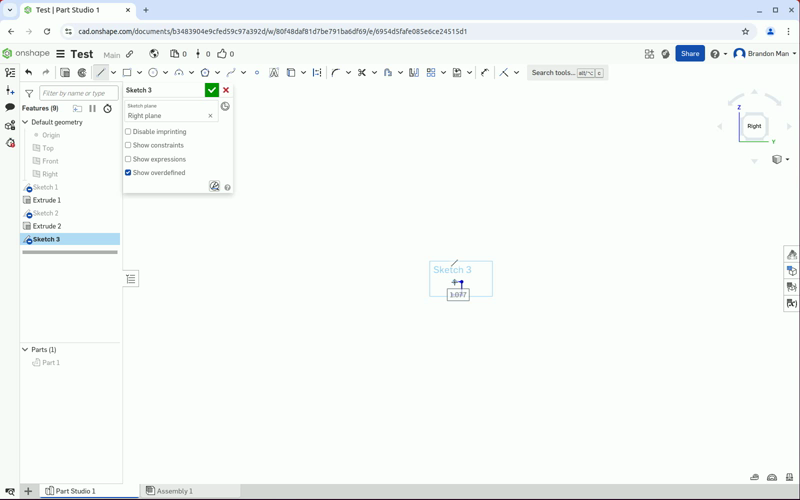
mouse_move(484, 281)
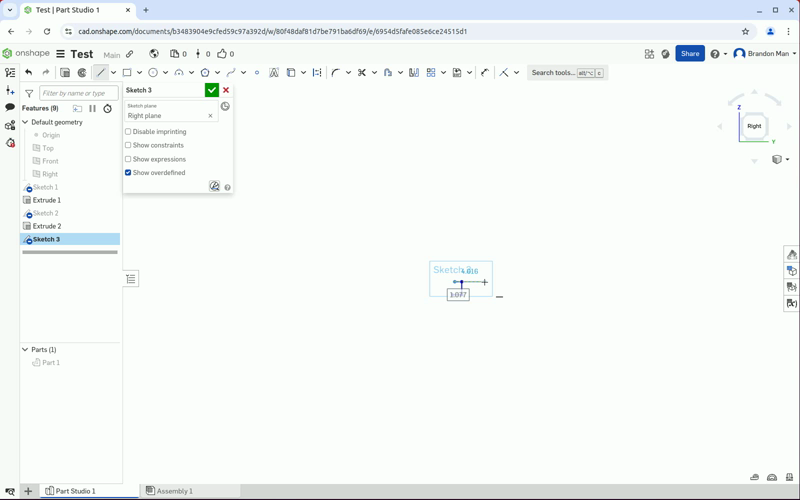
key_down(shift)
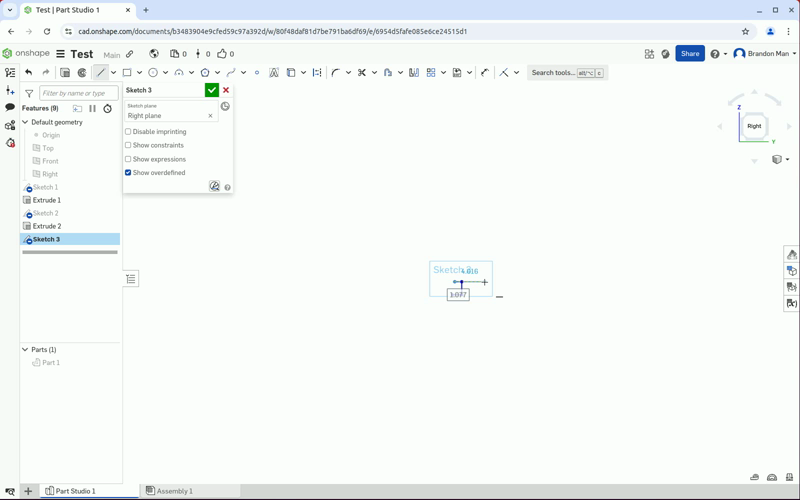
mouse_move(454, 294)
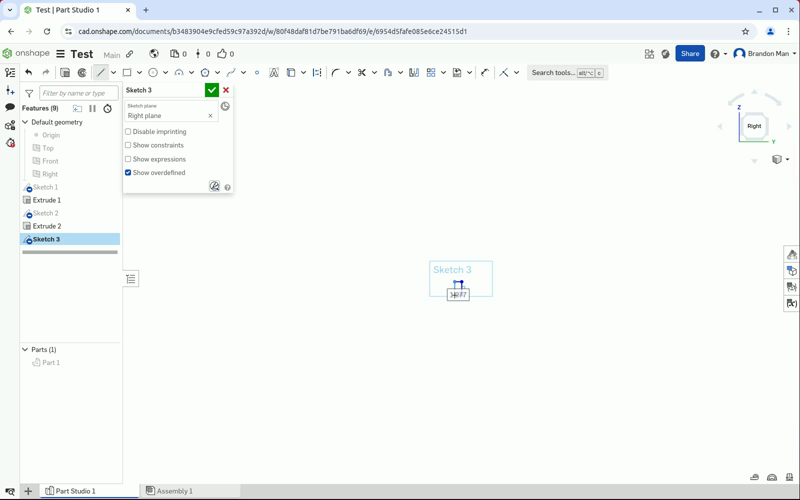
key_up(shift)
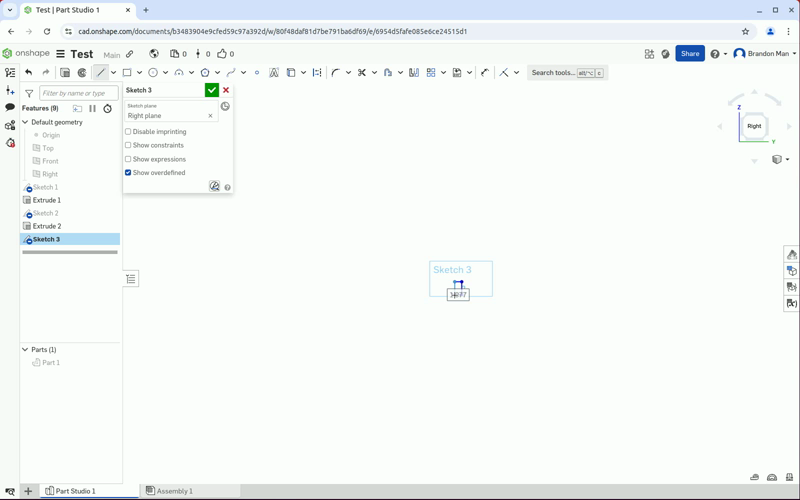
click(454, 294)
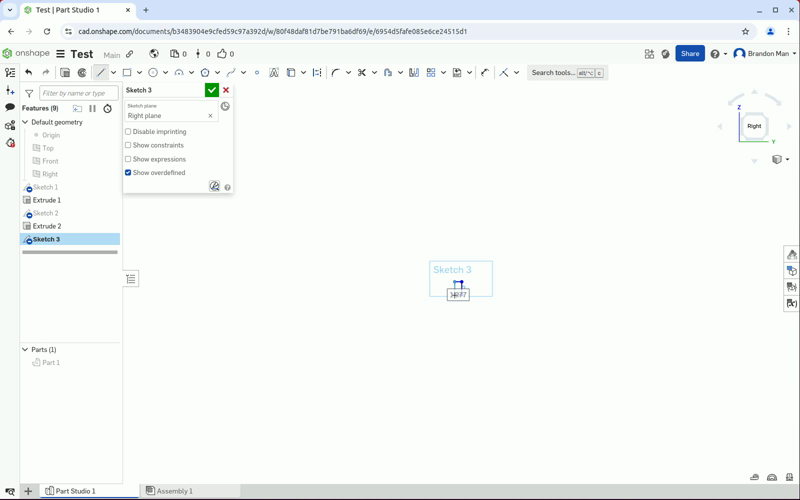
key(esc)
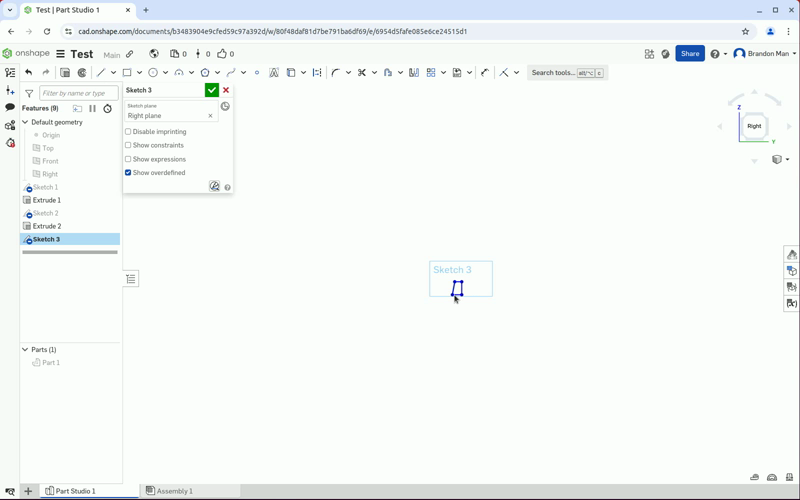
mouse_move(460, 294)
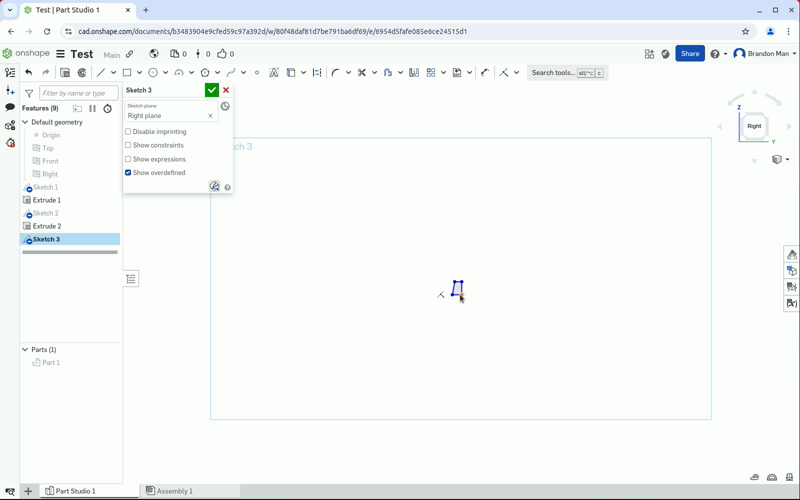
scroll(6)
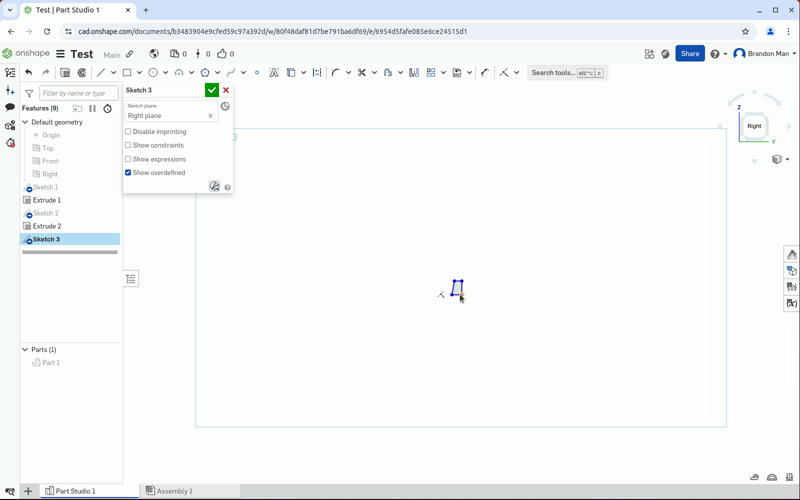
scroll(6)
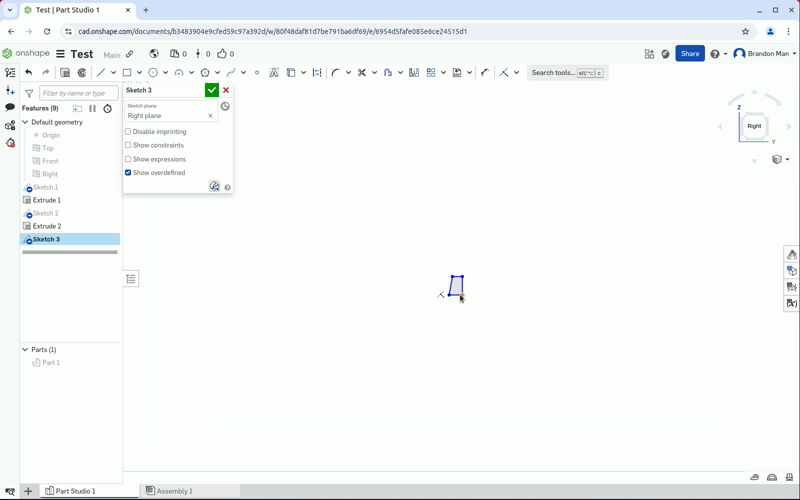
scroll(6)
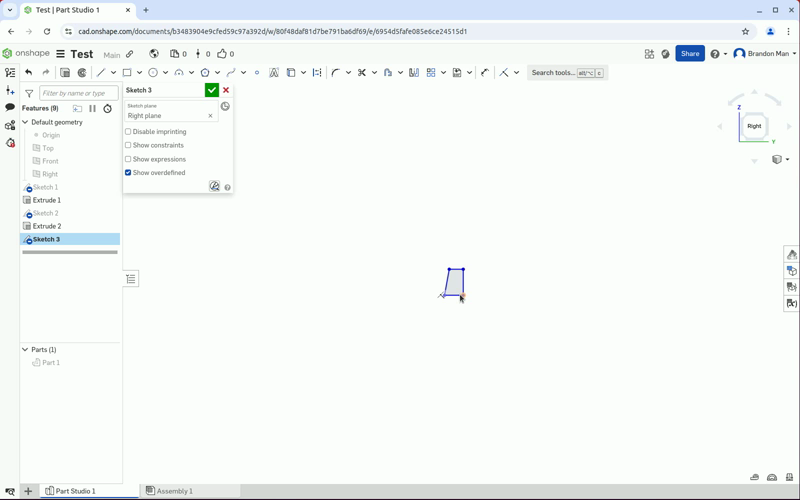
scroll(6)
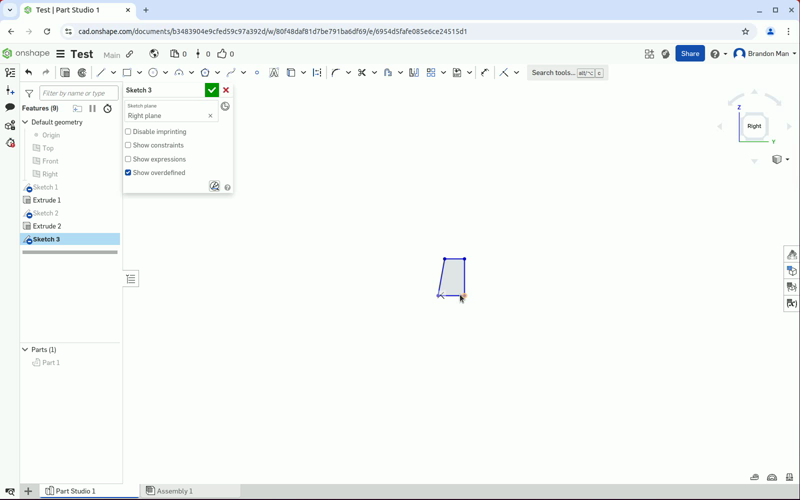
scroll(6)
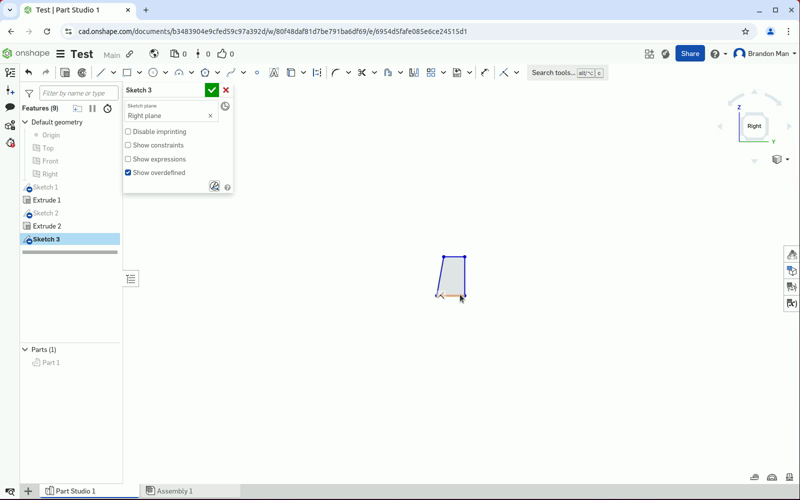
scroll(6)
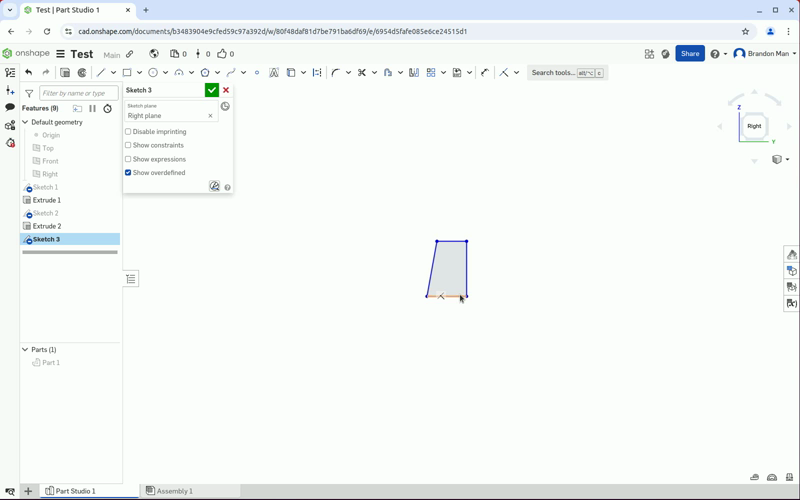
scroll(6)
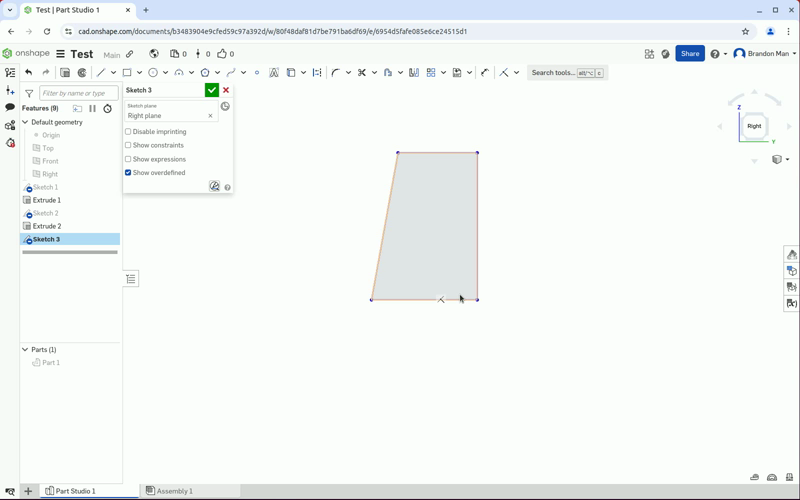
click(460, 294)
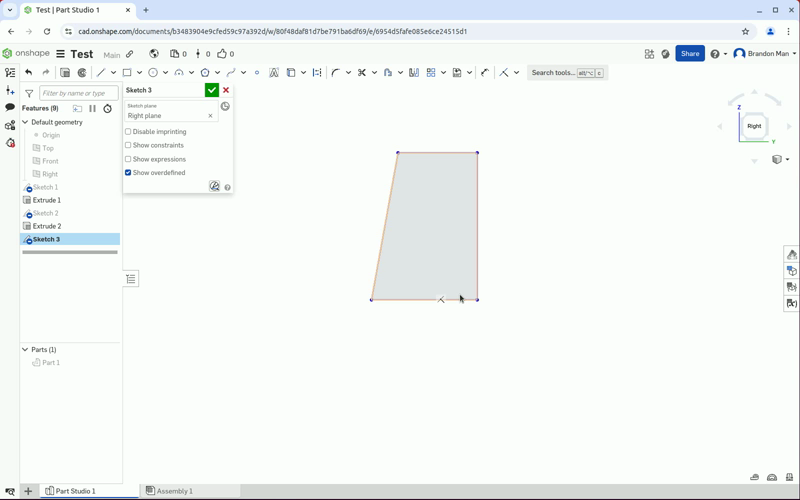
scroll(-6)
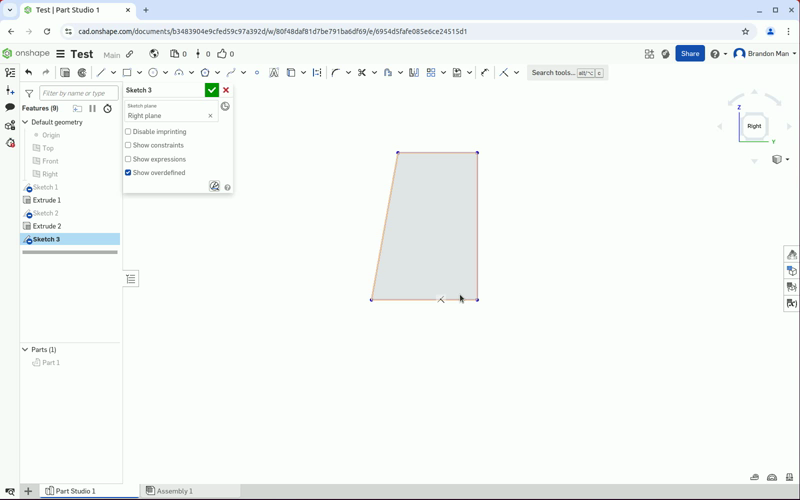
scroll(-6)
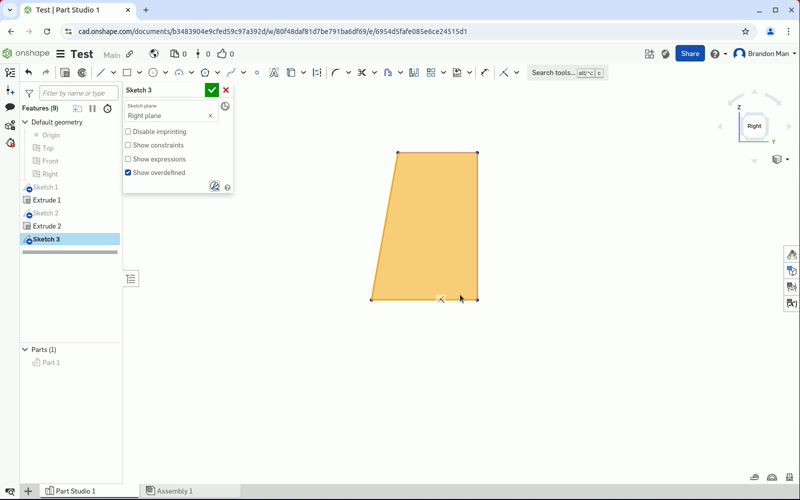
scroll(-6)
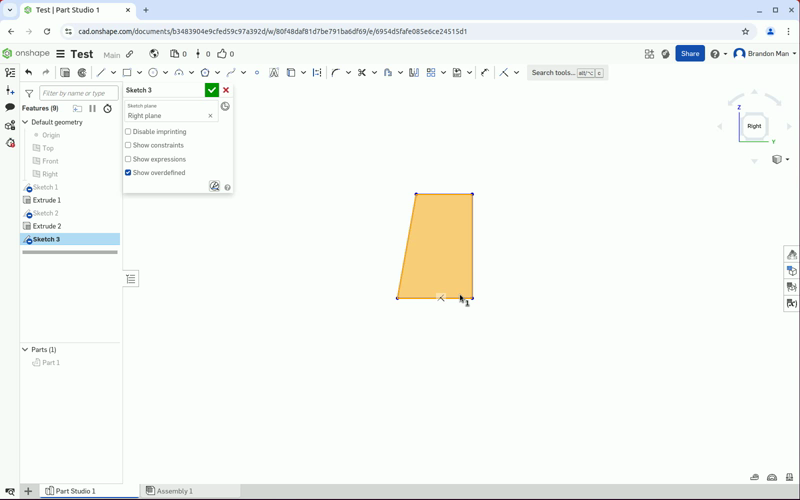
scroll(-6)
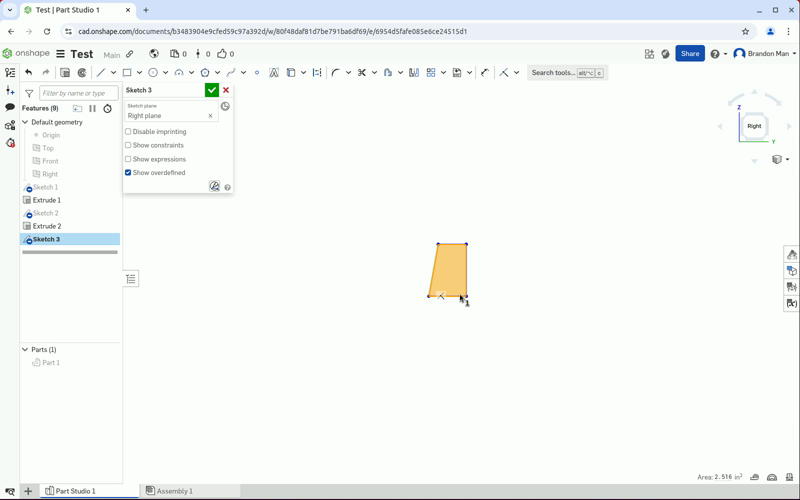
scroll(-6)
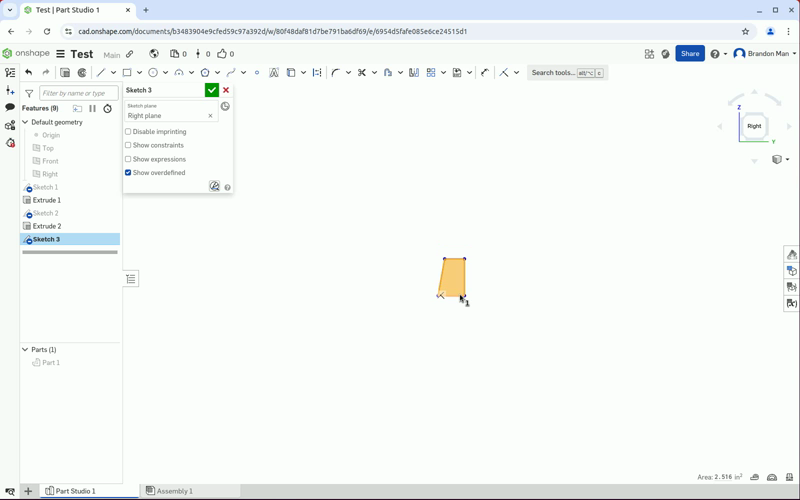
scroll(-6)
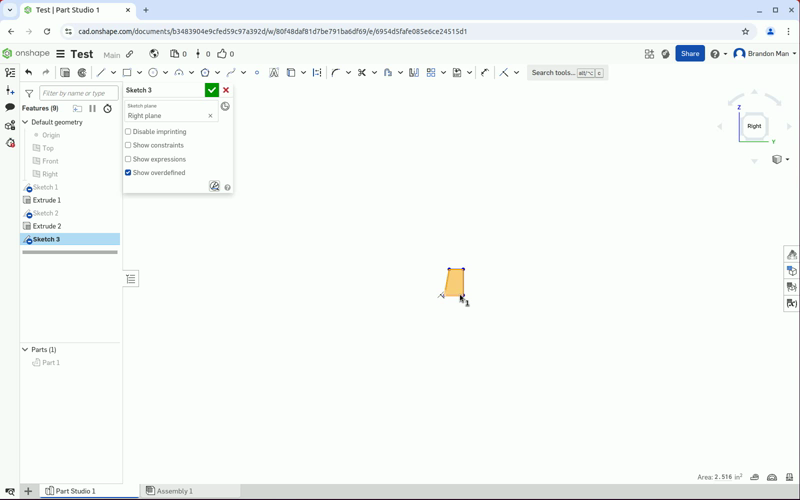
scroll(-6)
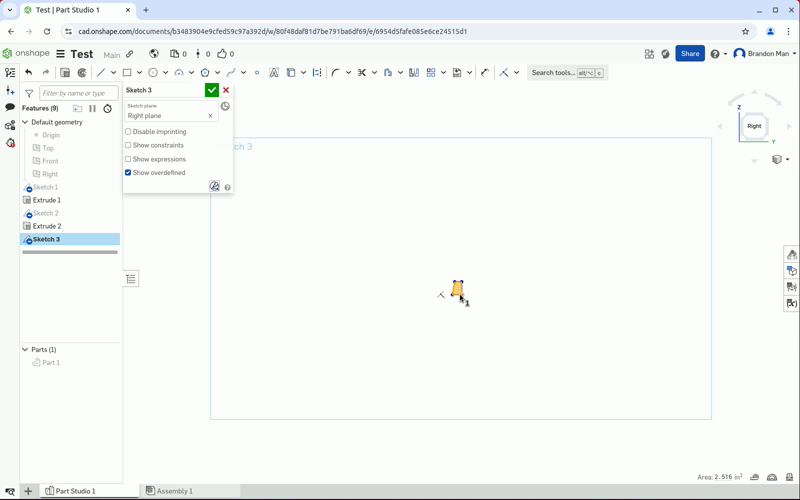
mouse_move(73, 352)
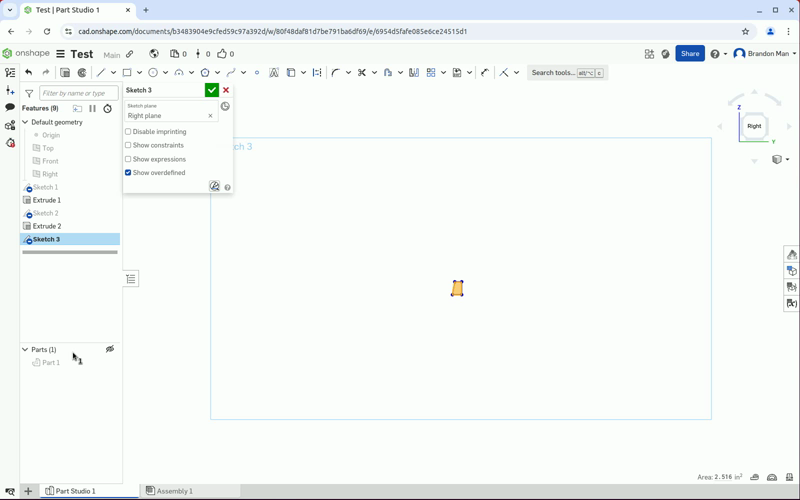
key(shift+y)
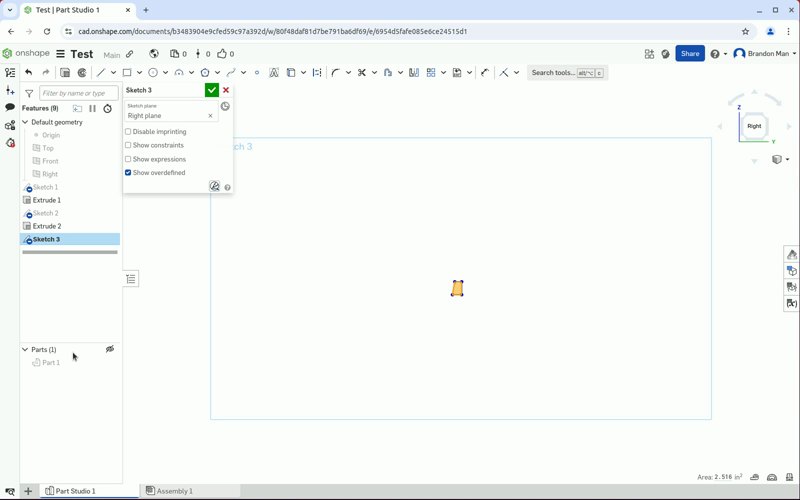
key(shift+e)
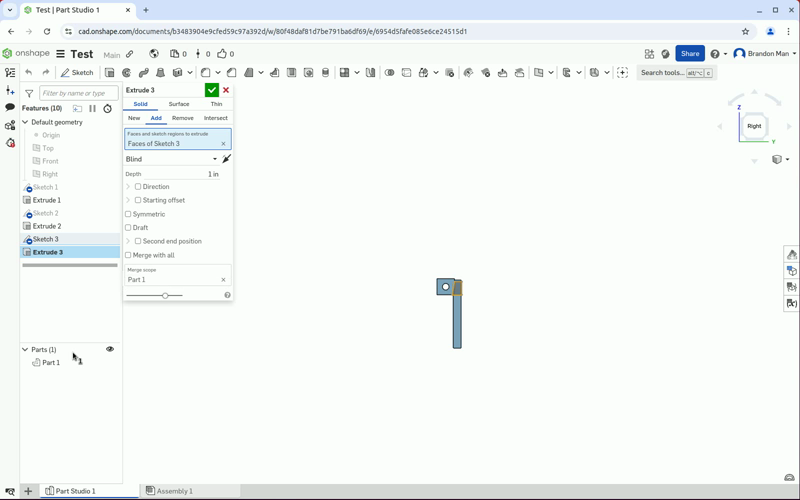
mouse_move(143, 106)
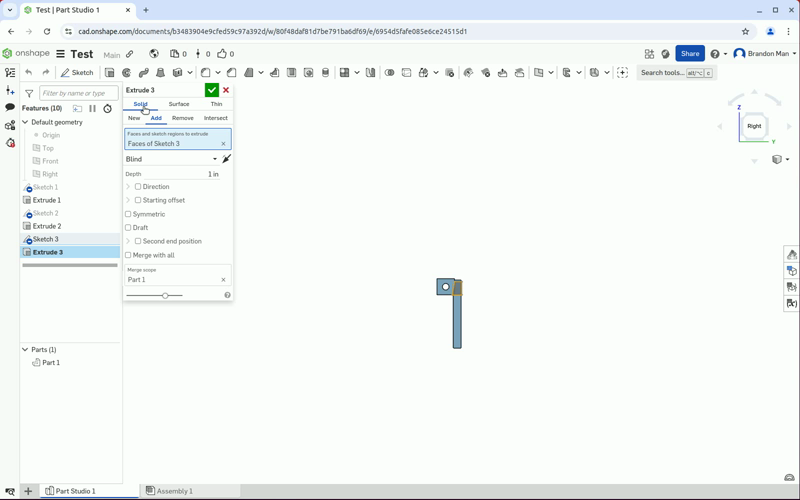
click(143, 106)
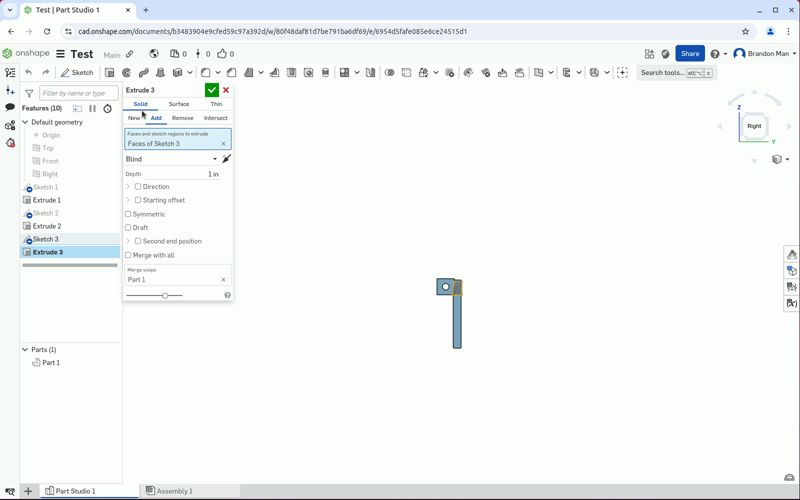
mouse_move(137, 120)
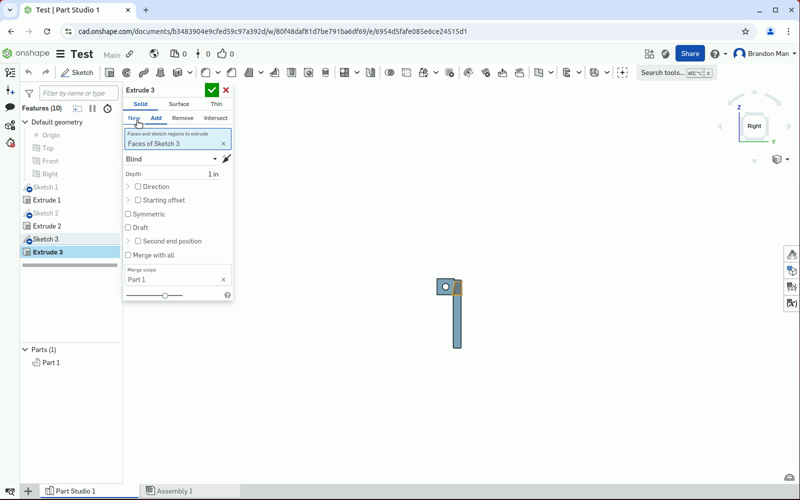
click(137, 120)
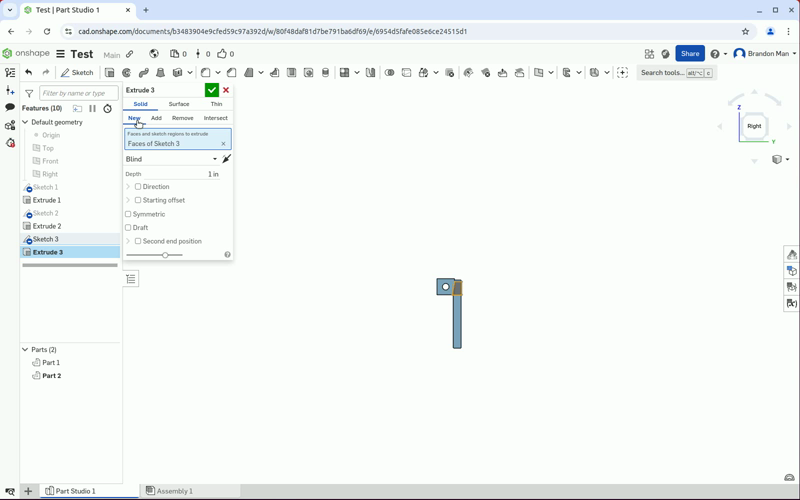
key(tab, 4)
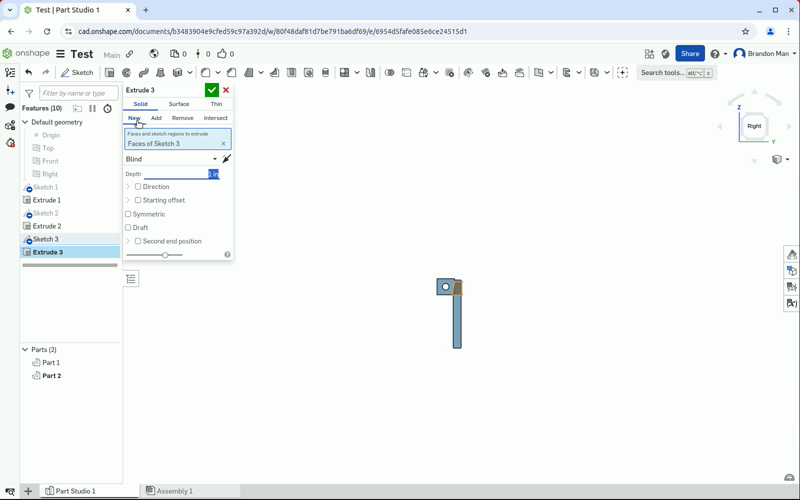
text(-1.204)
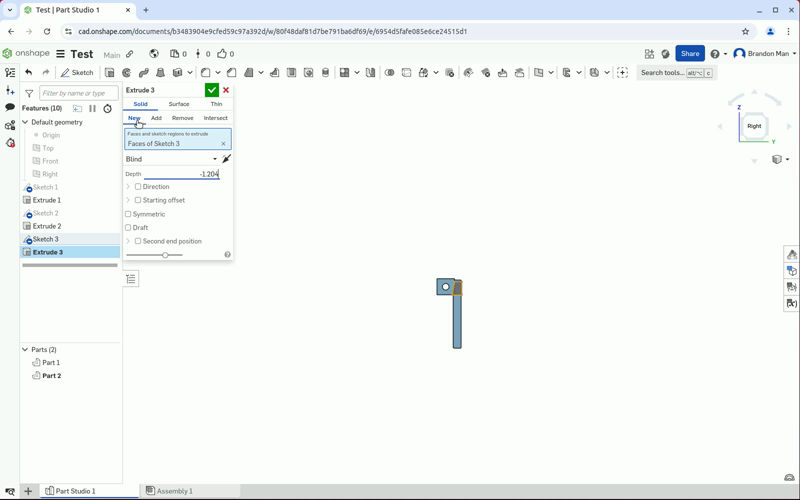
key(enter)
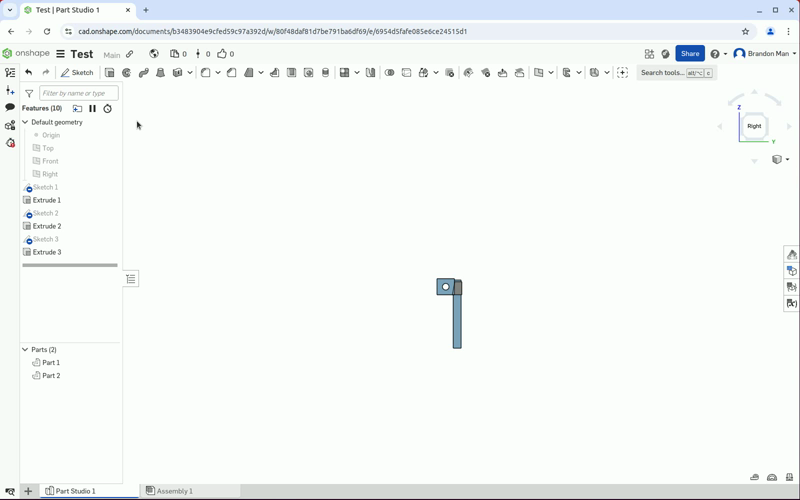
key(shift+h)
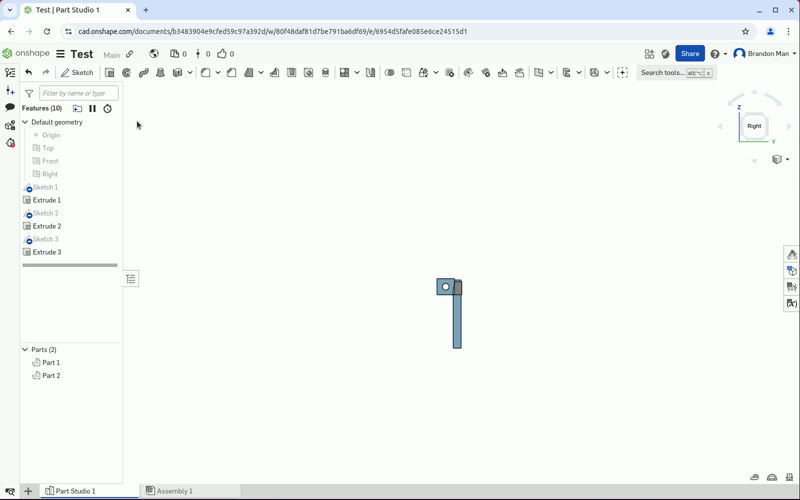
key(shift+h)
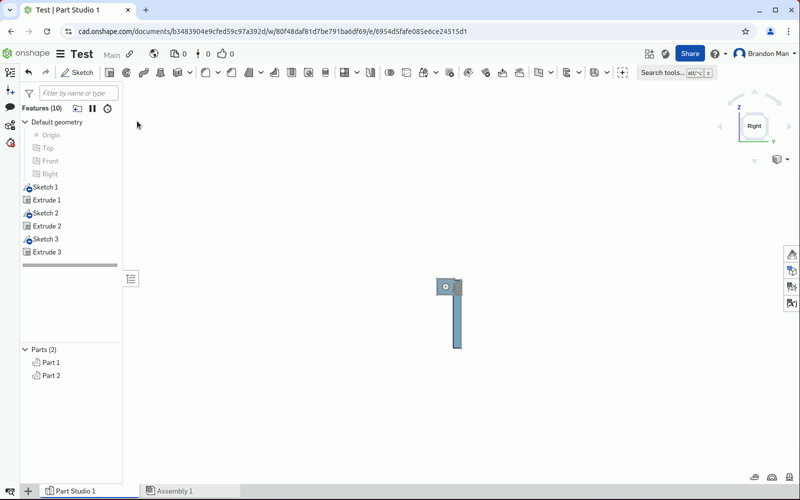
key(shift+7)
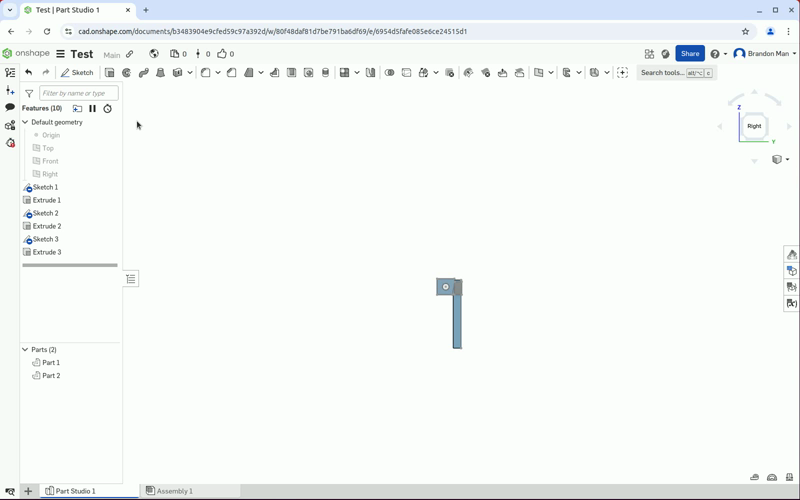
key(right, 2)
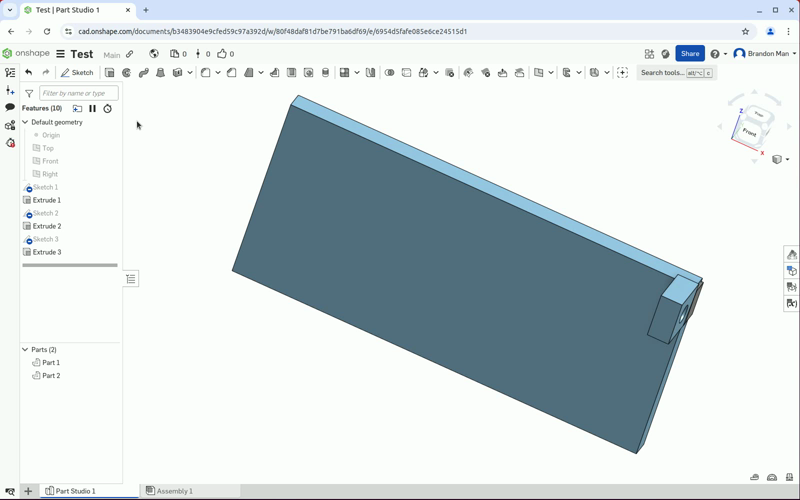
key(down, 2)
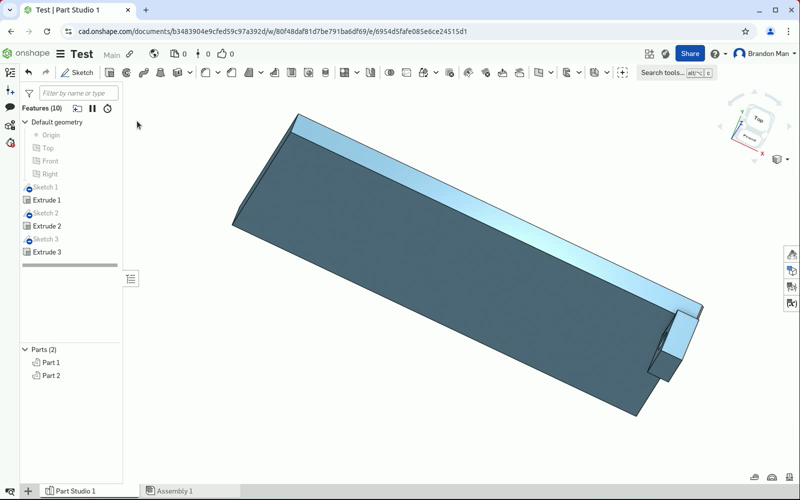
key(up, 2)
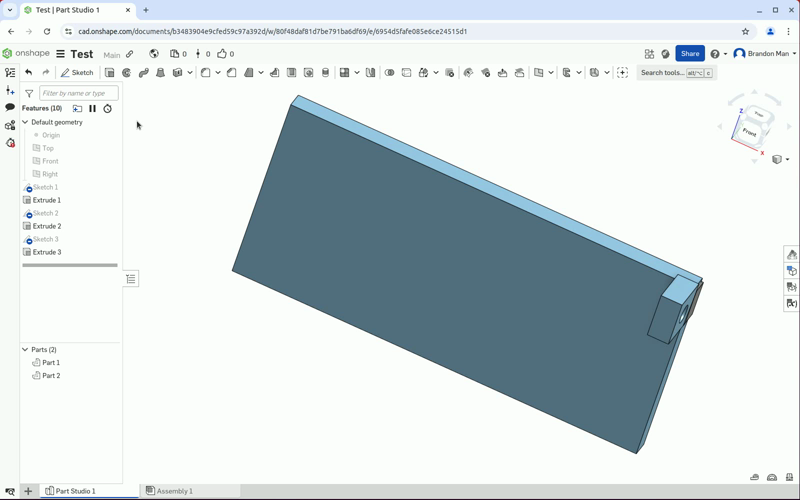
key(left, 2)
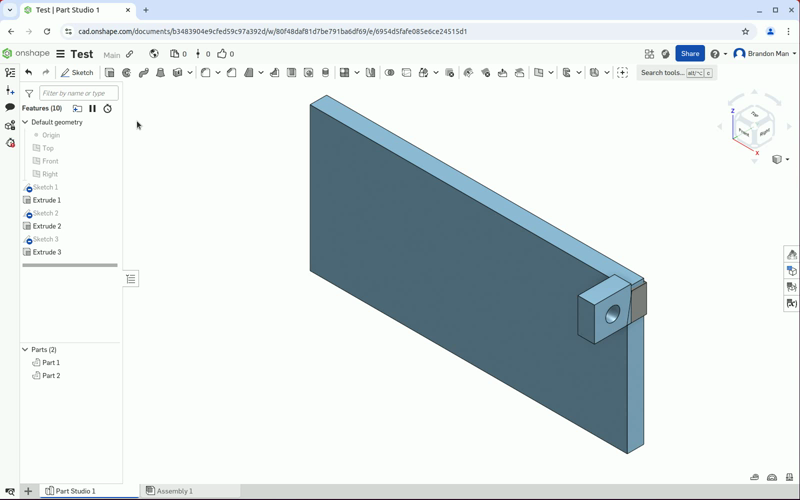
mouse_move(73, 189)
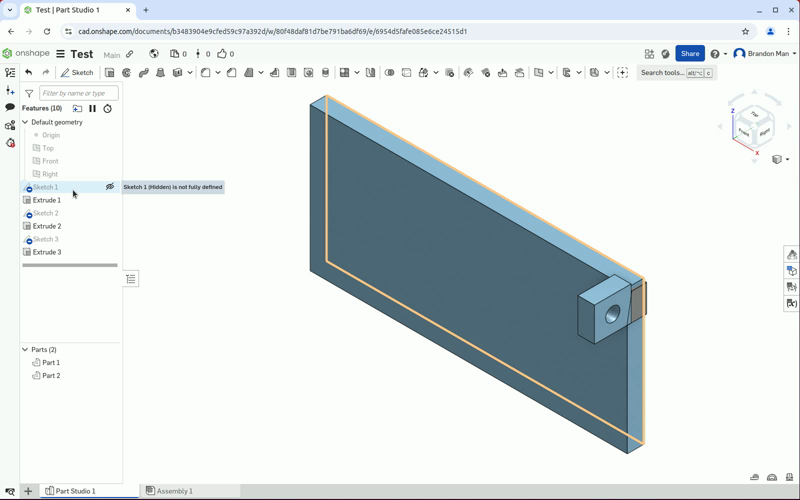
click(73, 189)